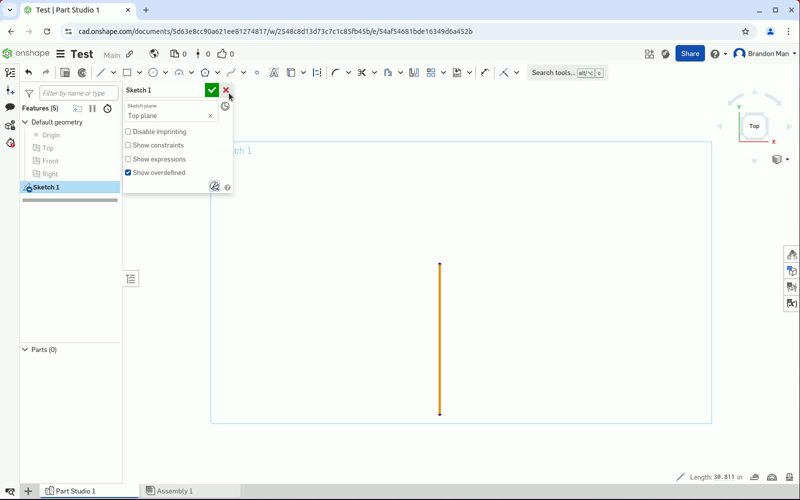
key(shift+h)
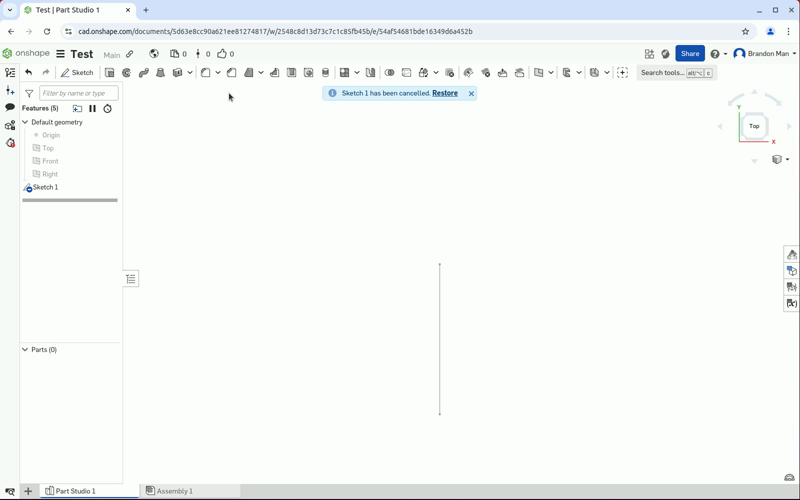
mouse_move(73, 352)
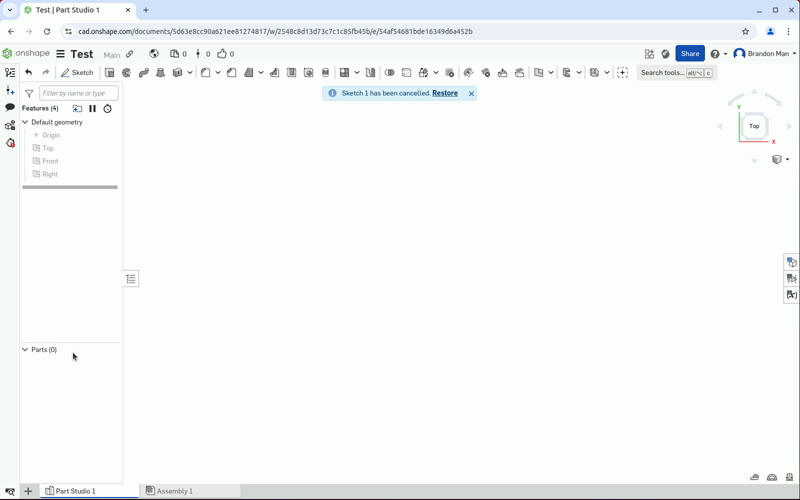
key(y)
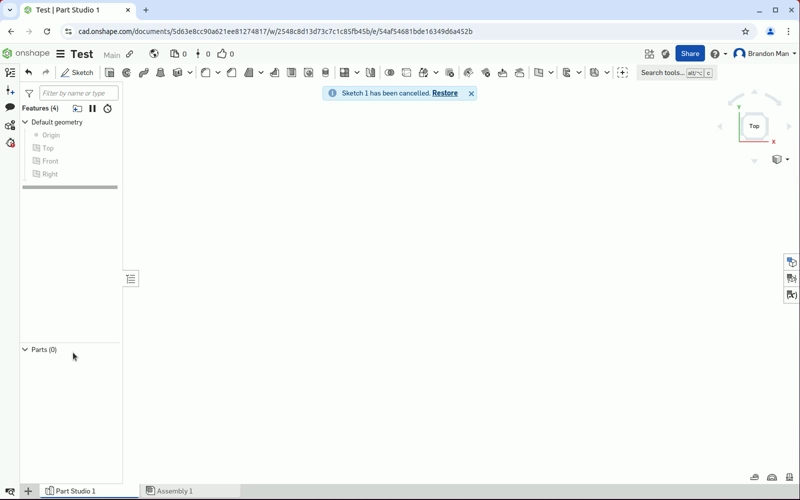
key(shift+p)
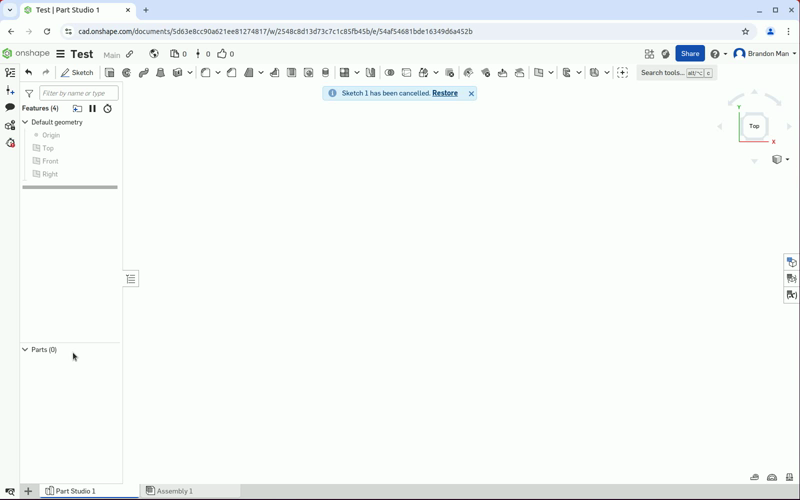
key(space)
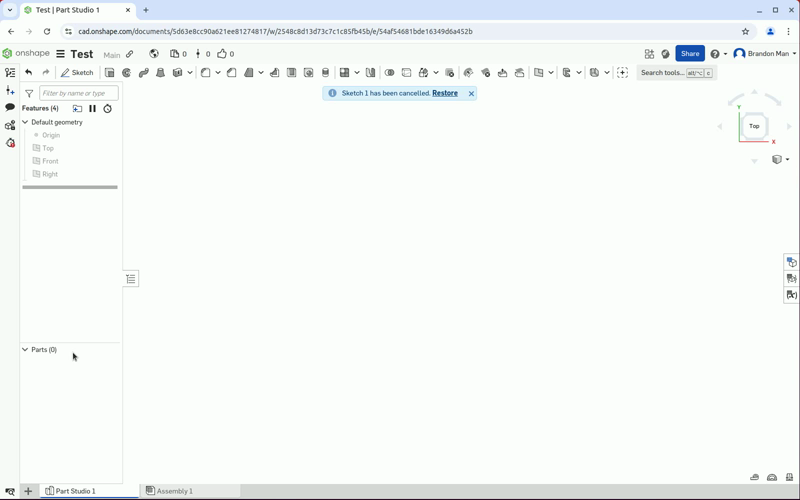
key_down(shift)
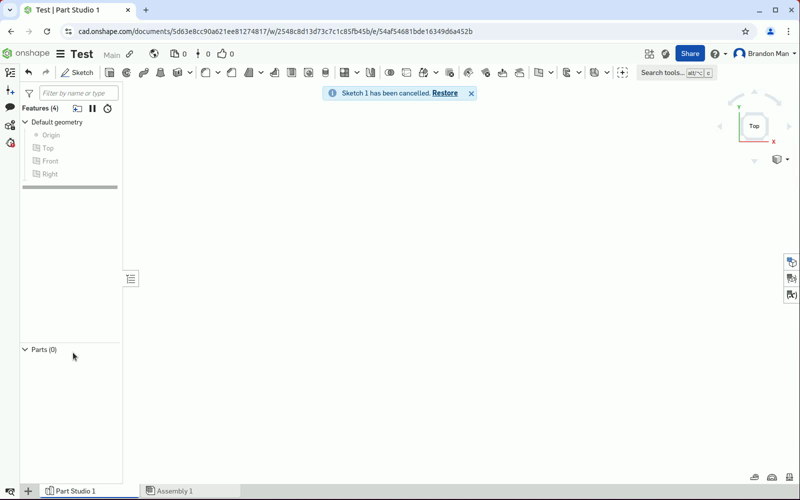
key(up)
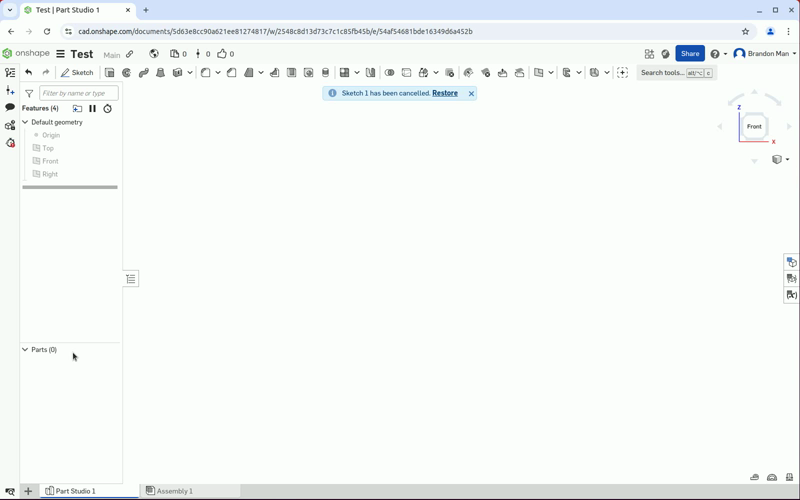
key_up(shift)
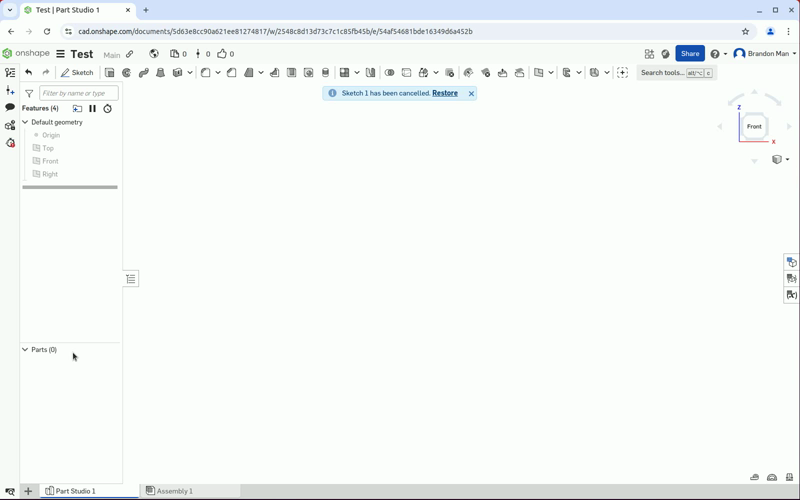
mouse_move(73, 352)
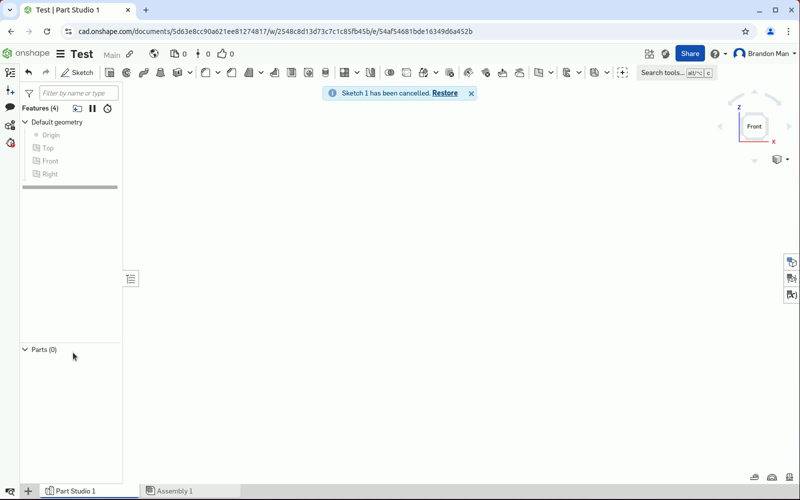
key(shift+y)
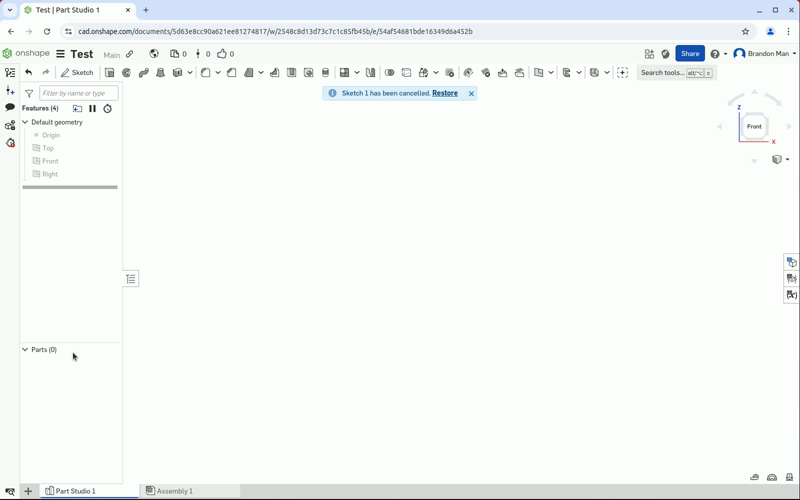
key(shift+s)
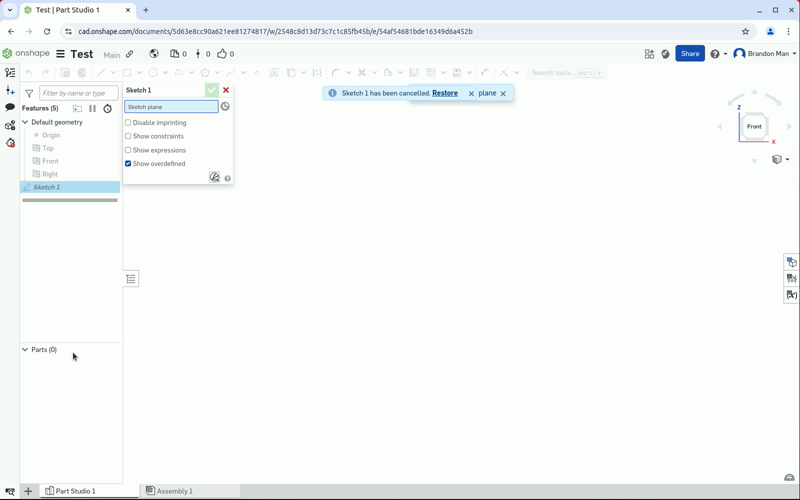
mouse_move(73, 163)
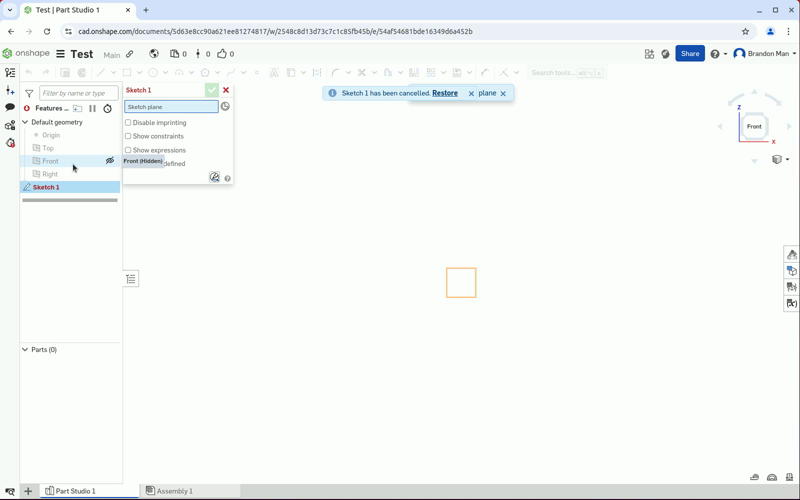
click(73, 163)
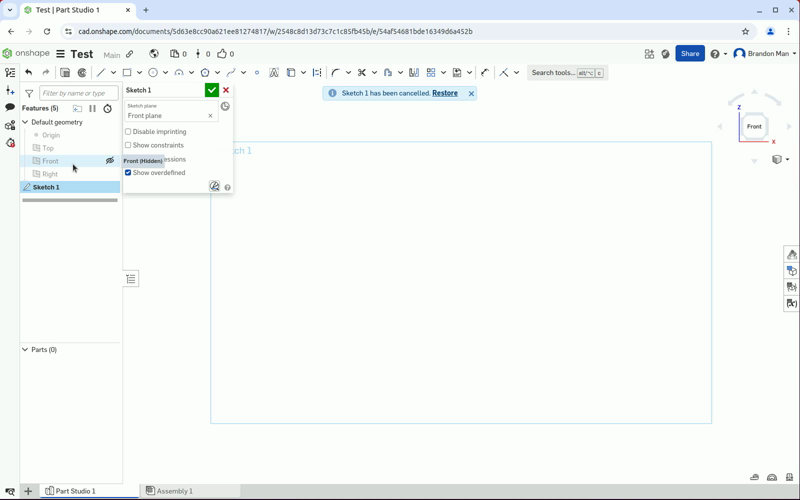
mouse_move(73, 352)
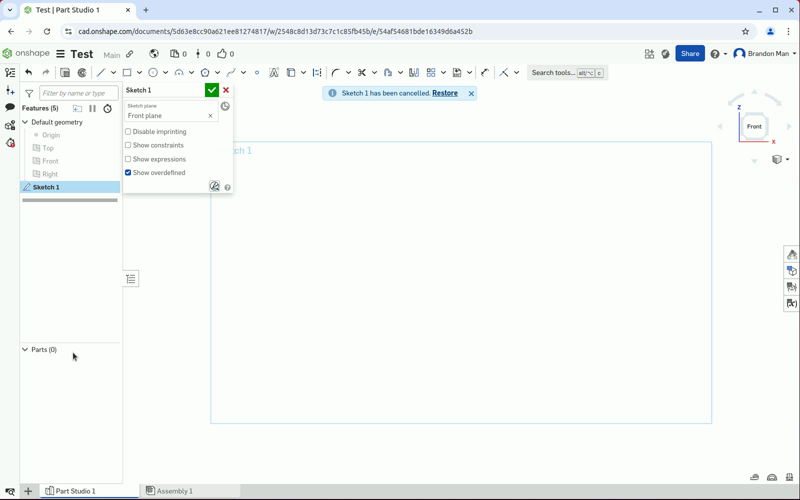
key(y)
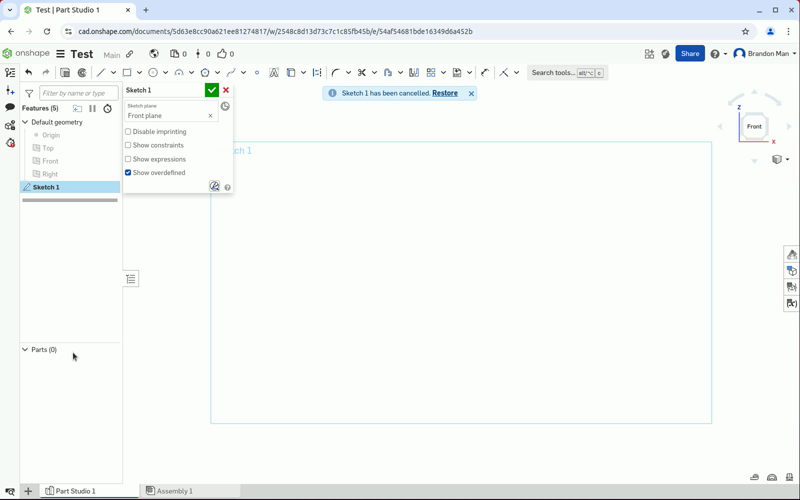
key(l)
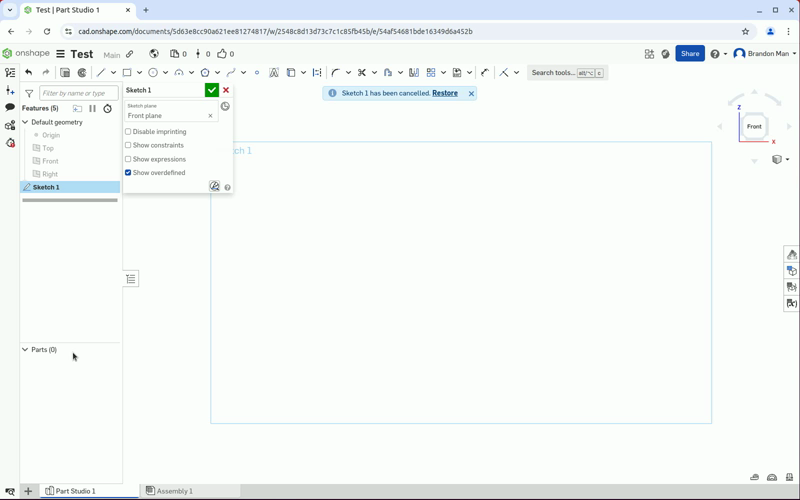
key_down(shift)
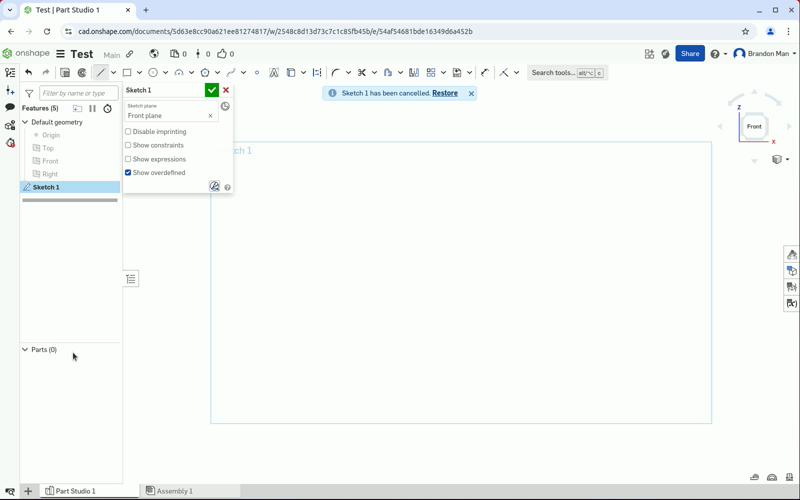
mouse_move(348, 290)
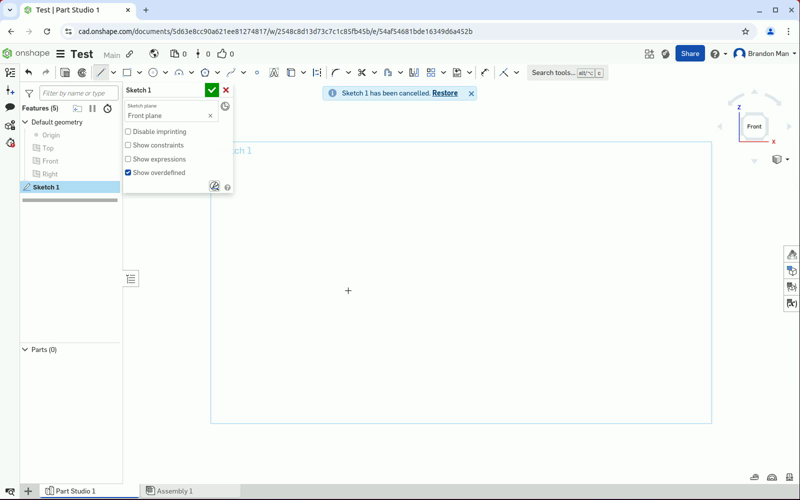
click(348, 290)
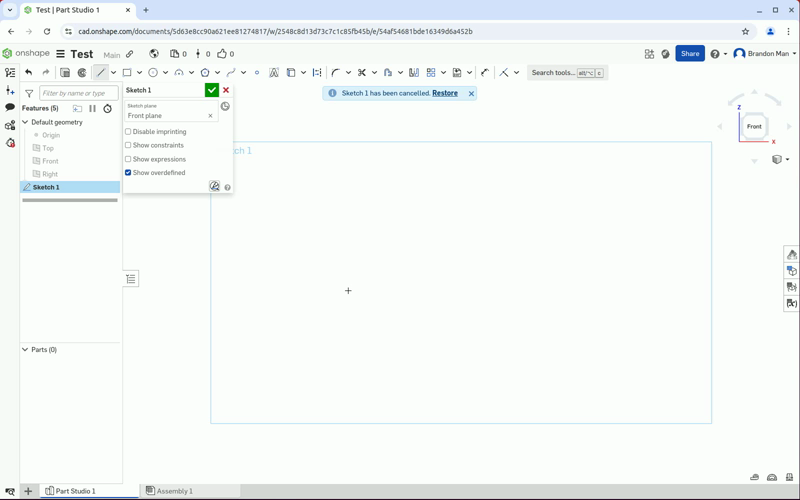
key_up(shift)
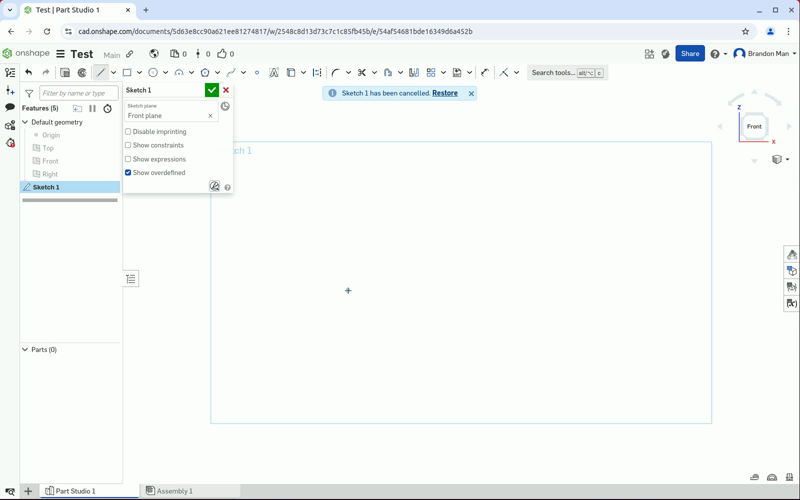
key_down(shift)
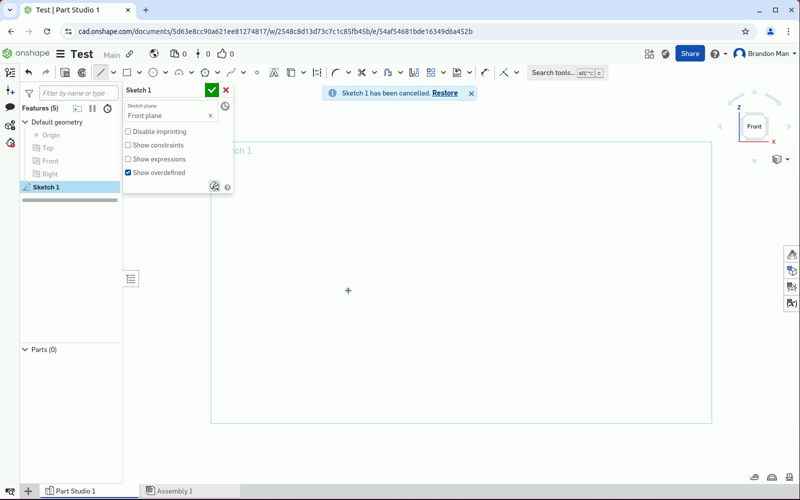
mouse_move(572, 290)
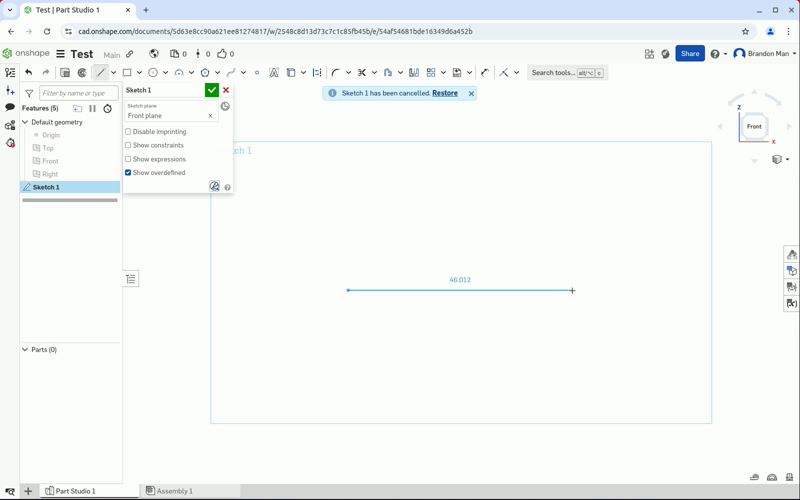
click(572, 290)
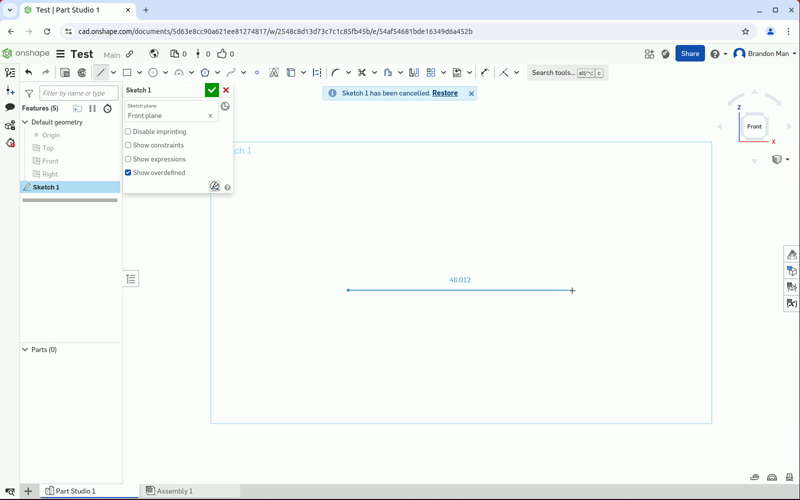
key_up(shift)
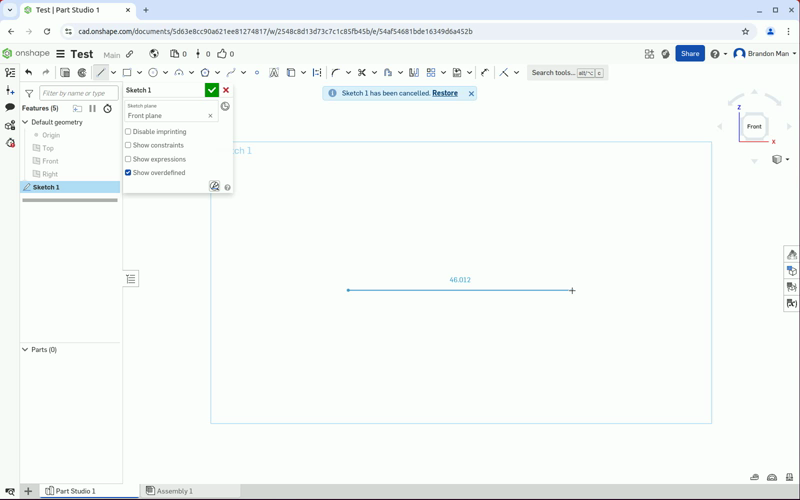
key_down(shift)
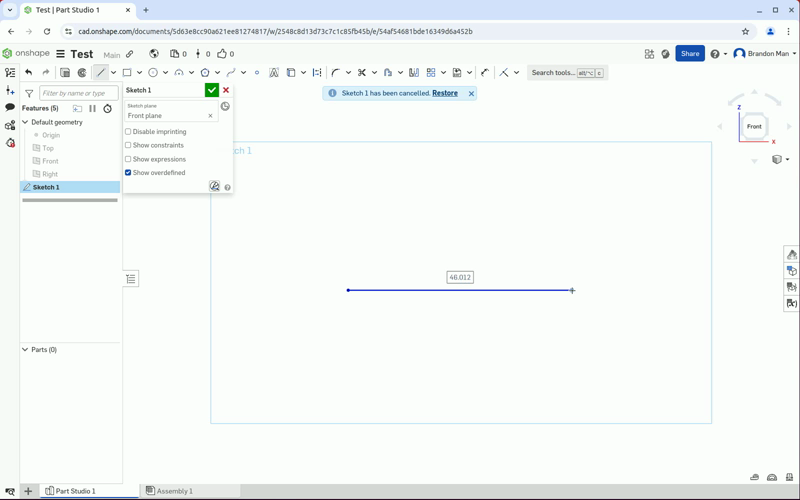
mouse_move(589, 290)
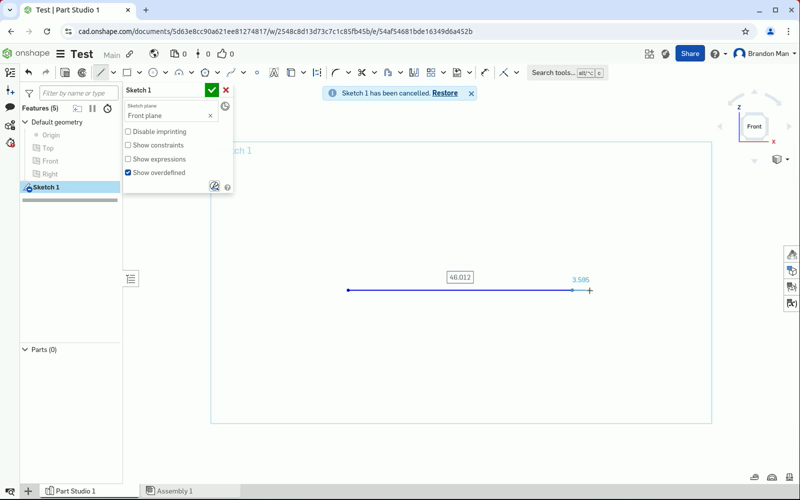
mouse_move(572, 275)
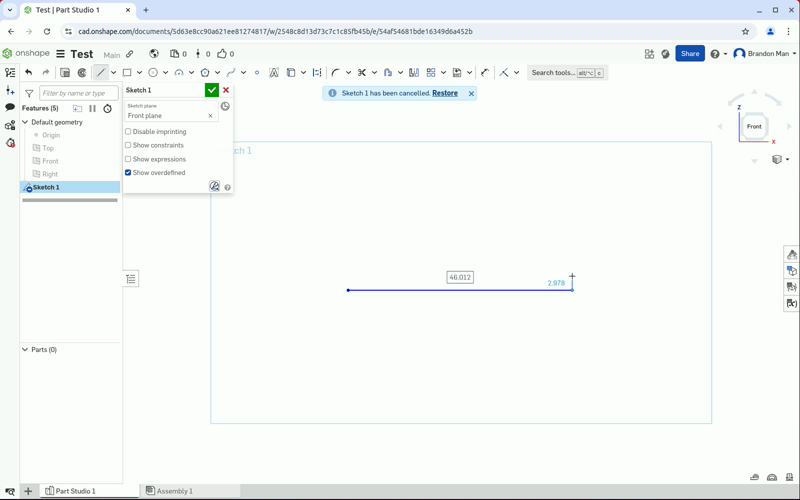
click(572, 275)
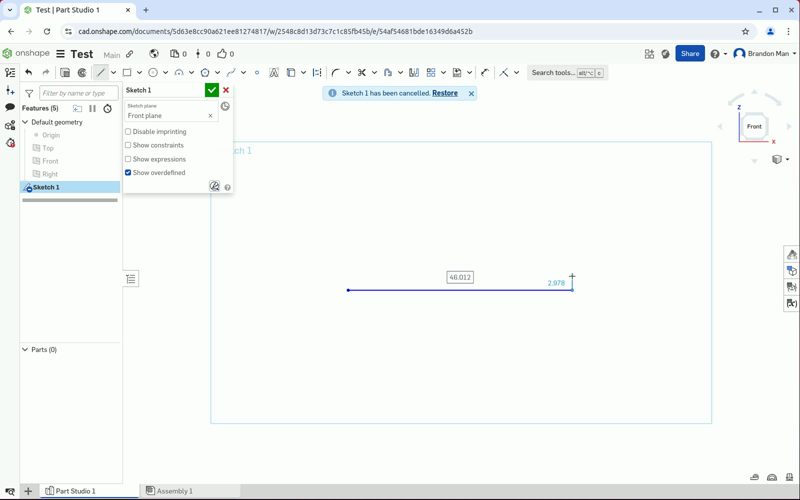
key_up(shift)
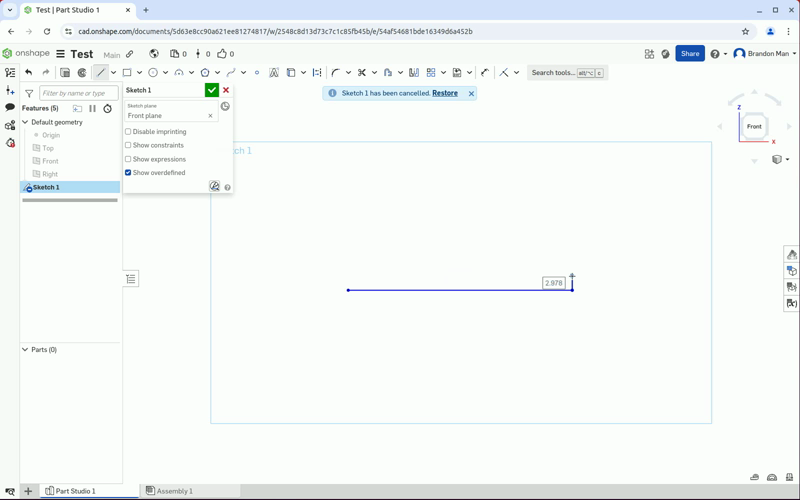
key_down(shift)
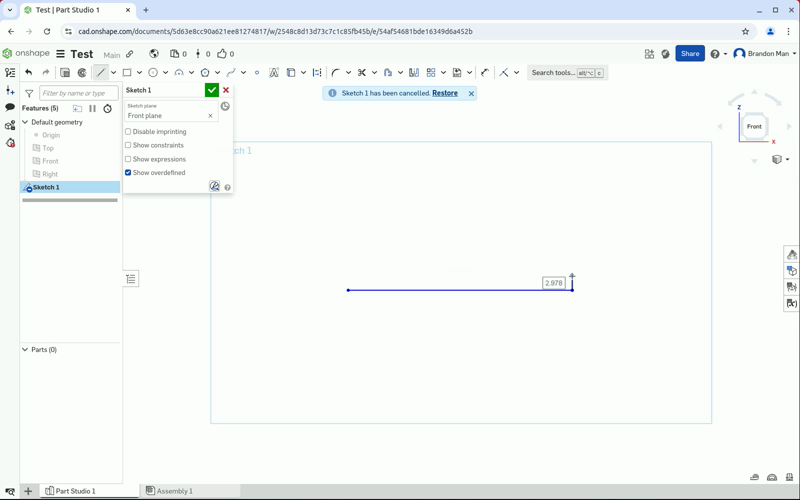
mouse_move(492, 275)
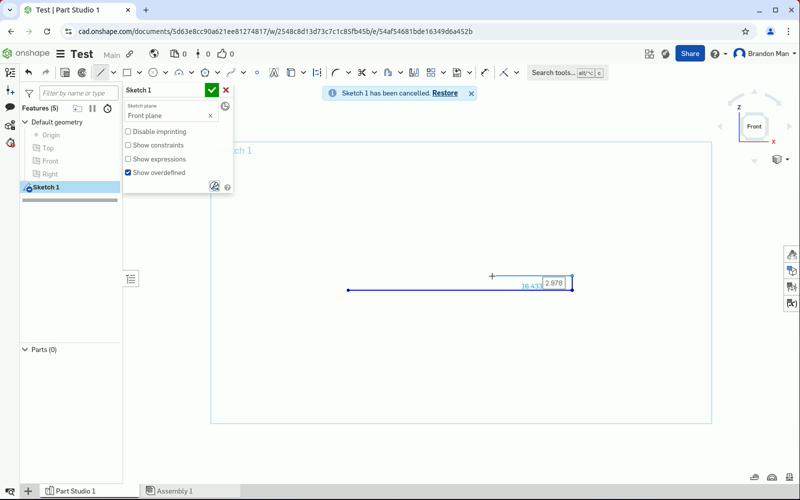
click(492, 275)
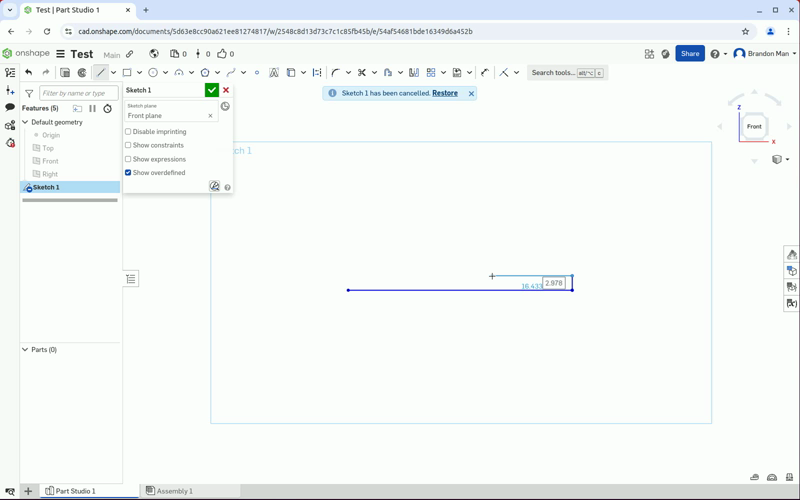
key_up(shift)
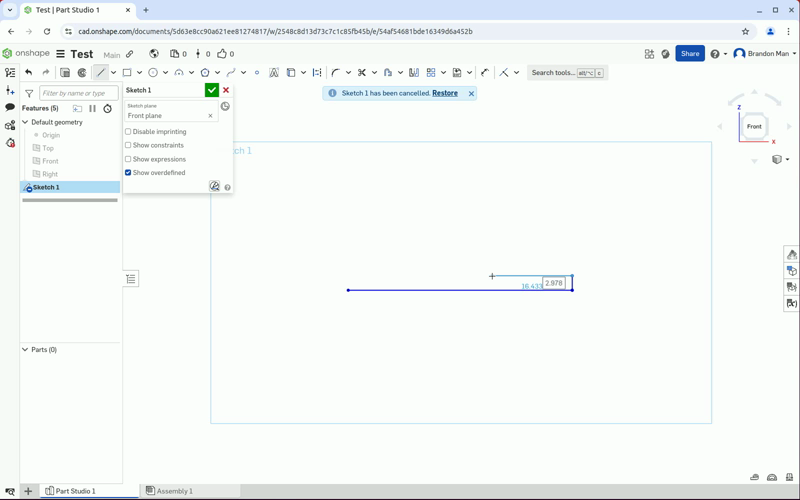
key_down(shift)
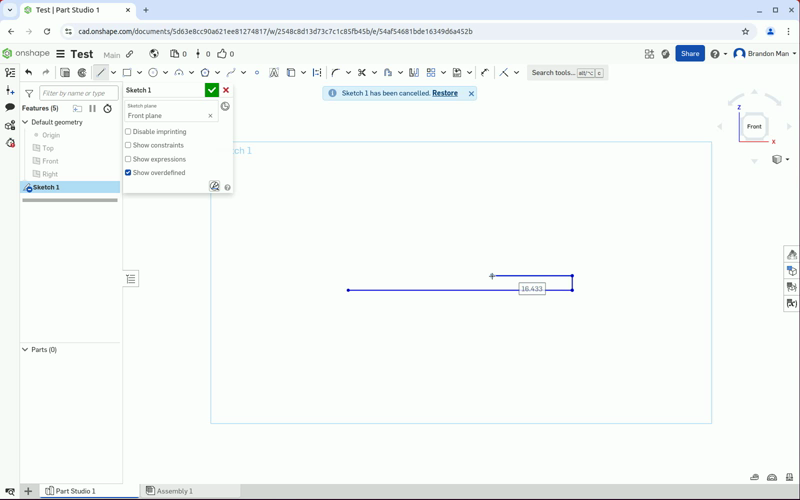
mouse_move(522, 275)
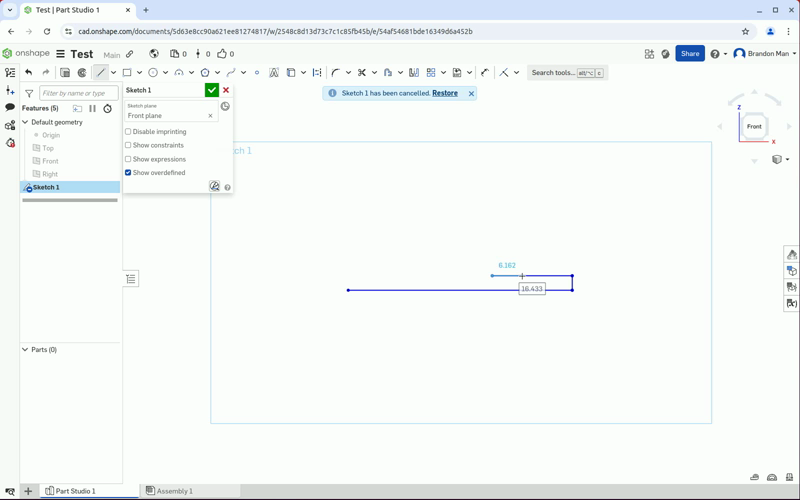
mouse_move(492, 287)
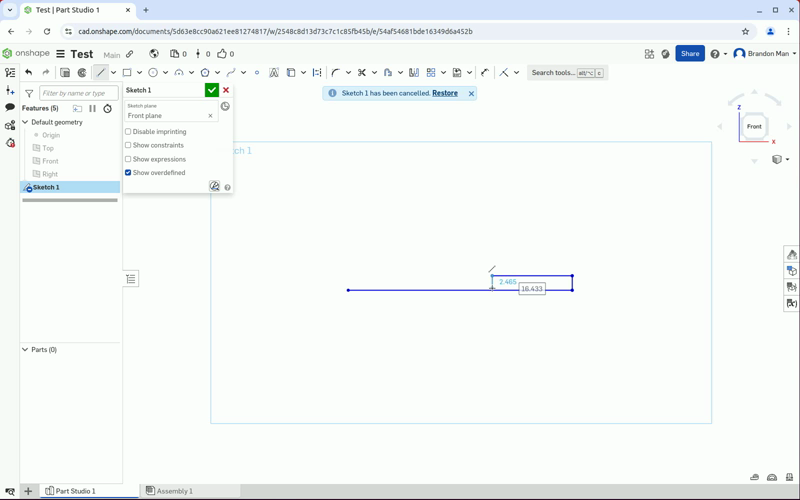
click(492, 287)
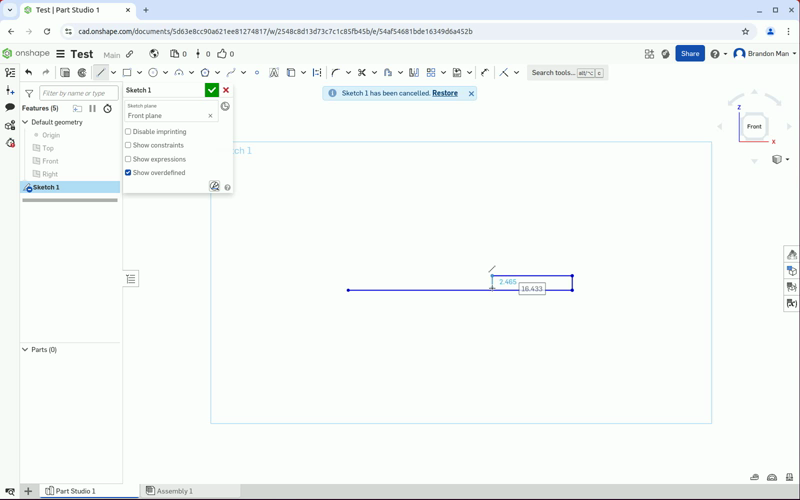
key_up(shift)
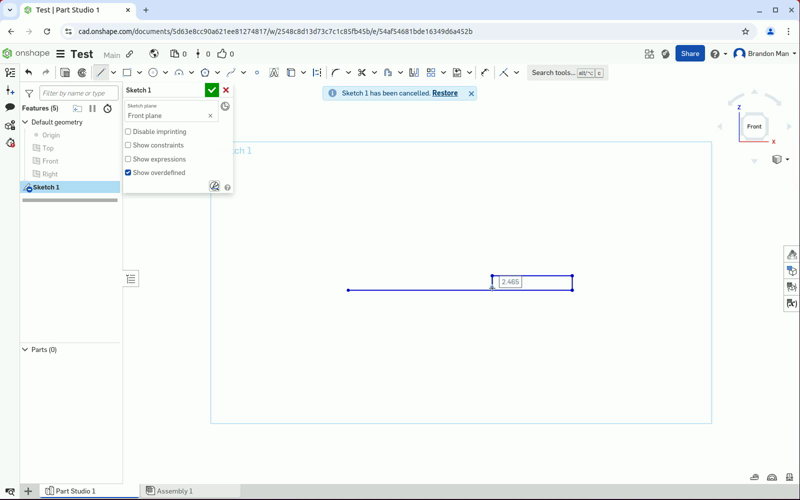
key_down(shift)
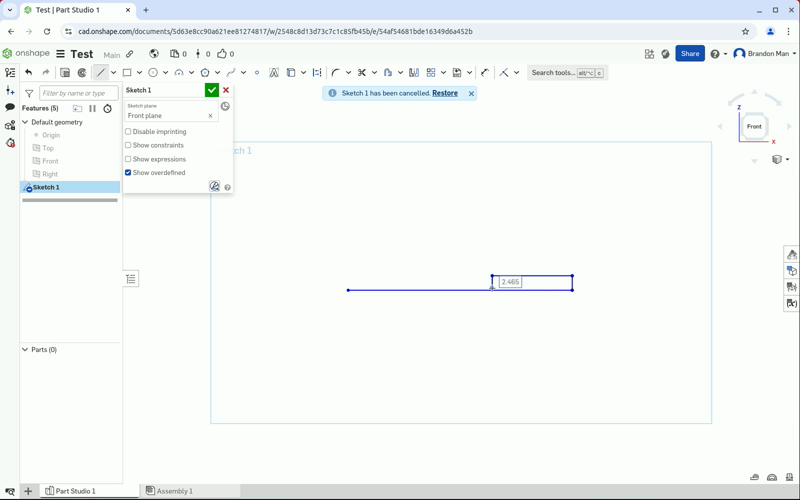
mouse_move(409, 287)
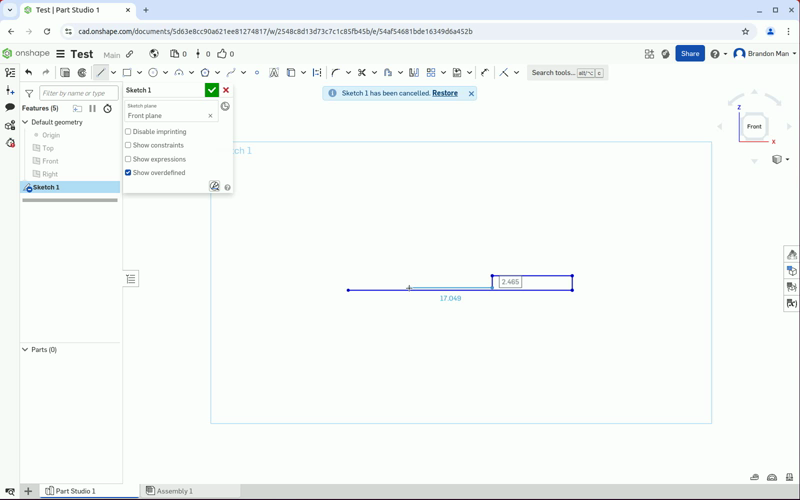
click(409, 287)
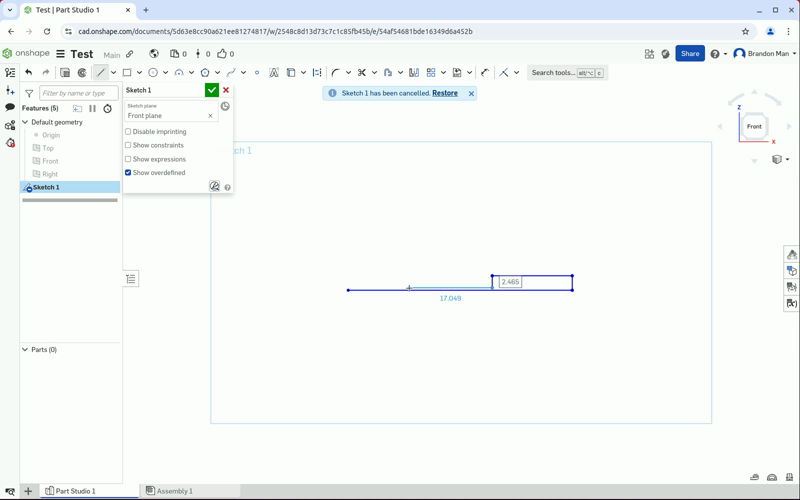
key_up(shift)
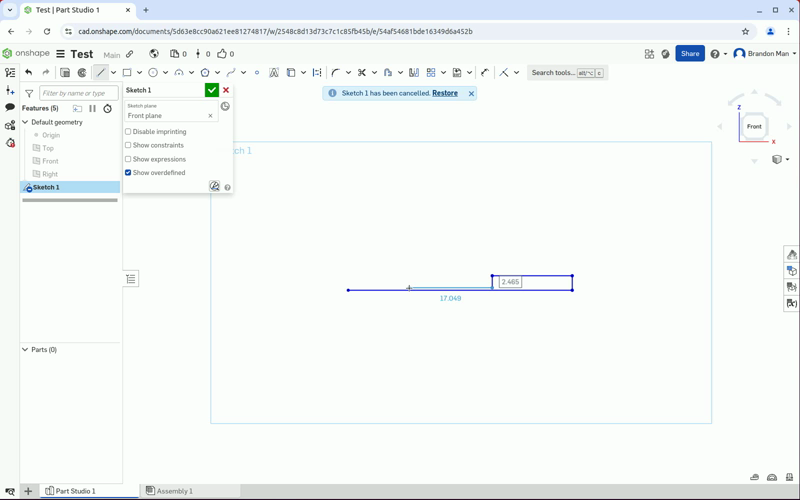
key_down(shift)
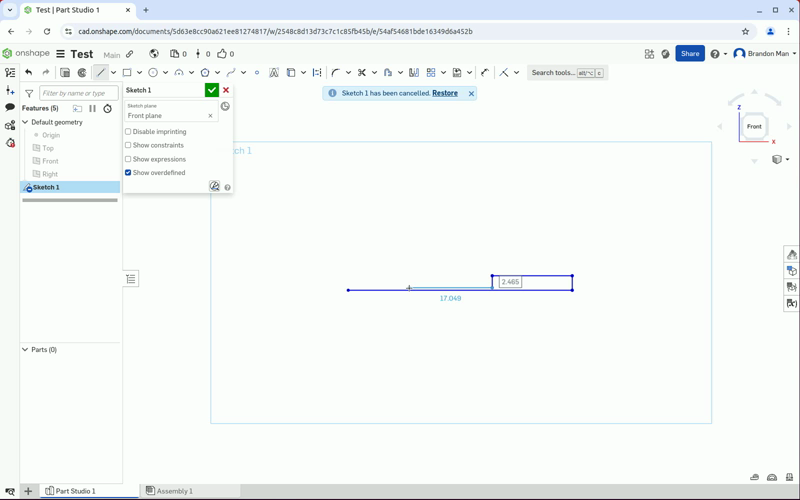
mouse_move(439, 287)
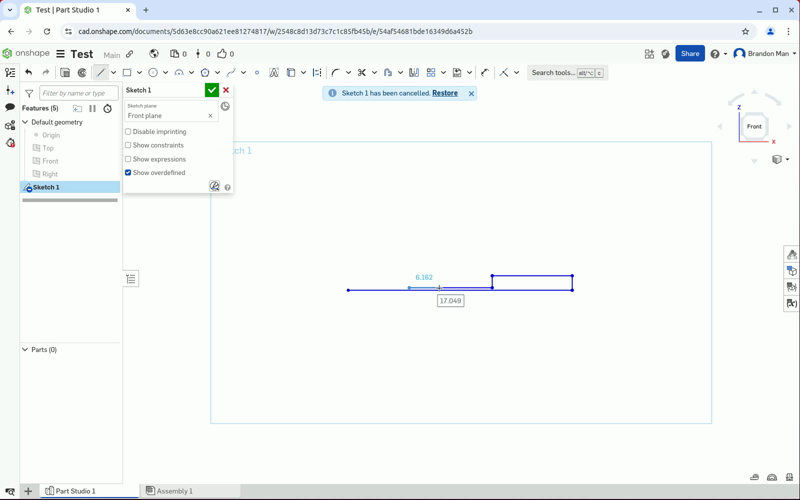
mouse_move(409, 275)
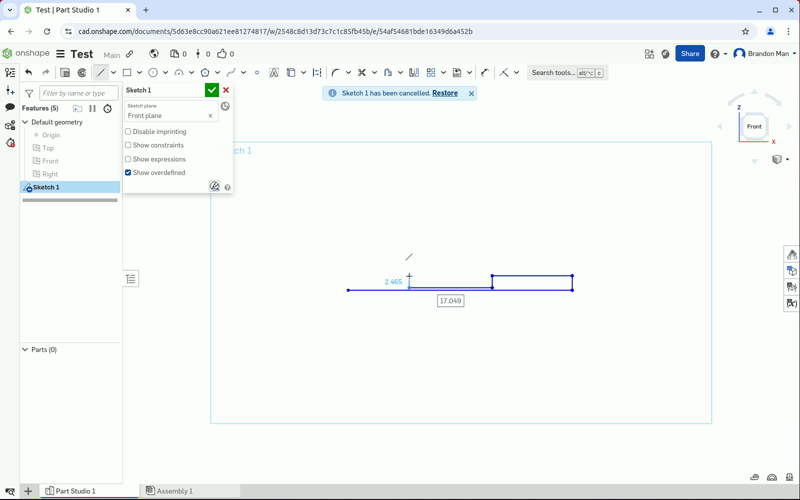
click(409, 275)
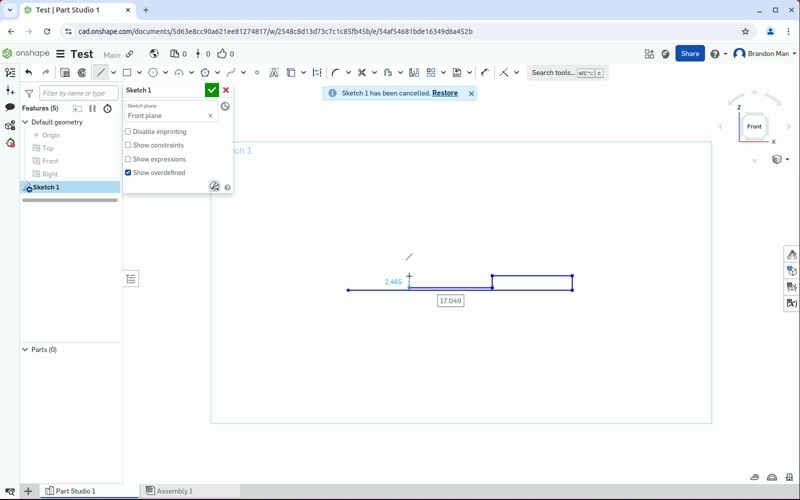
key_up(shift)
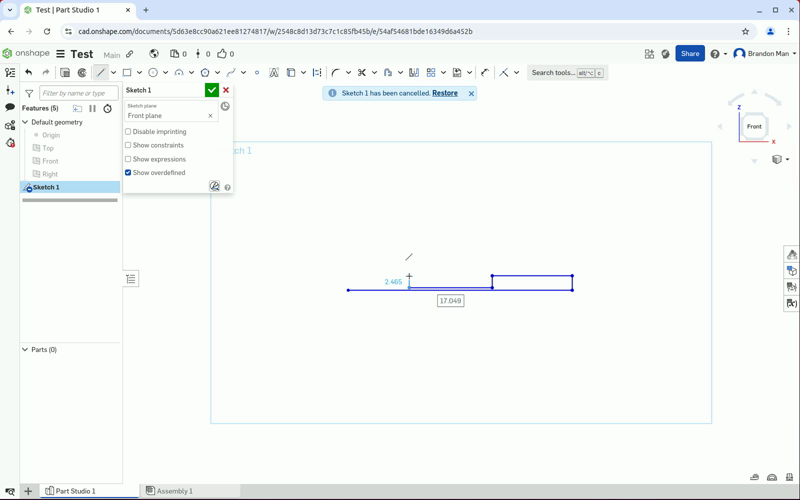
key_down(shift)
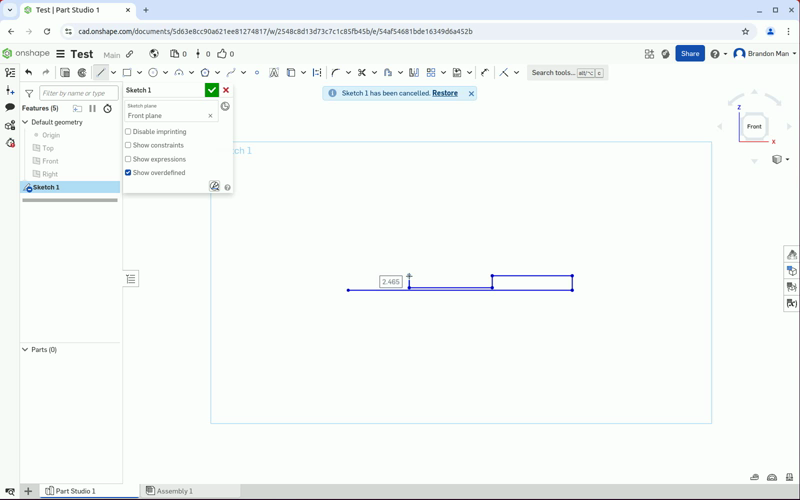
mouse_move(348, 275)
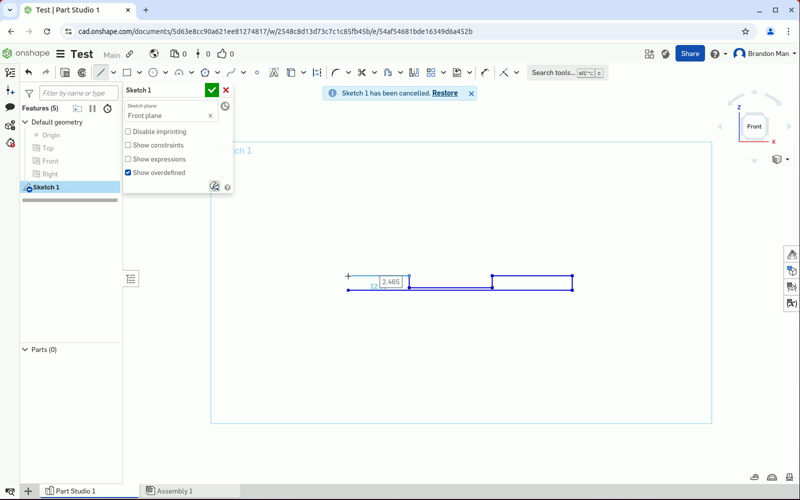
click(348, 275)
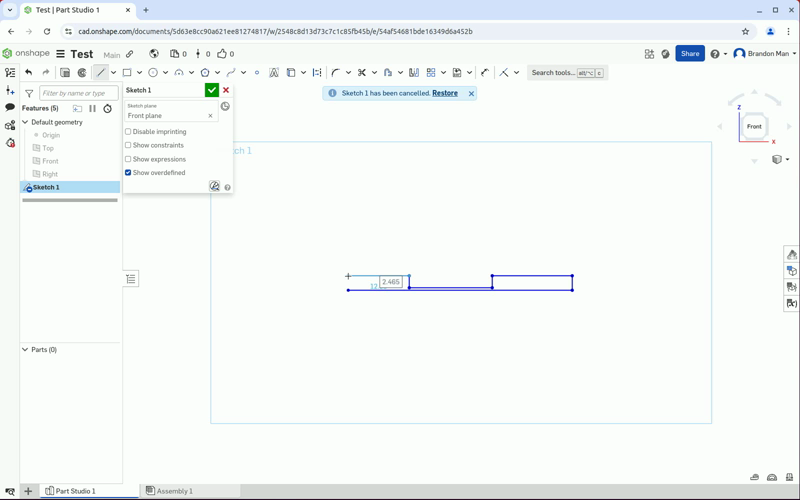
key_up(shift)
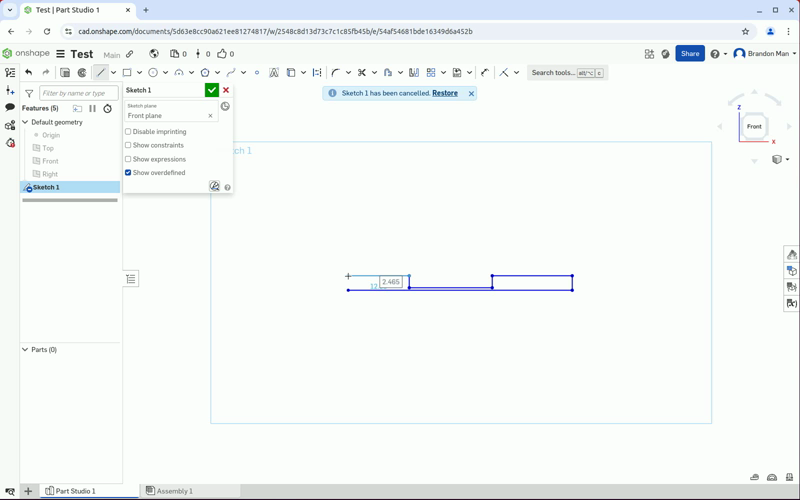
mouse_move(378, 275)
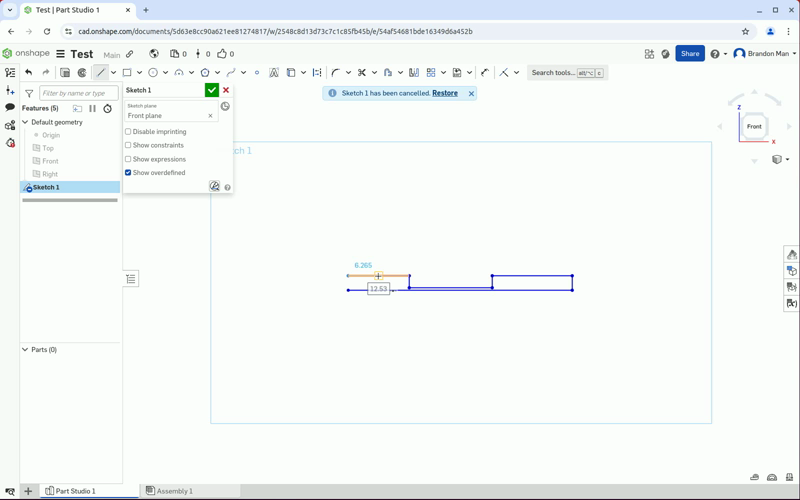
key_down(shift)
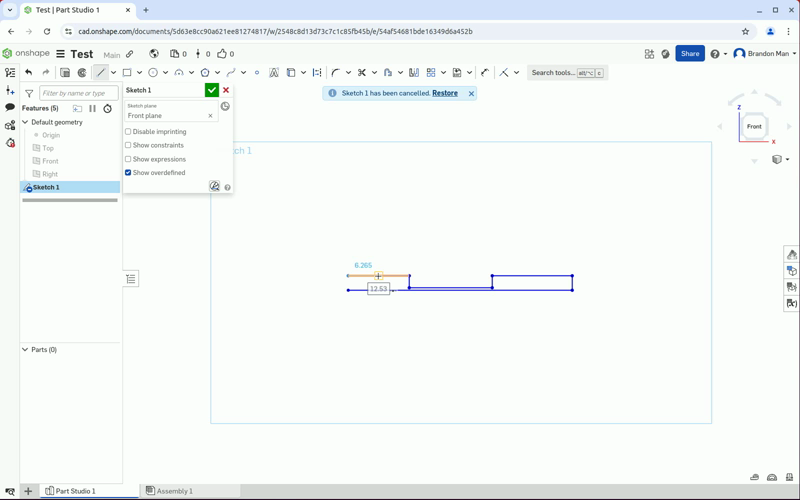
mouse_move(348, 290)
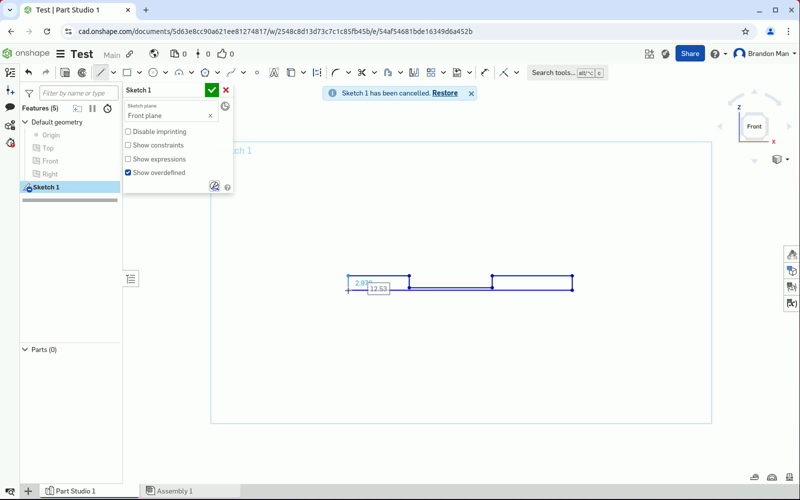
key_up(shift)
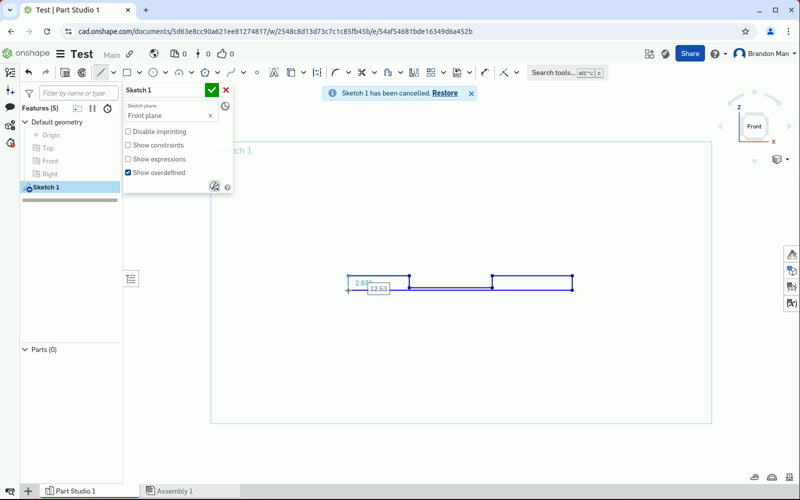
click(348, 290)
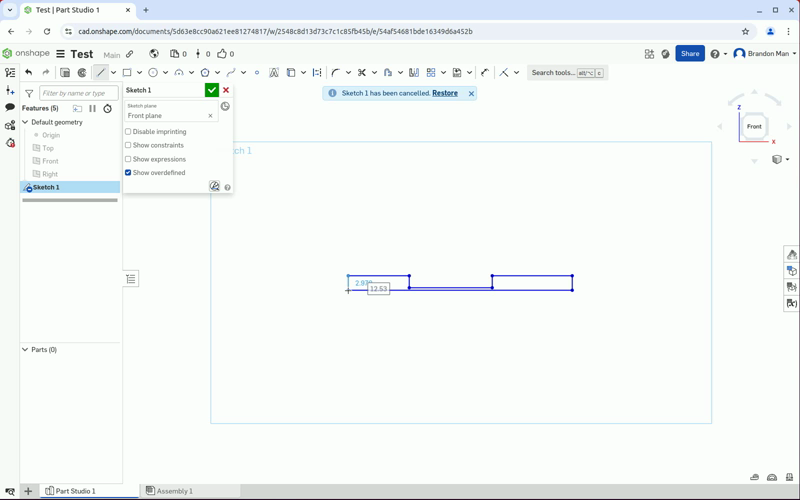
key(esc)
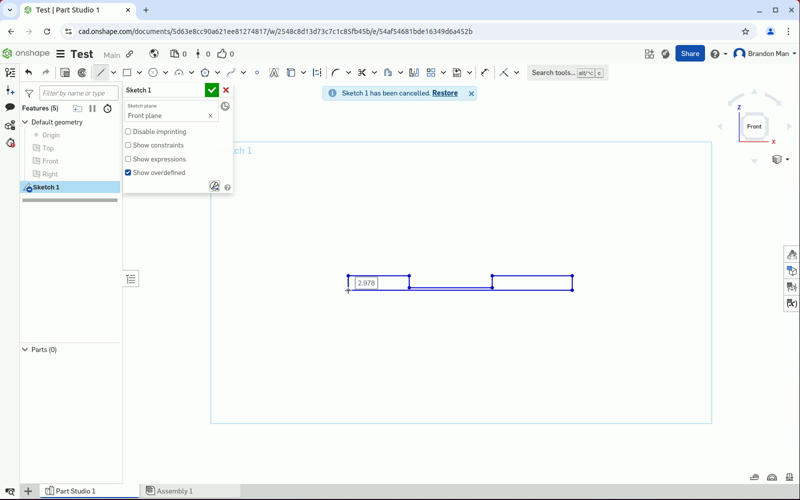
mouse_move(398, 281)
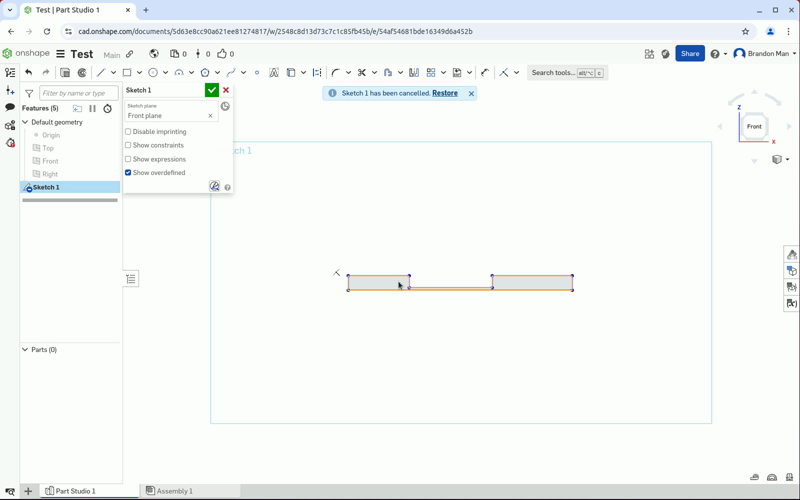
click(398, 281)
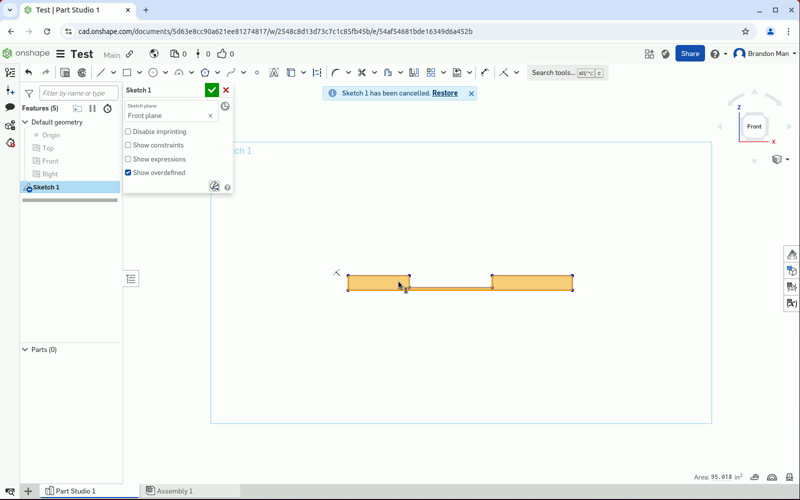
mouse_move(73, 352)
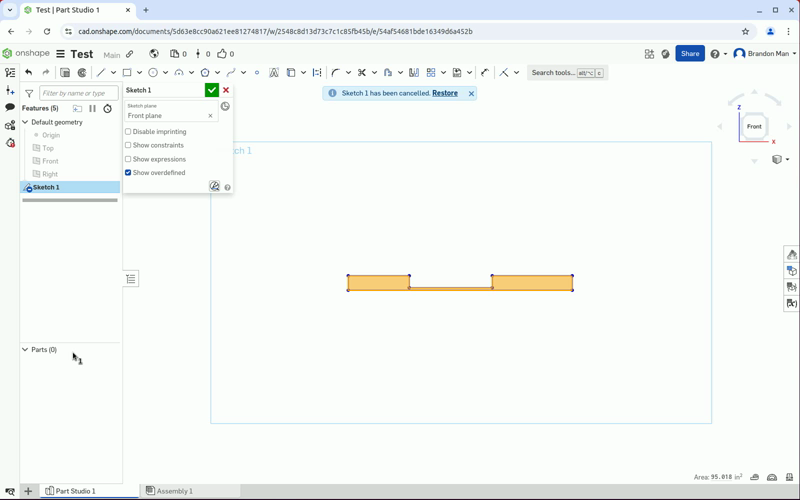
key(shift+y)
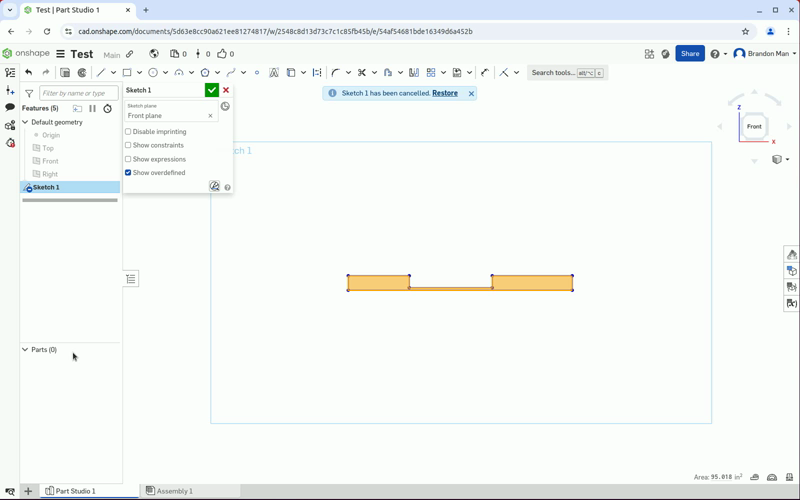
key(shift+e)
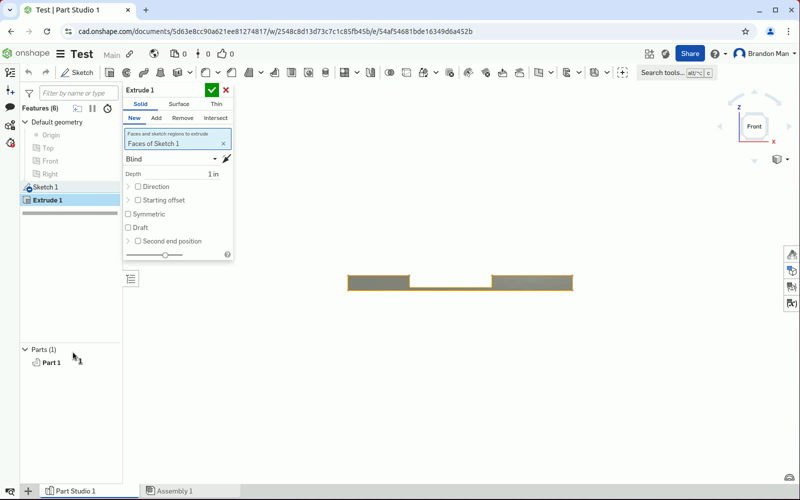
mouse_move(143, 106)
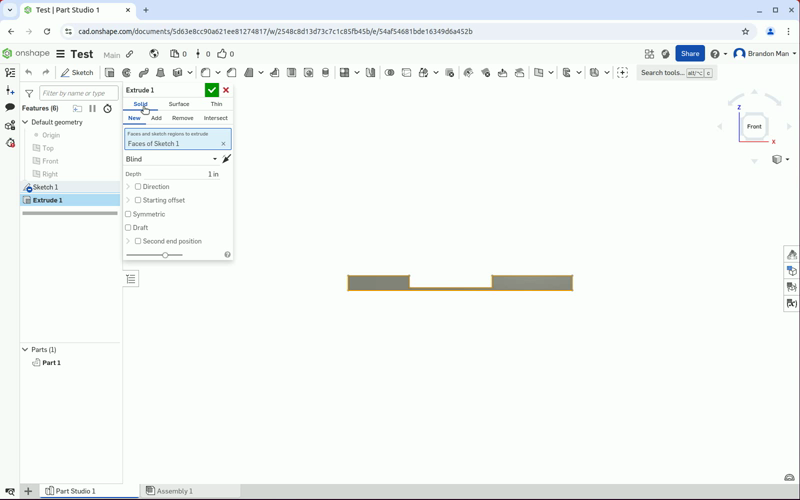
click(143, 106)
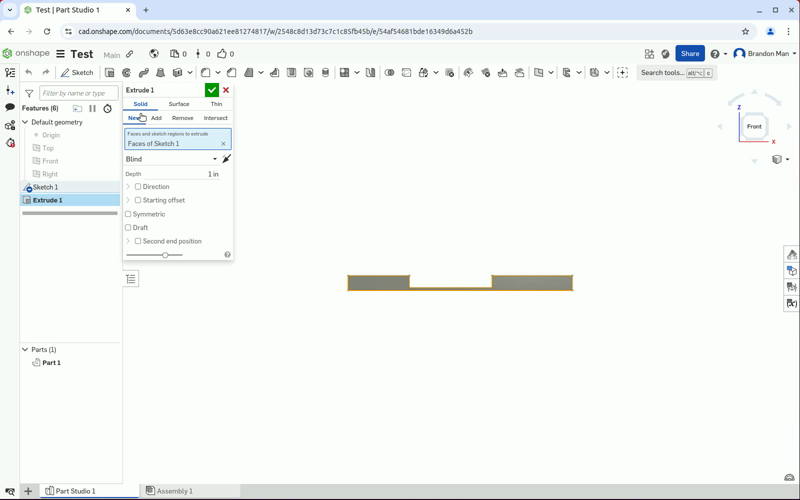
mouse_move(137, 120)
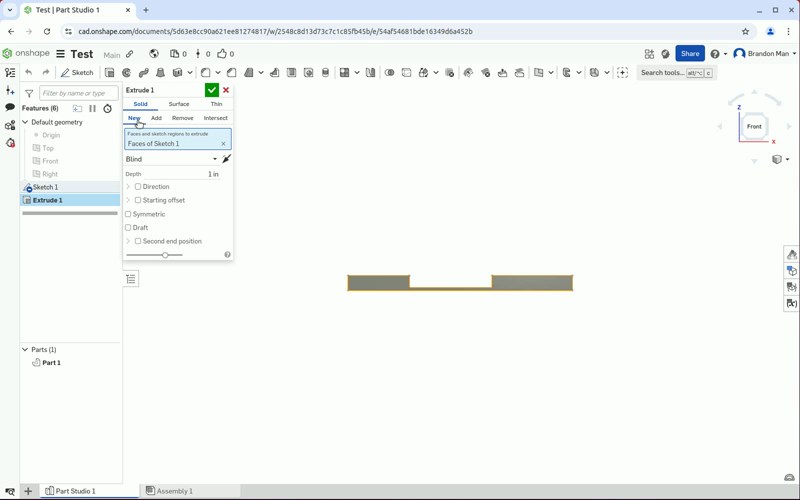
click(137, 120)
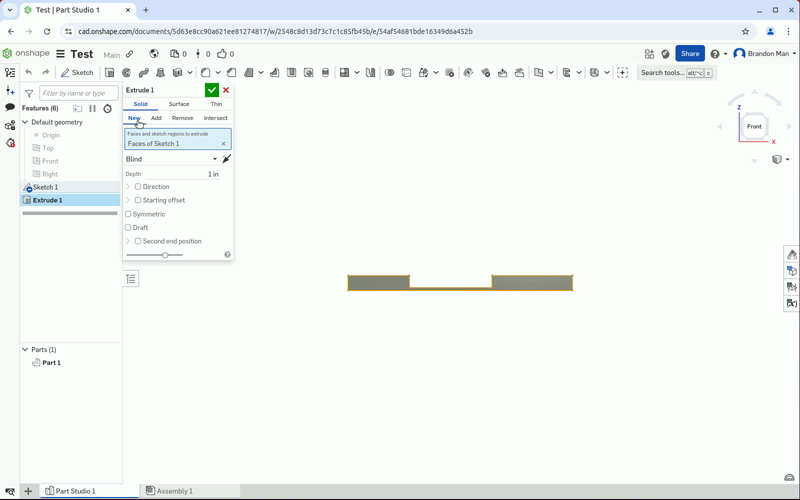
key(tab, 4)
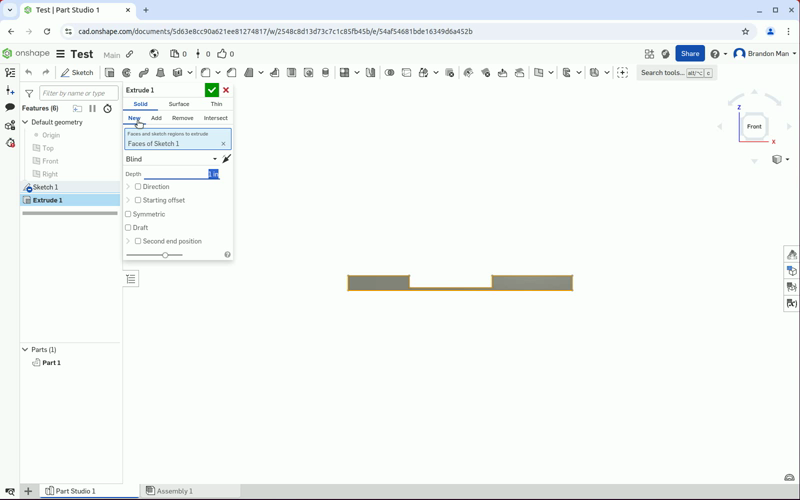
text(-8.425)
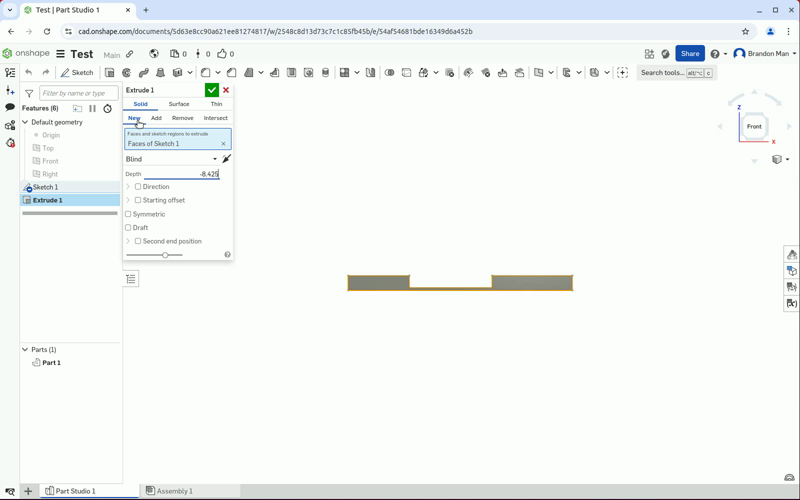
key(enter)
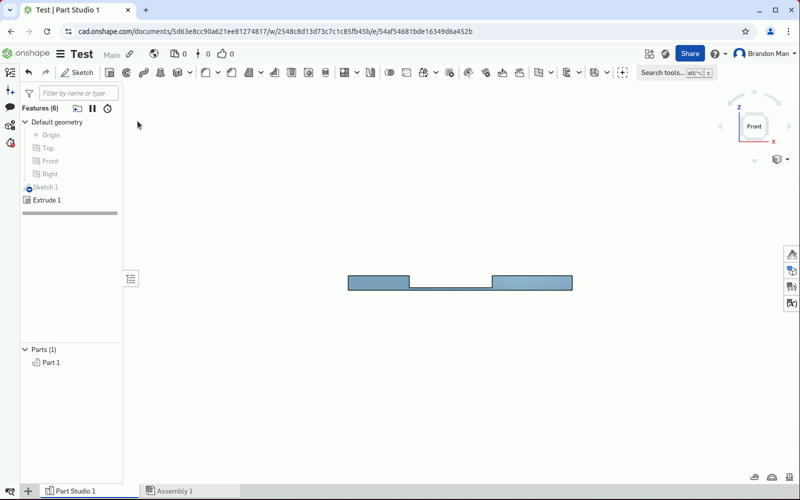
key(shift+h)
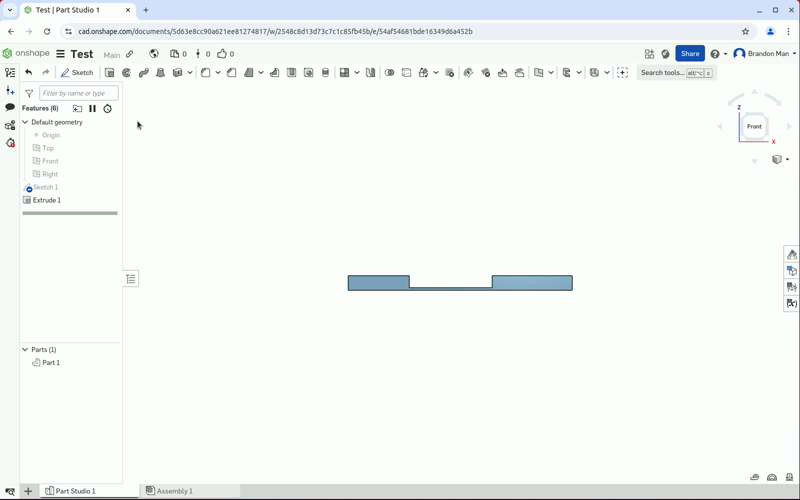
key(shift+h)
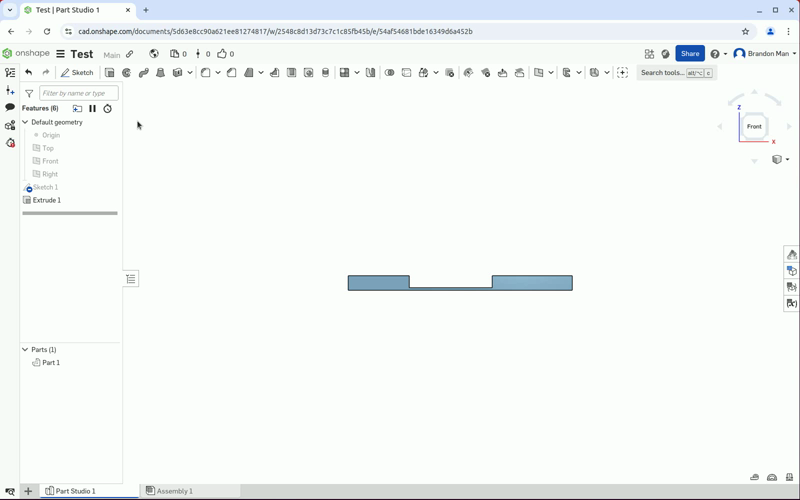
mouse_move(73, 189)
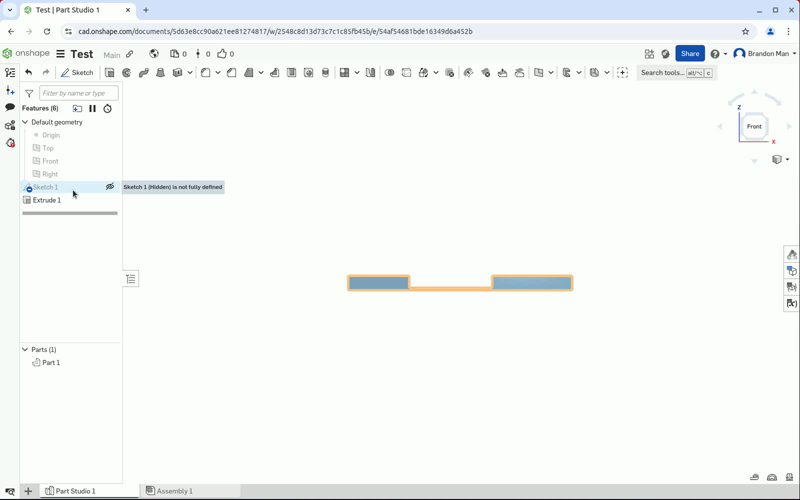
click(73, 189)
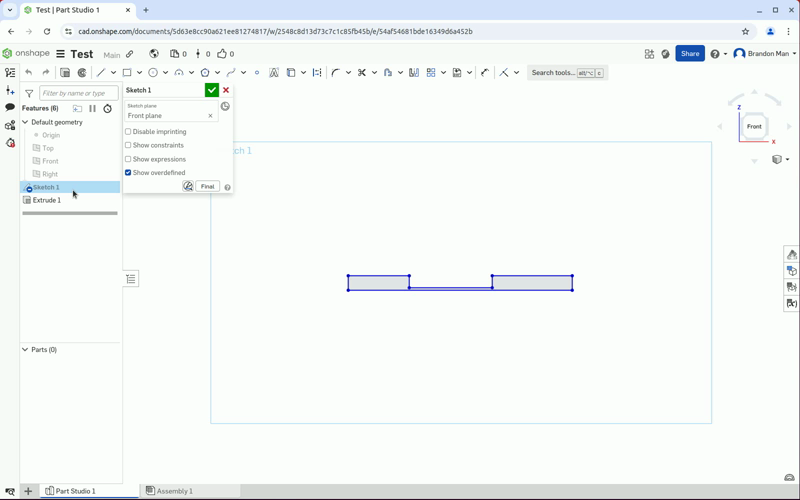
mouse_move(229, 92)
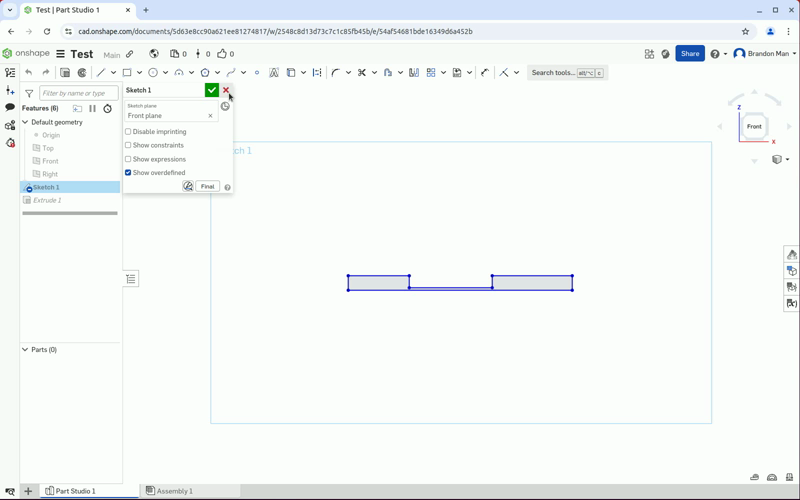
click(229, 92)
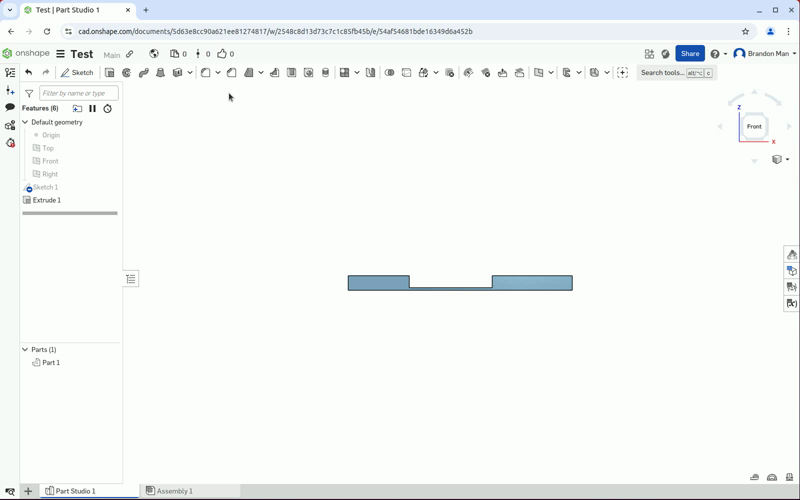
mouse_move(73, 352)
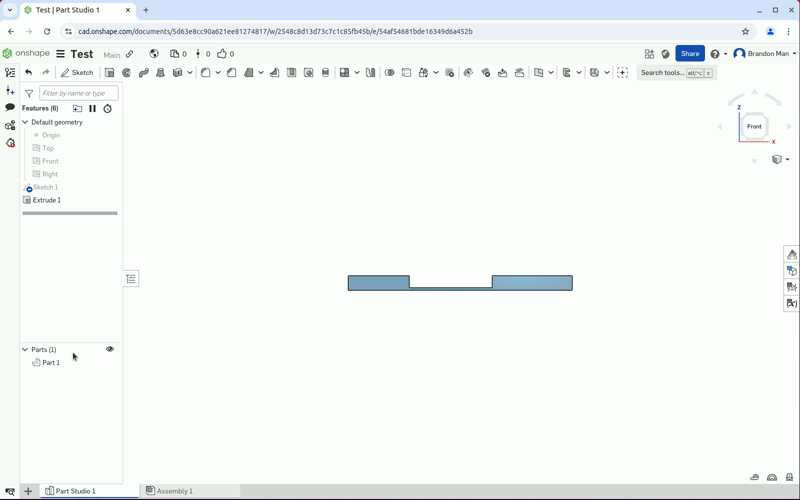
key(y)
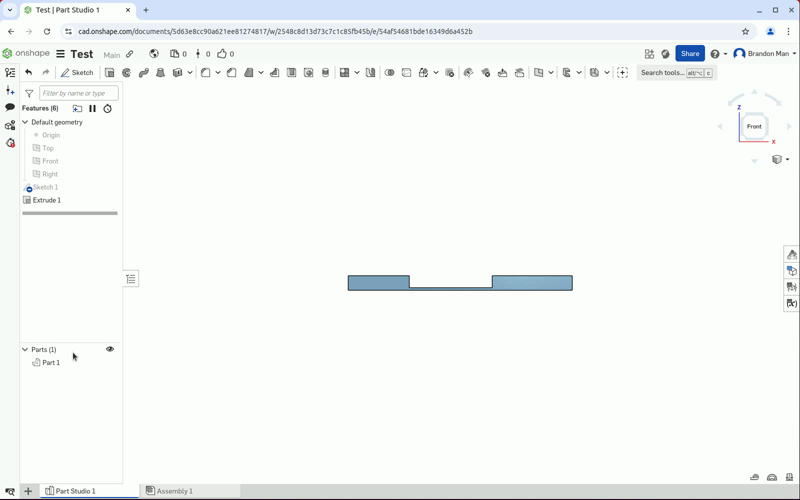
key(shift+p)
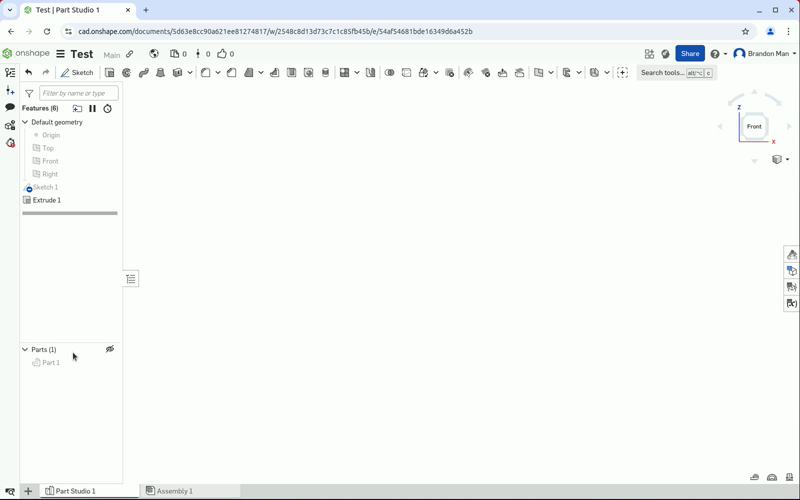
key(space)
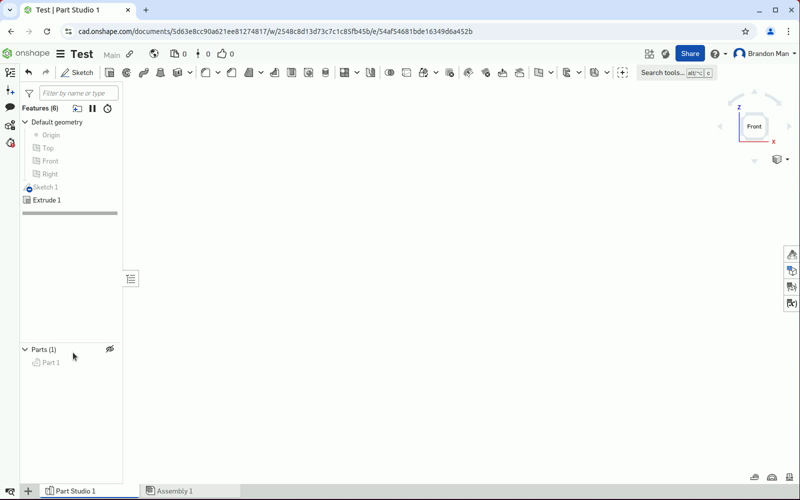
key_down(shift)
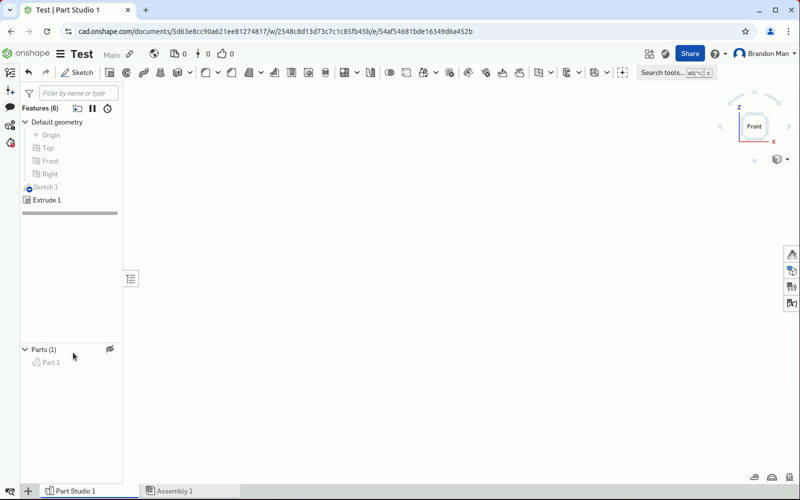
key(down)
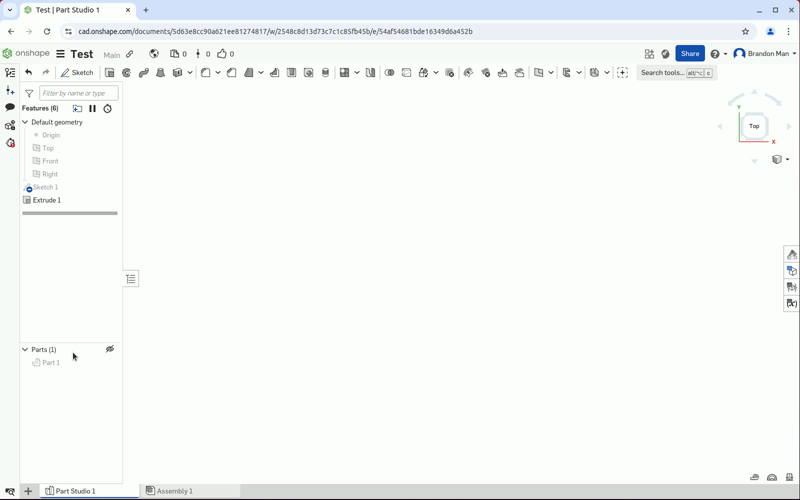
key_up(shift)
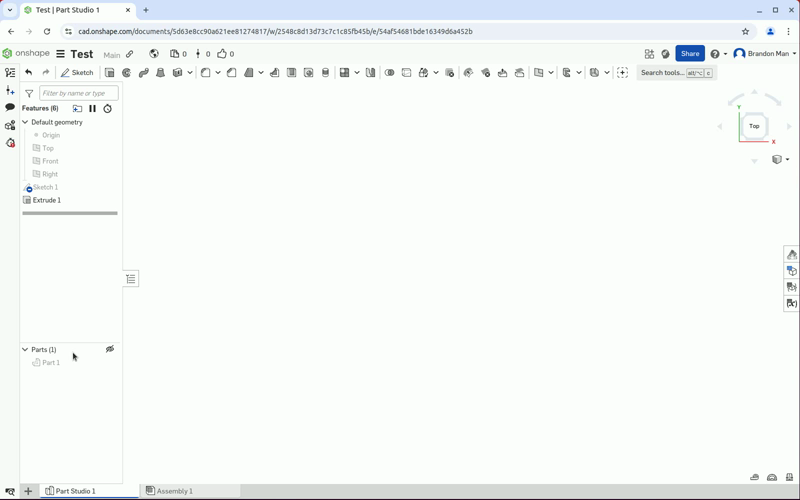
mouse_move(73, 352)
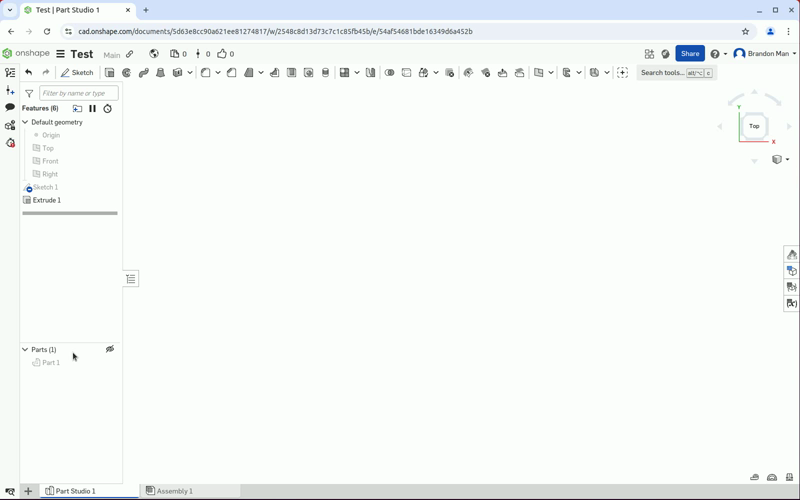
key(shift+y)
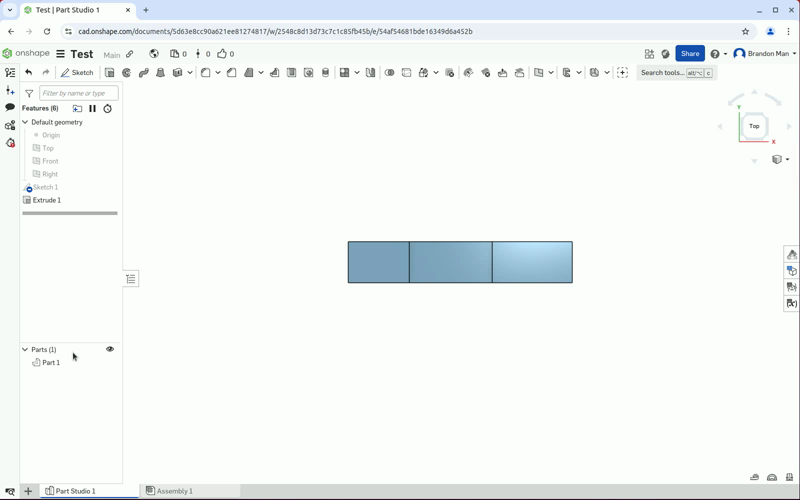
mouse_move(541, 75)
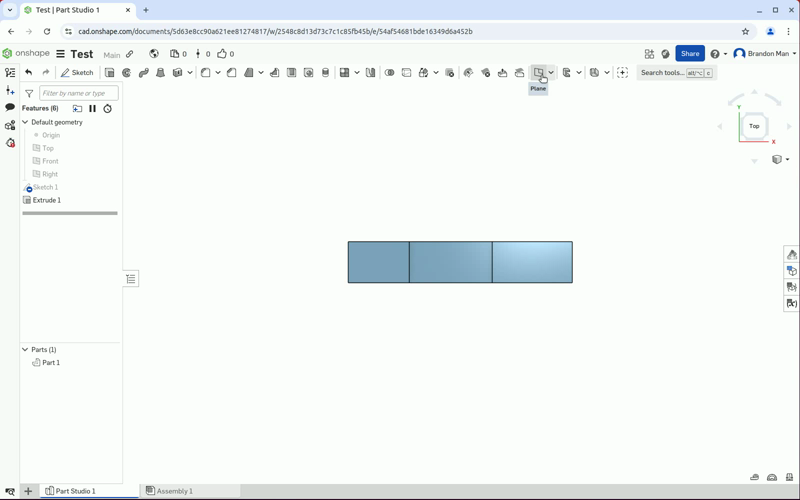
click(541, 75)
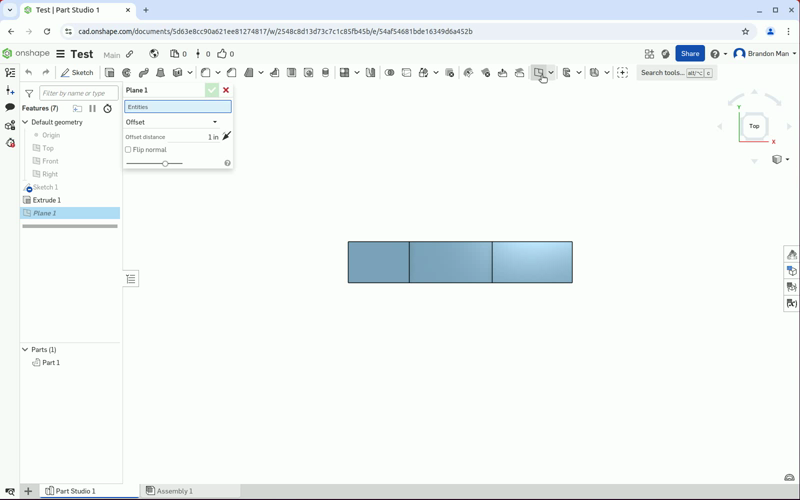
mouse_move(73, 150)
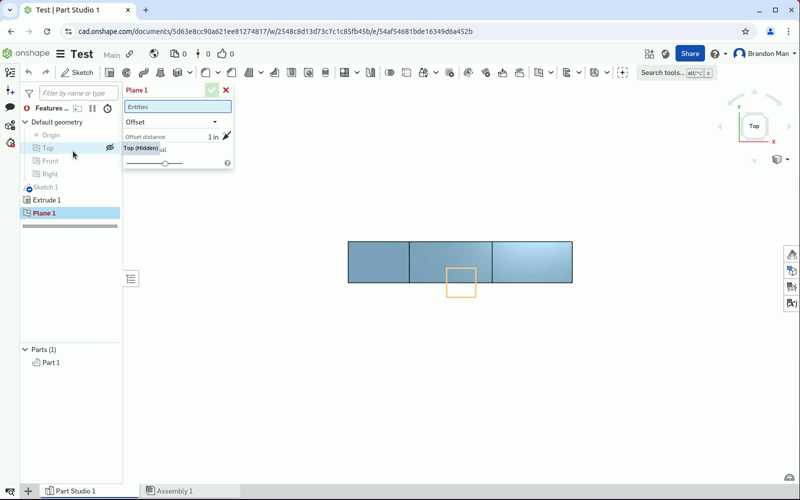
click(73, 150)
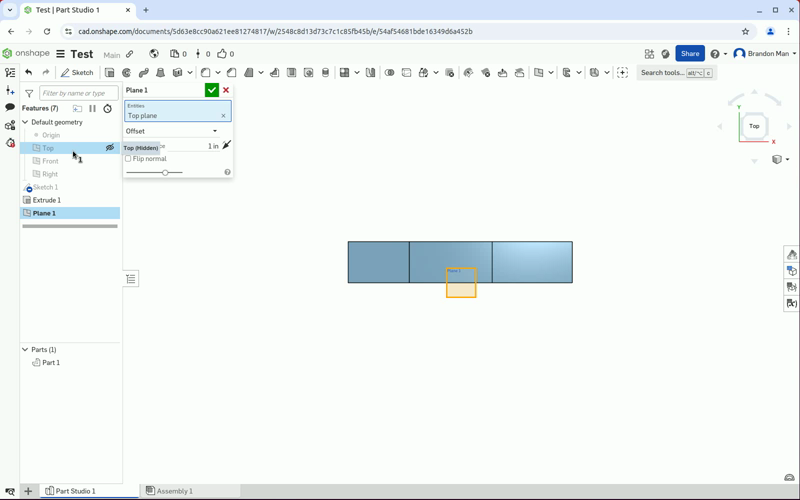
key(tab, 2)
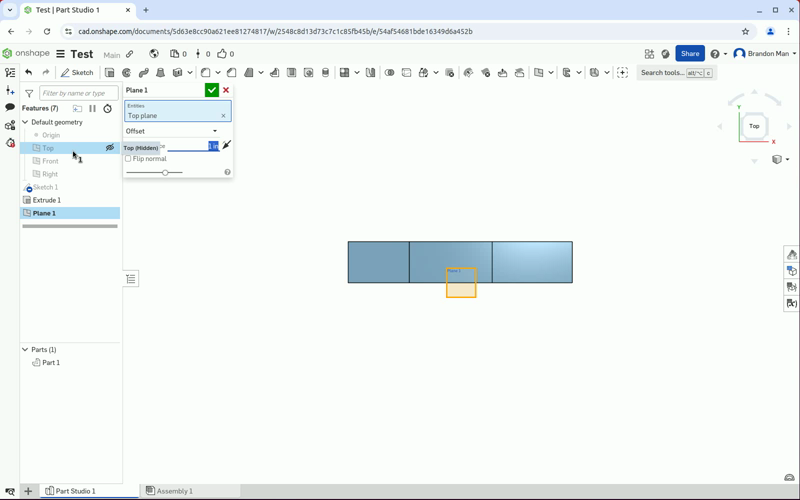
text(1.448)
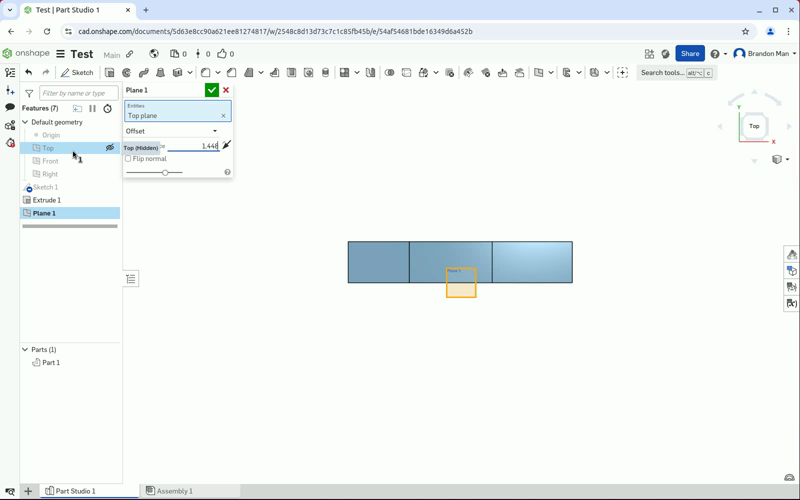
key(enter, 2)
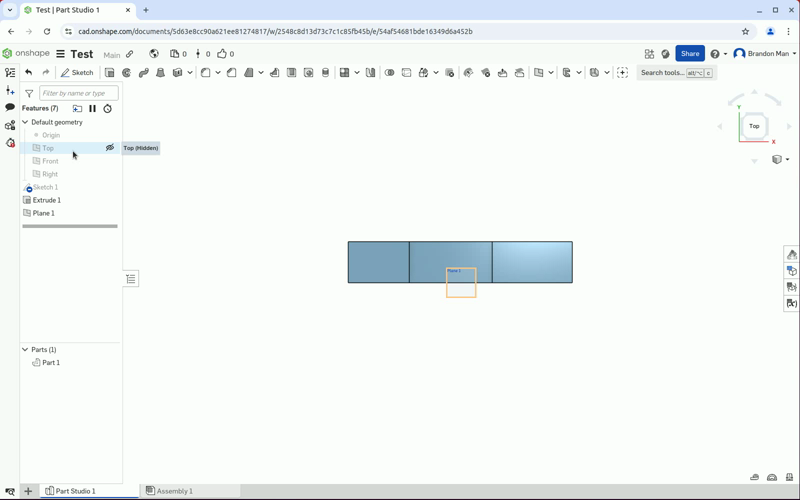
key(shift+s)
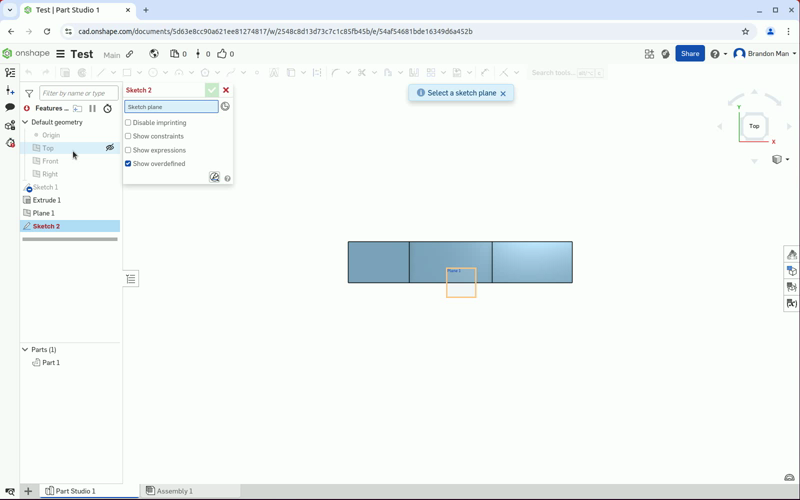
mouse_move(73, 215)
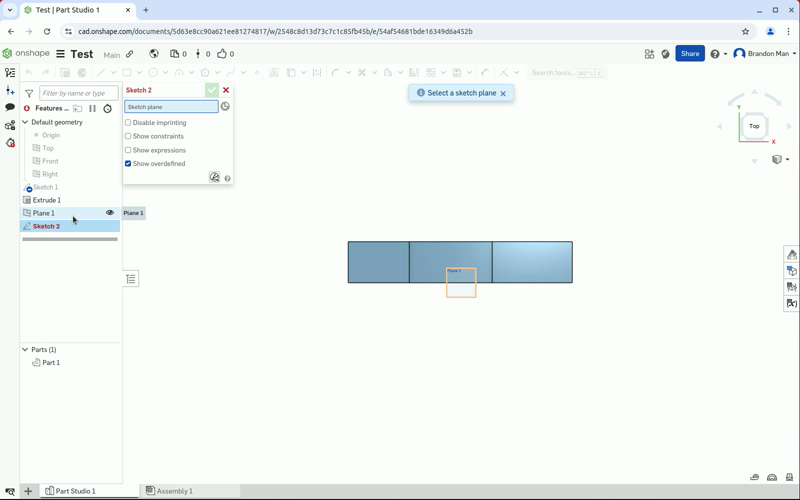
click(73, 215)
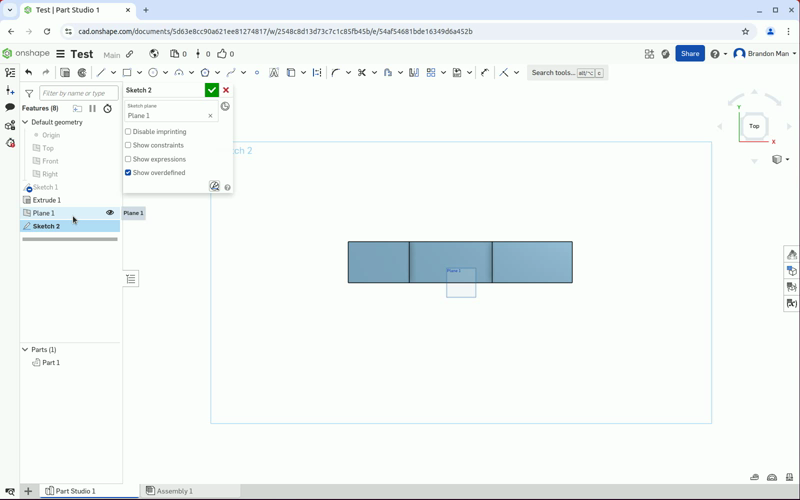
mouse_move(73, 352)
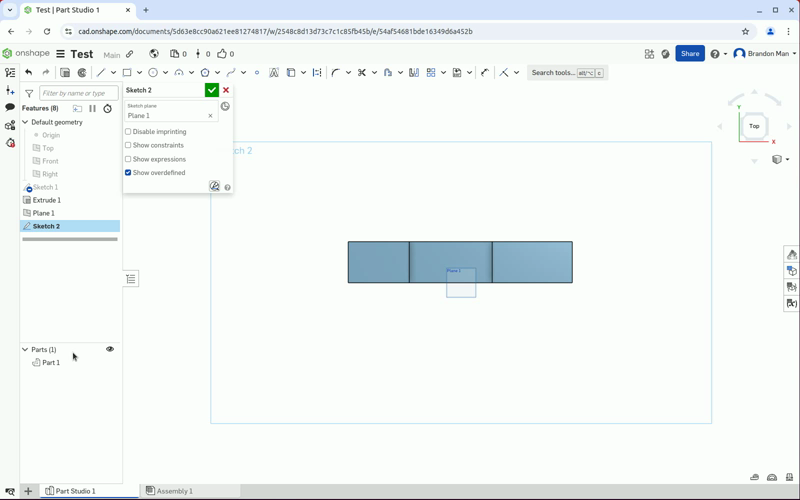
key(y)
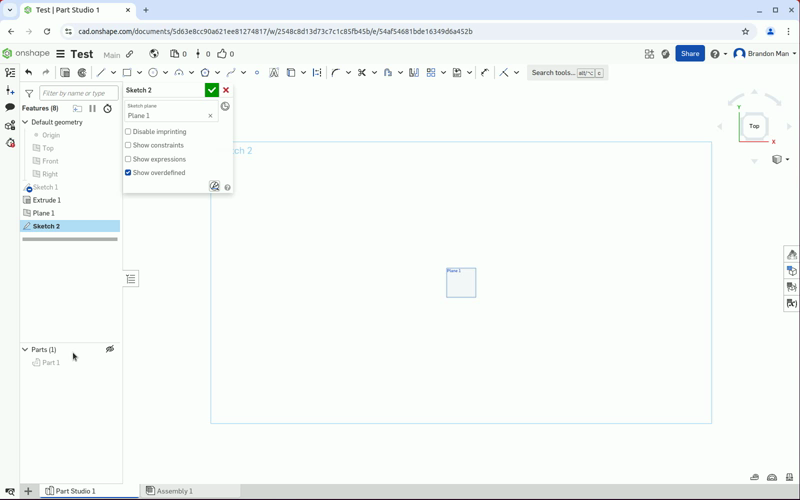
key(l)
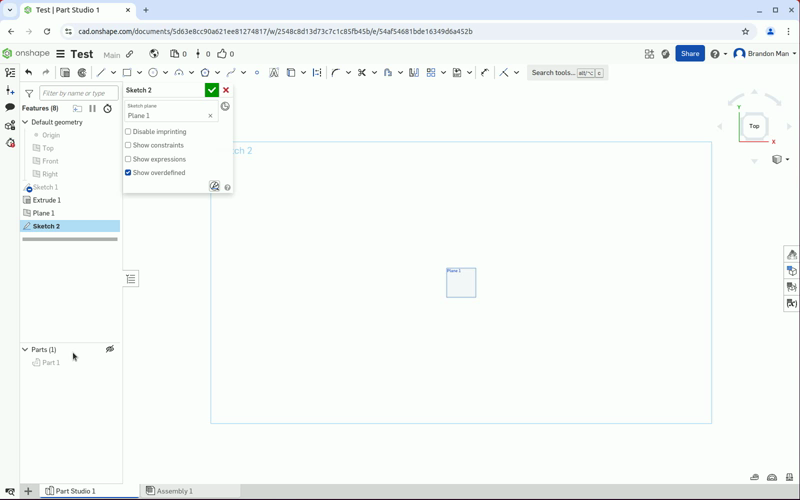
key_down(shift)
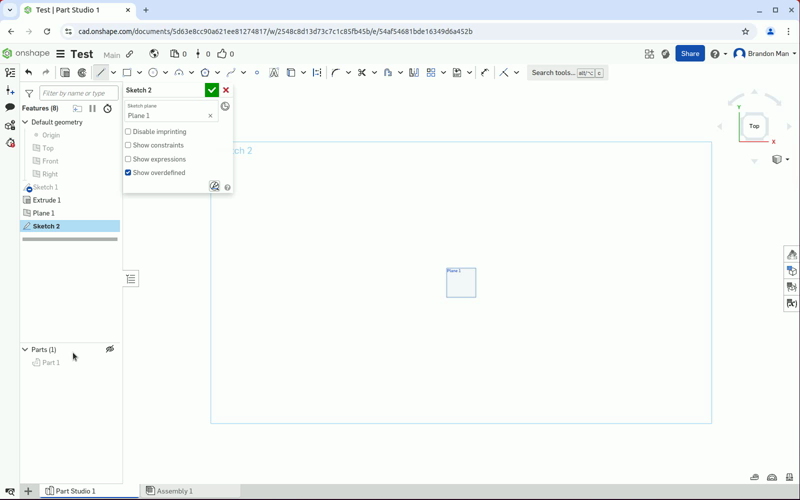
mouse_move(410, 280)
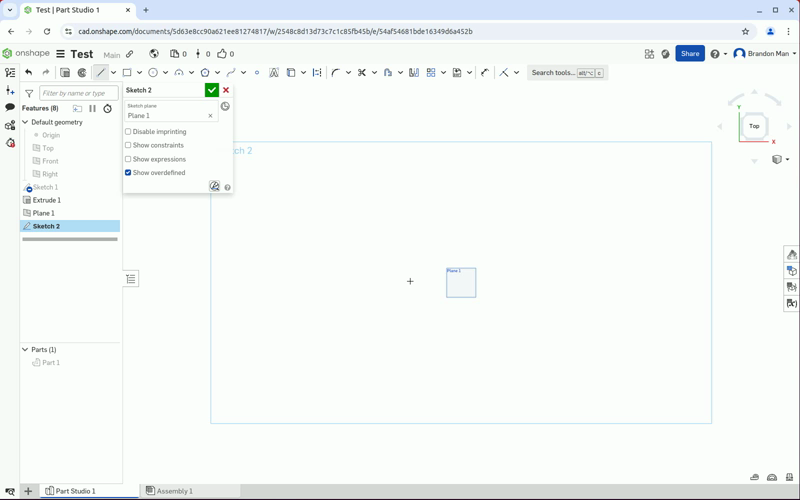
click(410, 280)
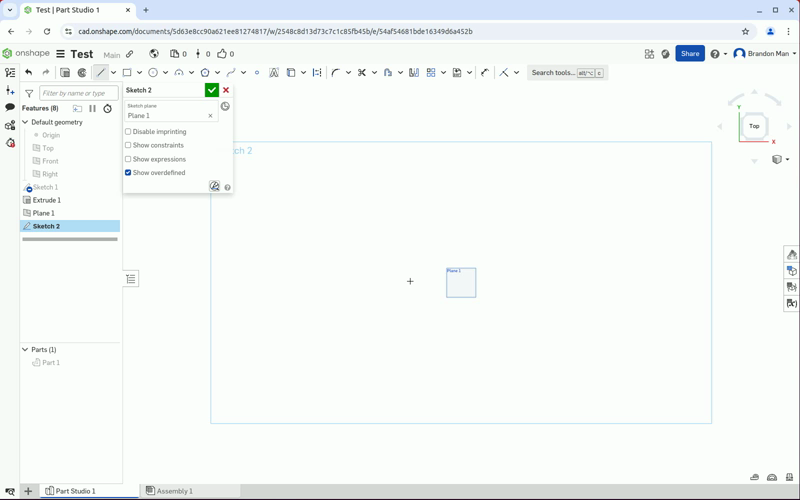
key_up(shift)
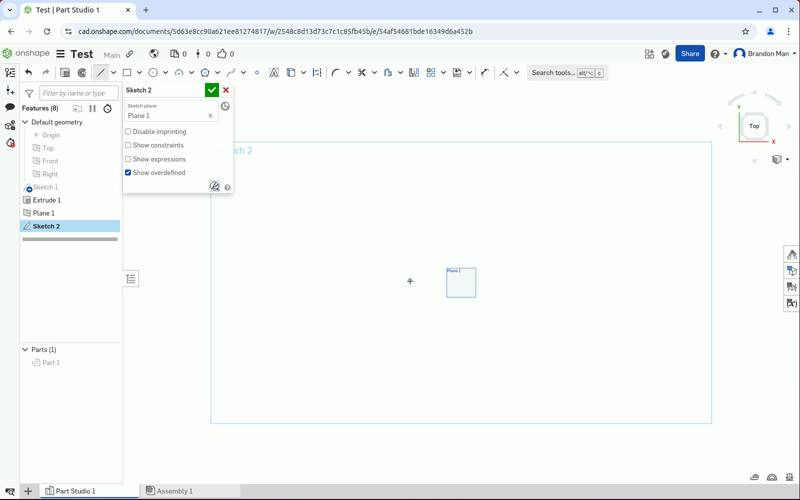
key_down(shift)
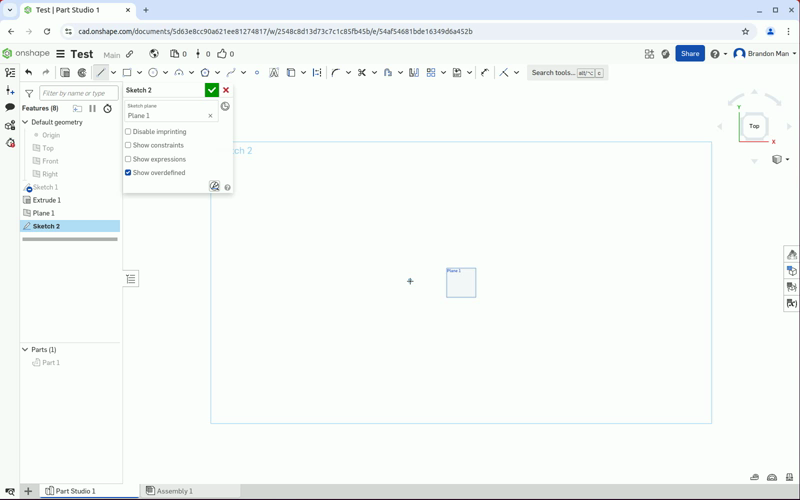
mouse_move(570, 280)
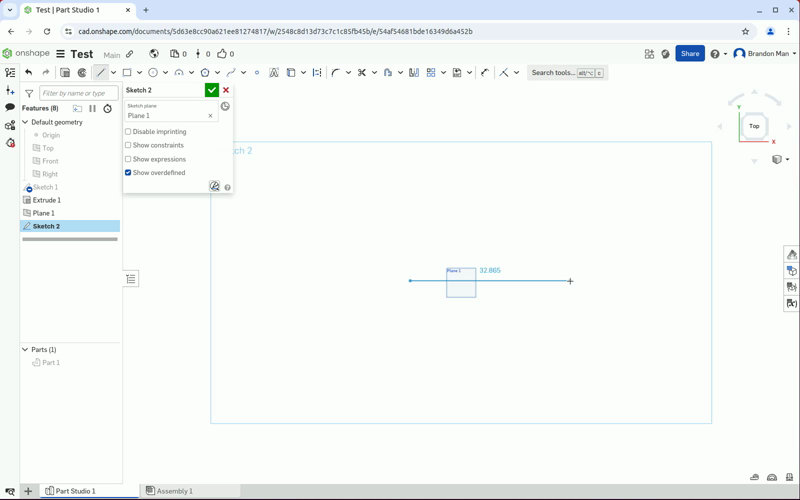
click(570, 280)
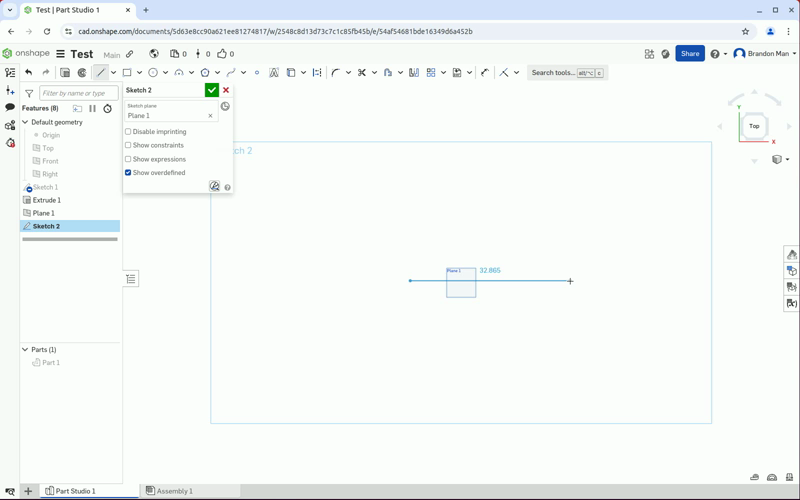
key_up(shift)
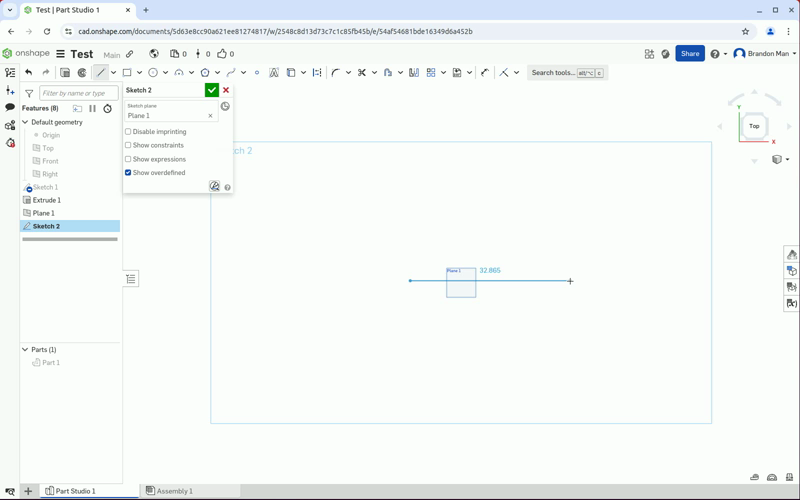
key_down(shift)
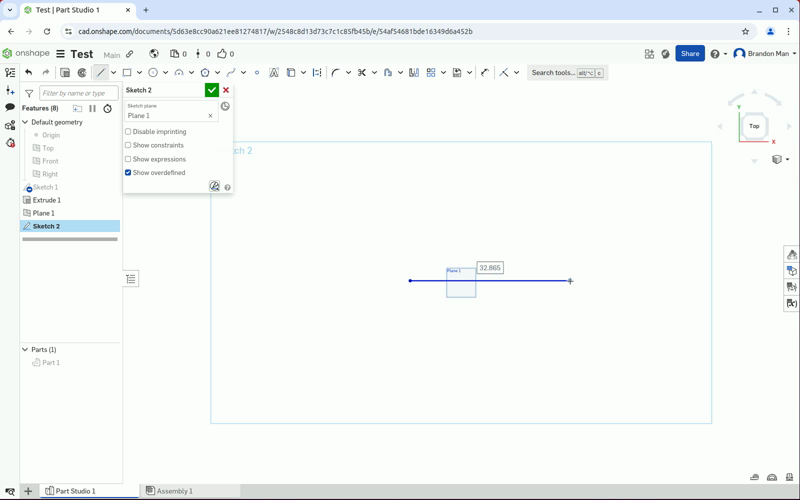
mouse_move(589, 280)
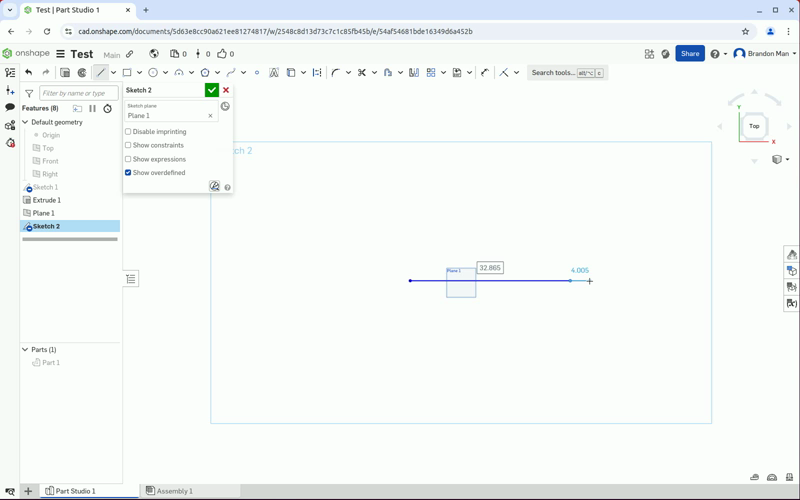
mouse_move(570, 245)
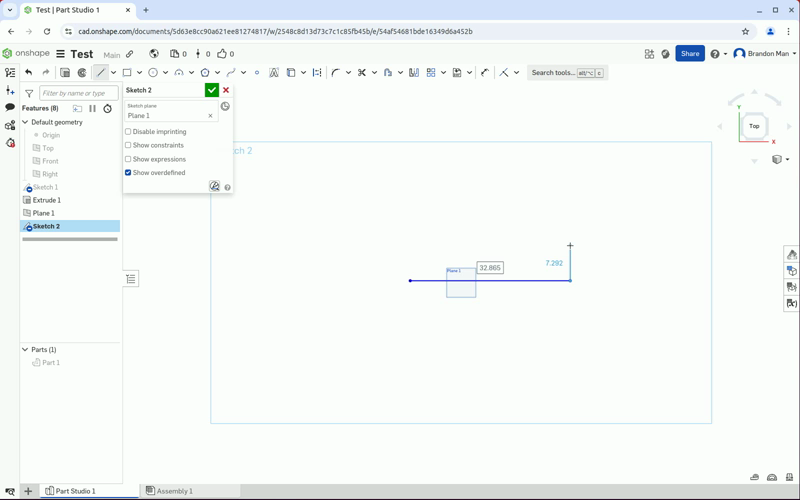
click(570, 245)
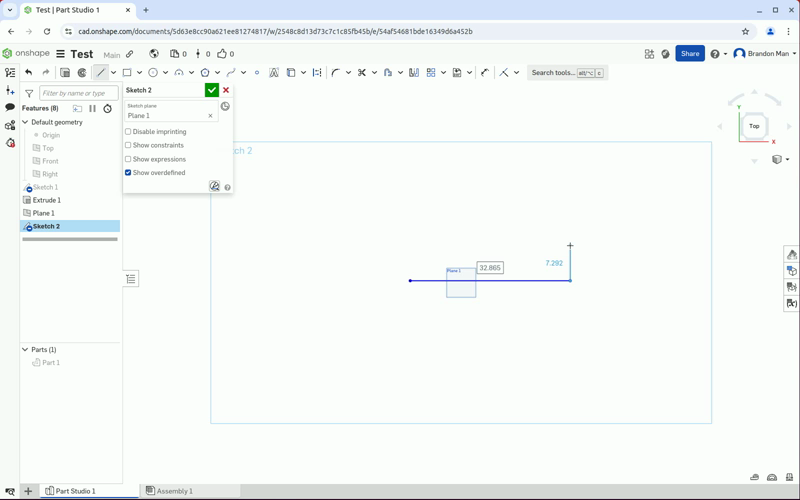
key_up(shift)
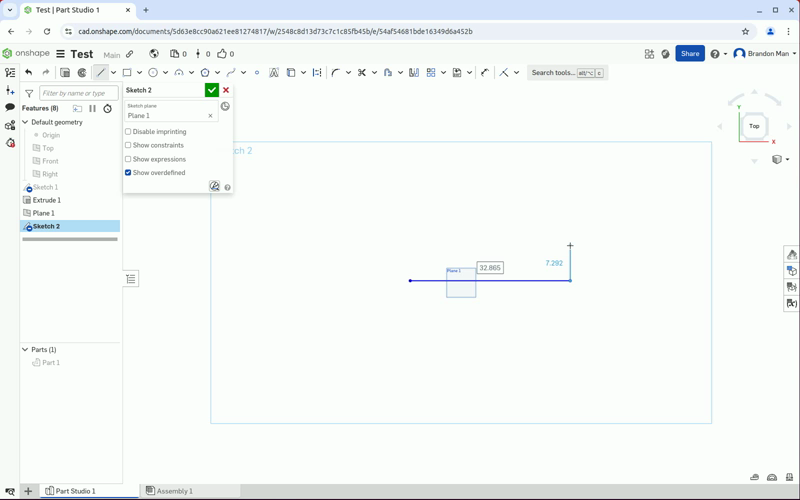
key_down(shift)
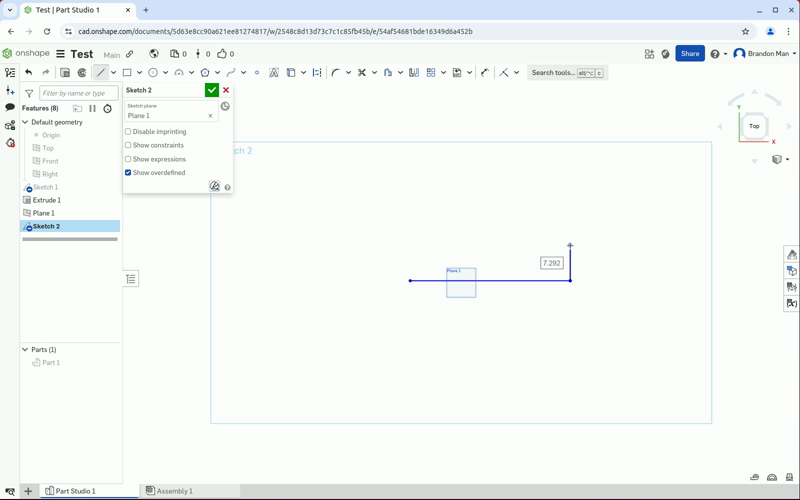
mouse_move(410, 245)
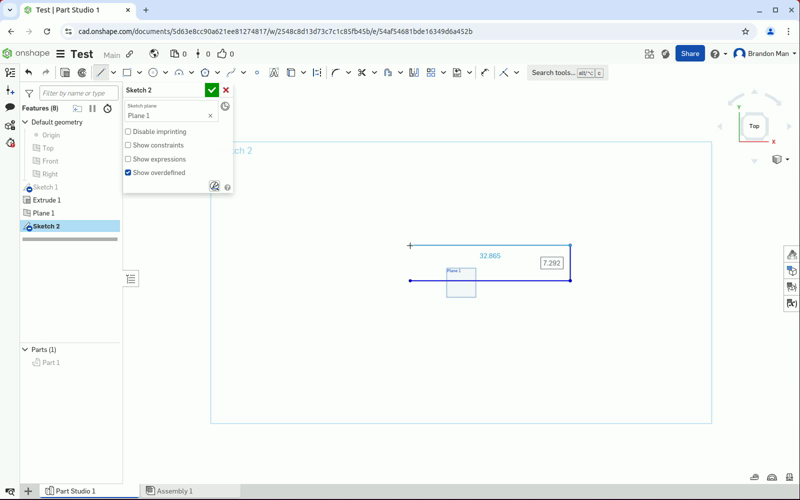
click(410, 245)
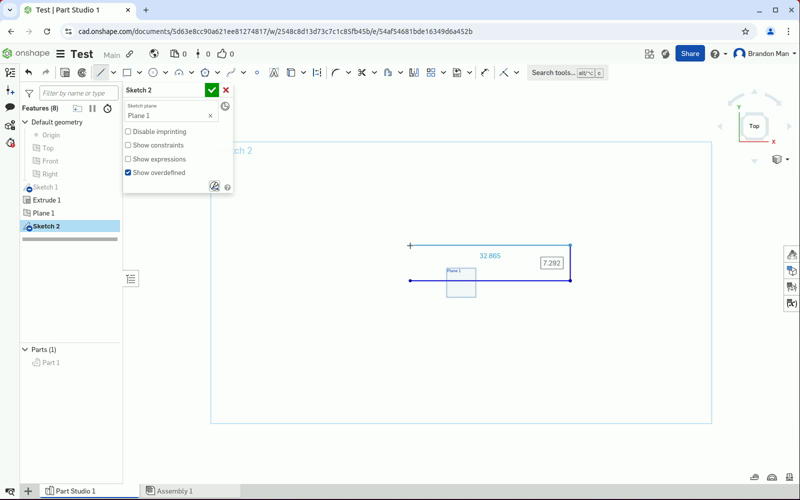
key_up(shift)
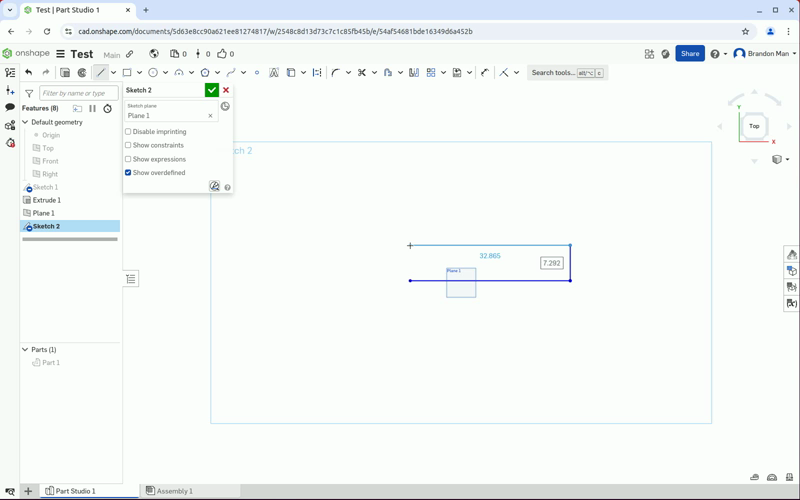
mouse_move(440, 245)
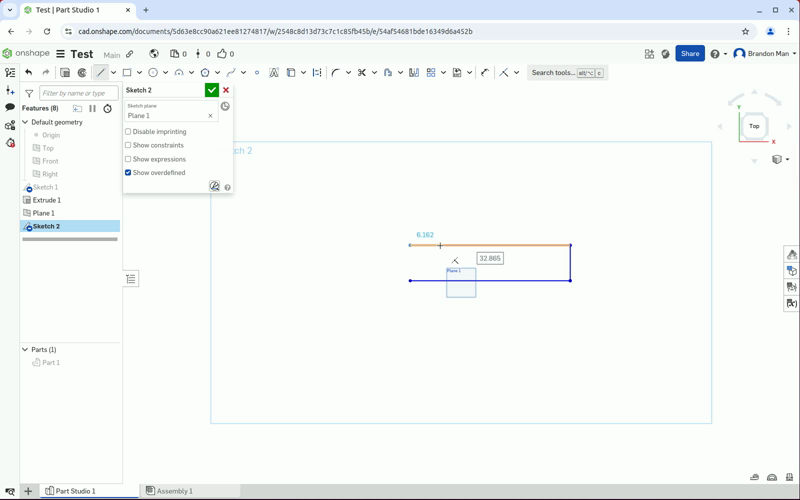
key_down(shift)
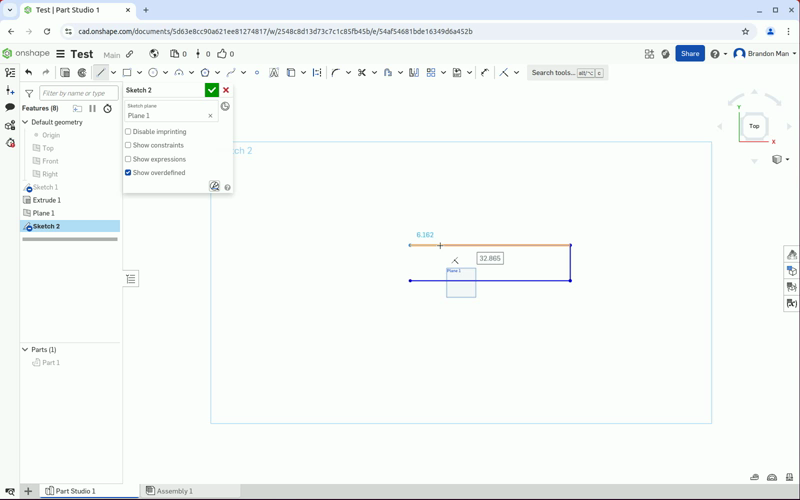
mouse_move(410, 280)
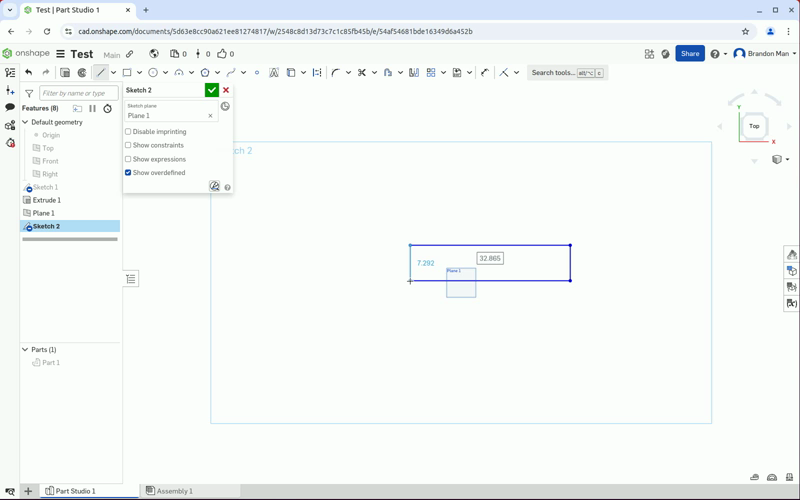
key_up(shift)
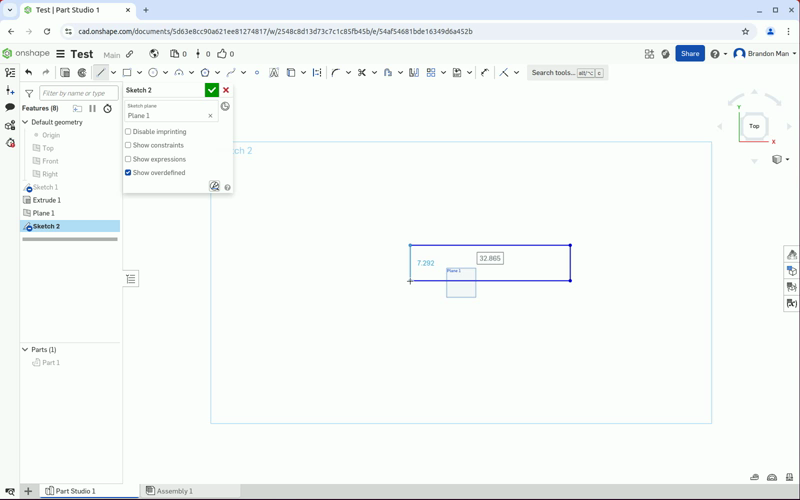
click(410, 280)
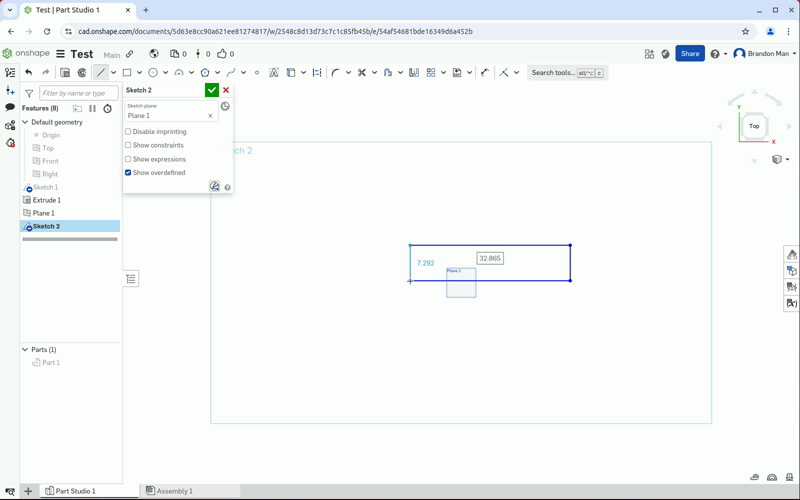
key(esc)
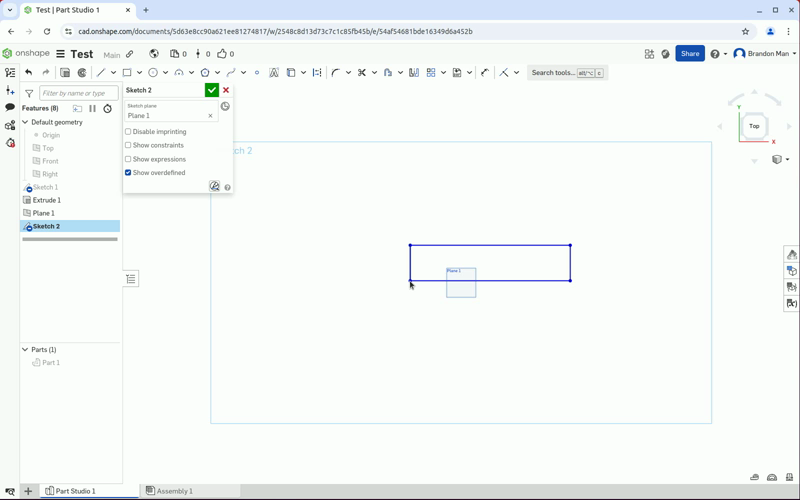
mouse_move(534, 271)
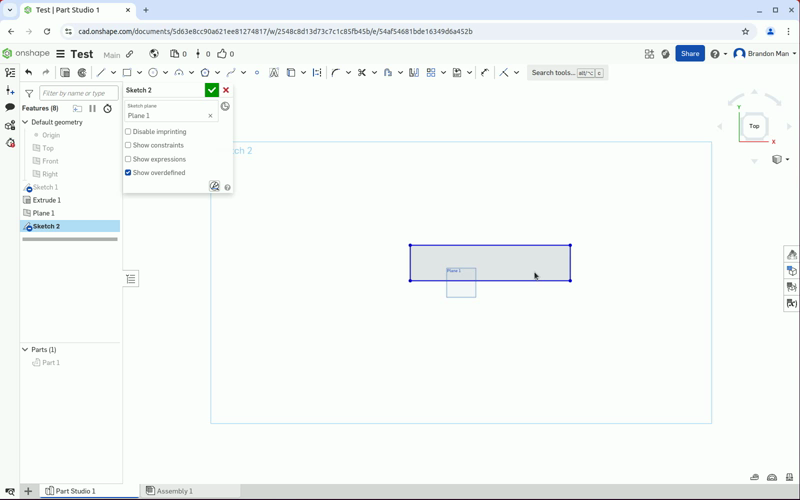
click(534, 271)
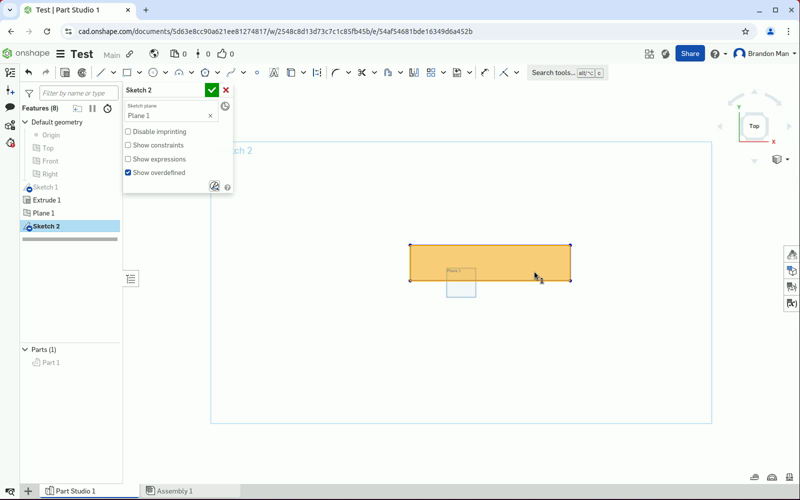
mouse_move(73, 352)
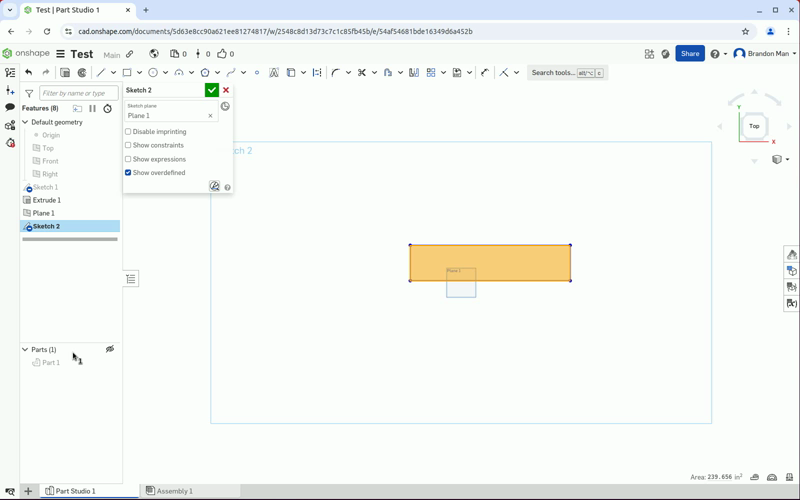
key(shift+y)
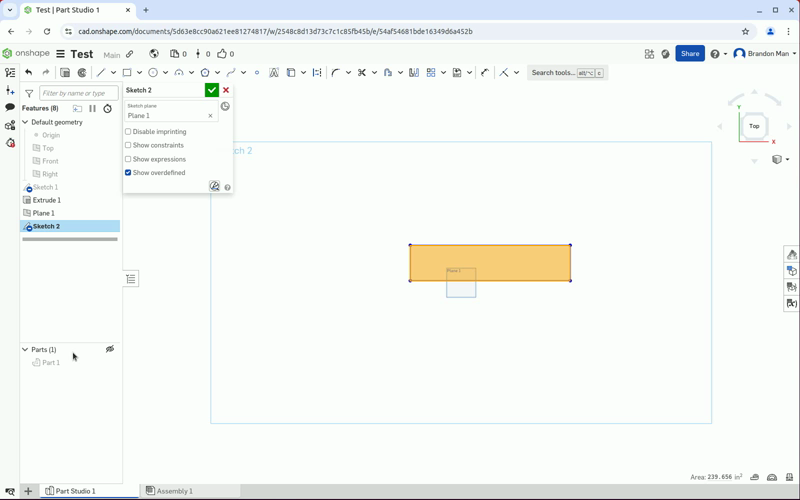
key(shift+e)
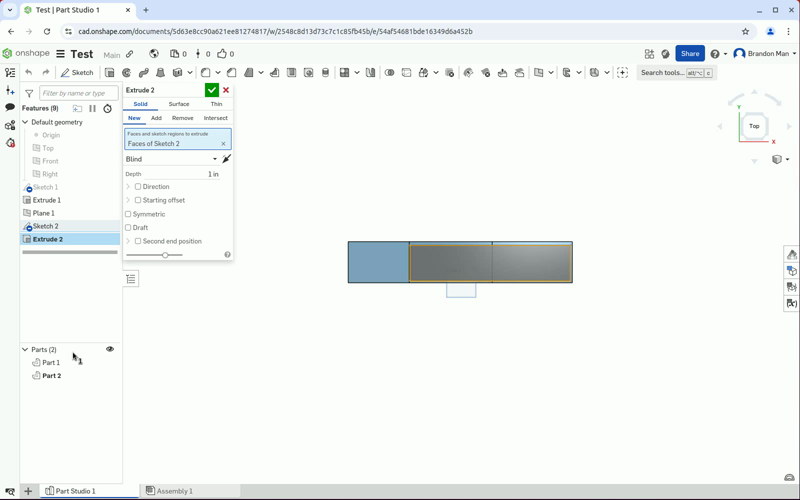
mouse_move(143, 106)
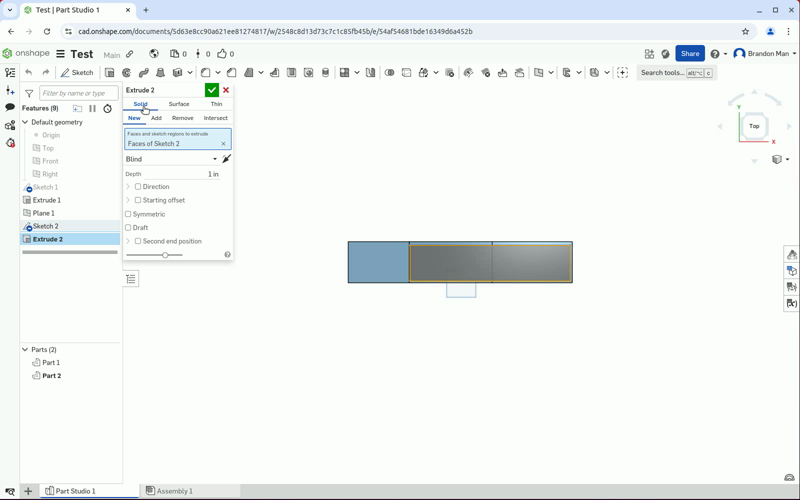
click(143, 106)
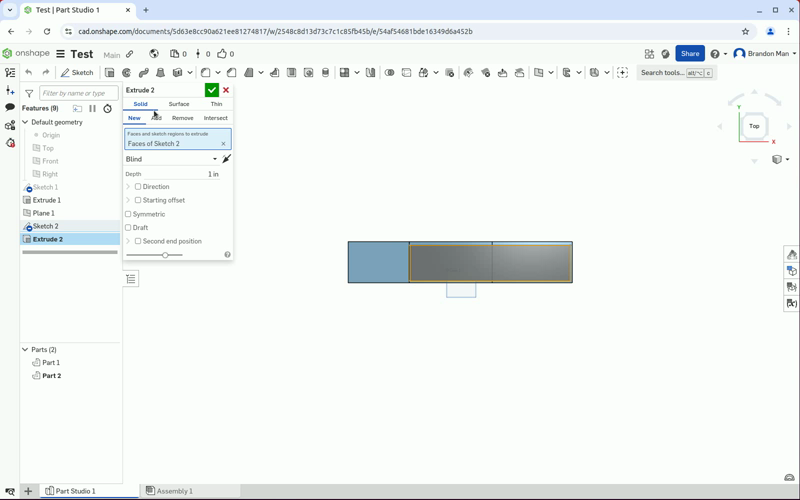
mouse_move(186, 120)
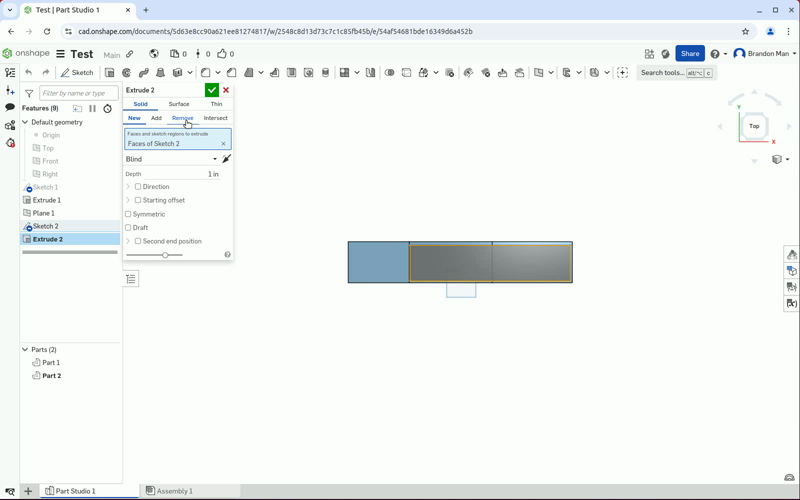
click(186, 120)
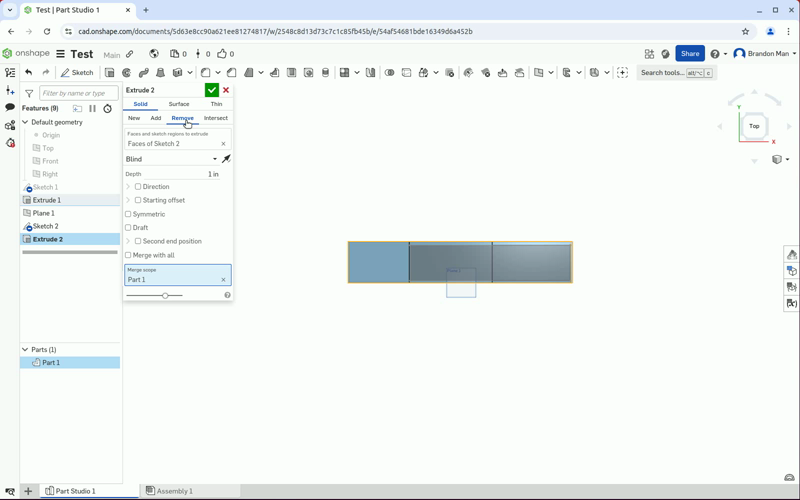
key(tab, 4)
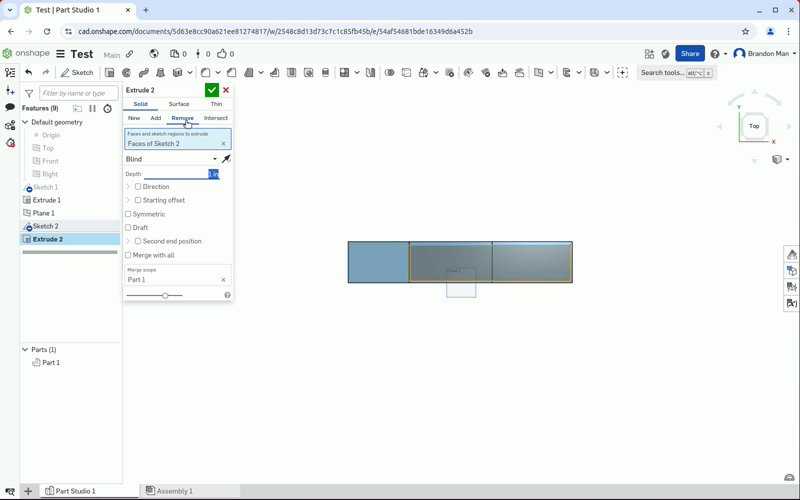
text(2.166)
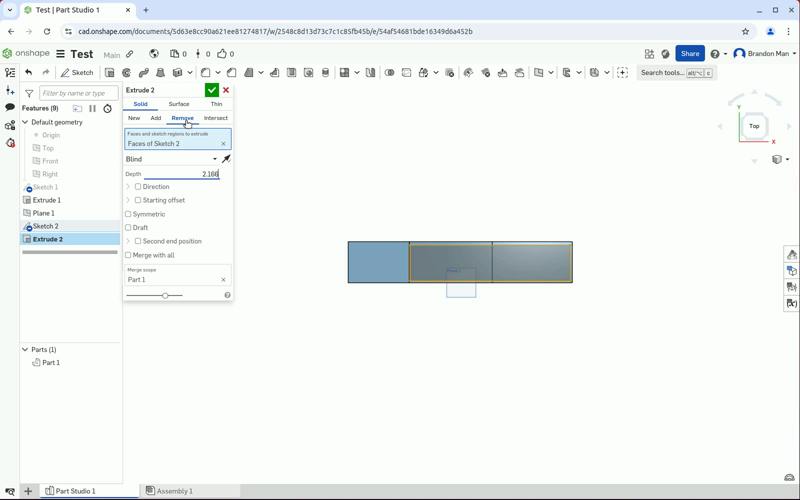
key(tab, 6)
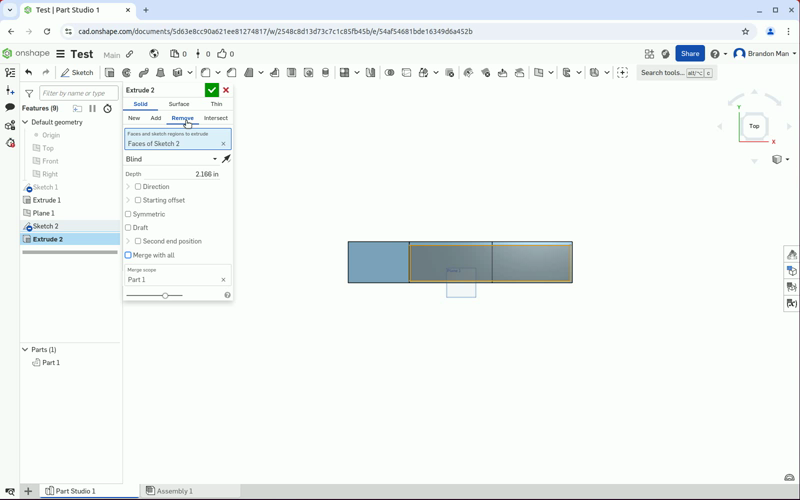
key(space)
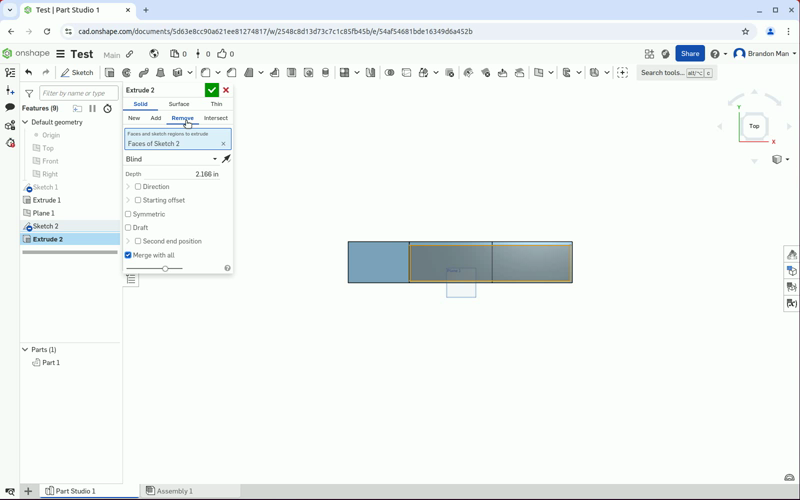
key(enter)
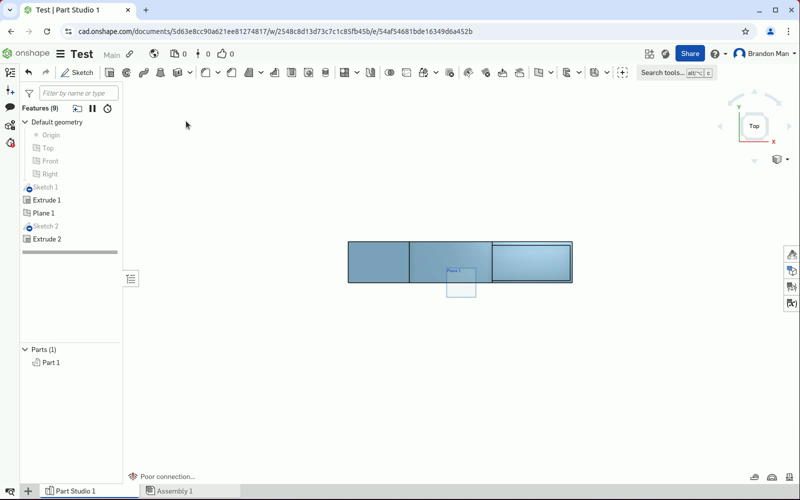
key(shift+h)
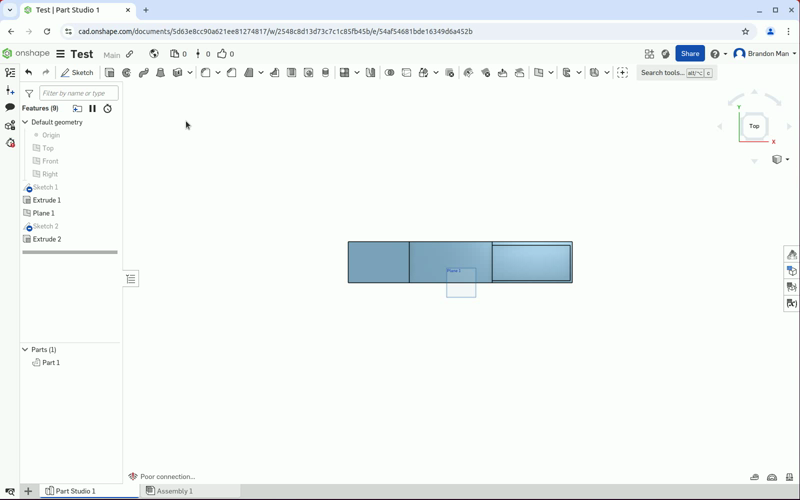
key(shift+h)
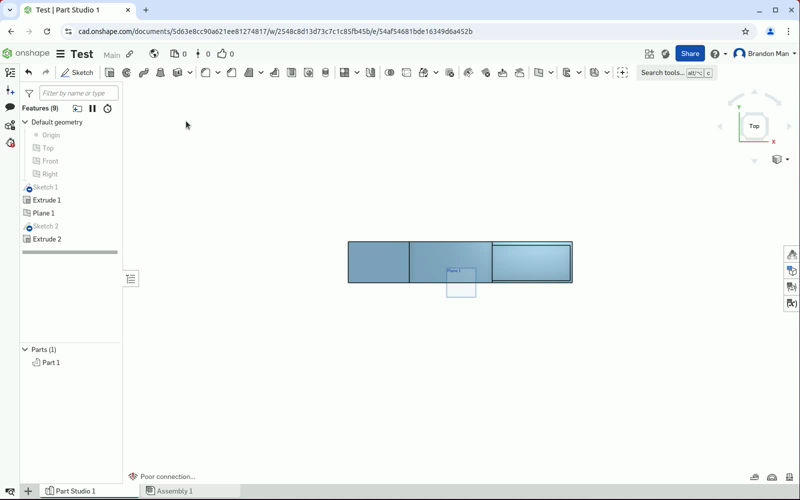
mouse_move(73, 189)
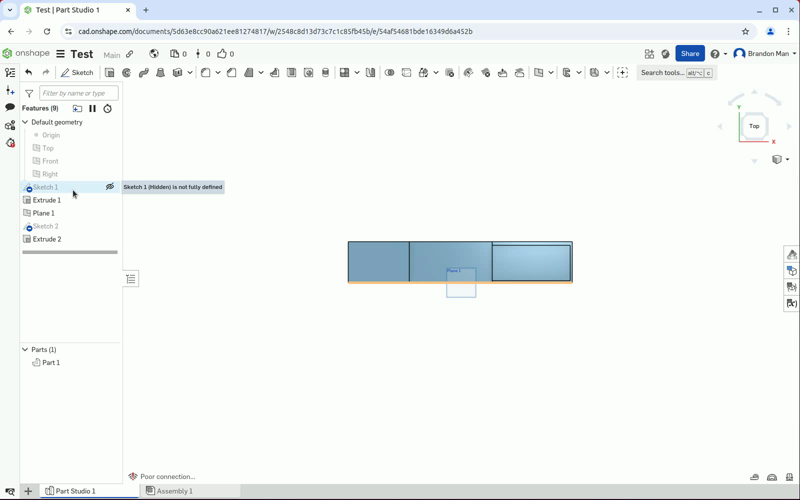
click(73, 189)
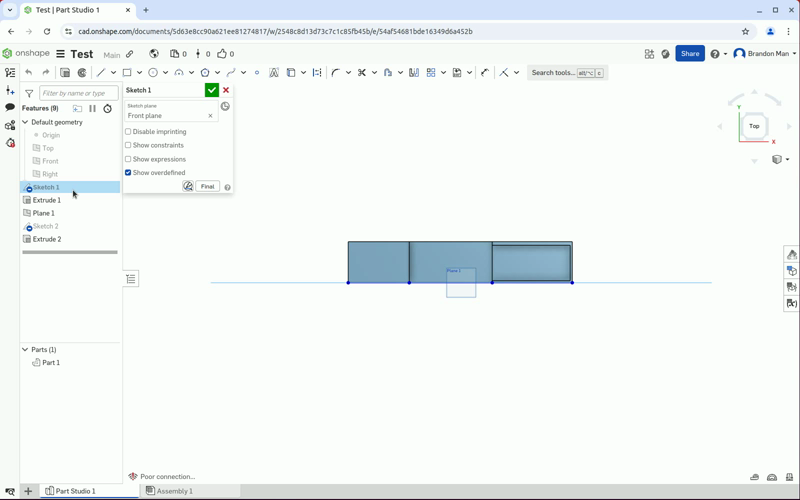
mouse_move(229, 92)
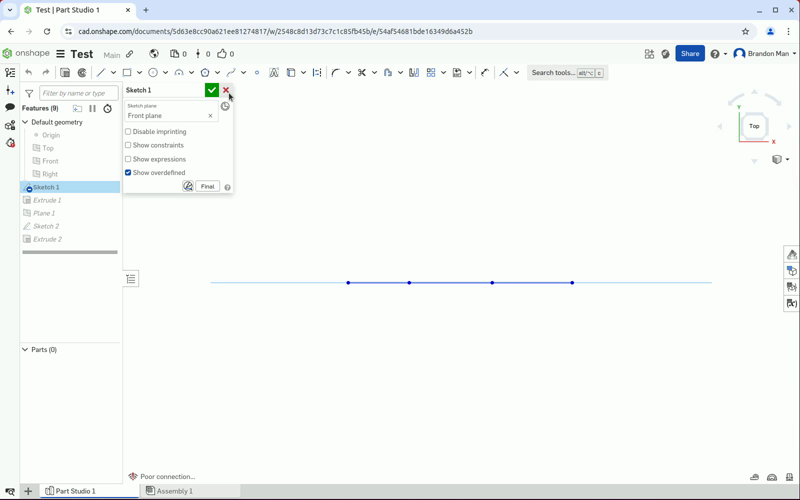
click(229, 92)
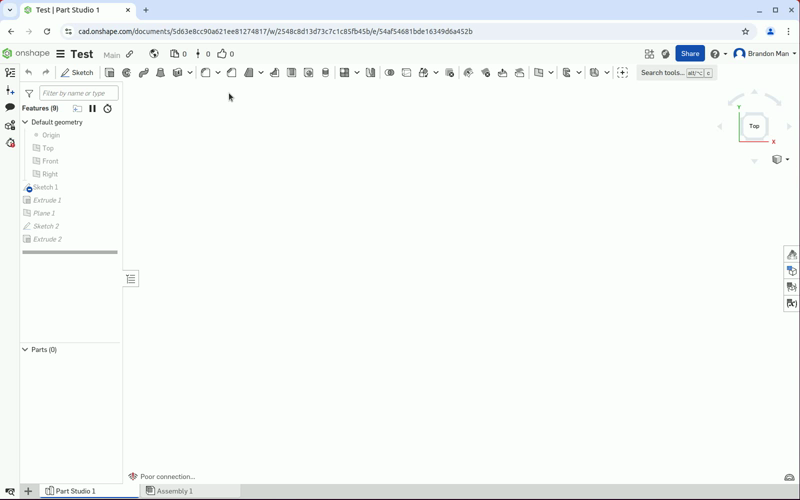
key(shift+s)
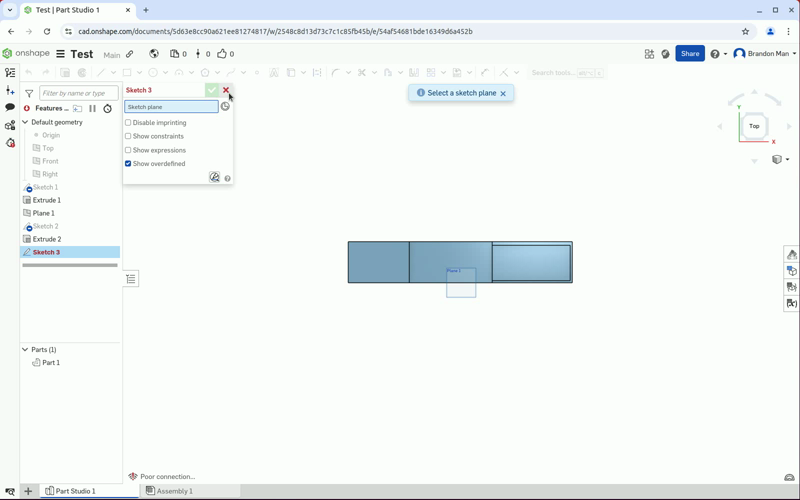
mouse_move(73, 215)
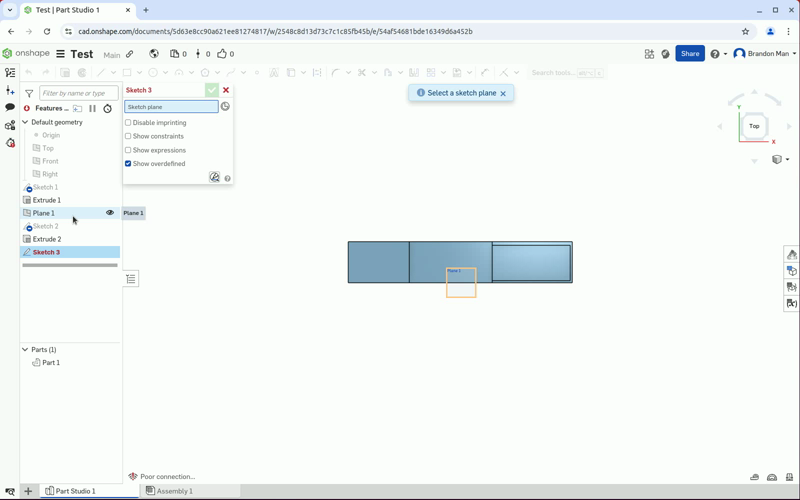
click(73, 215)
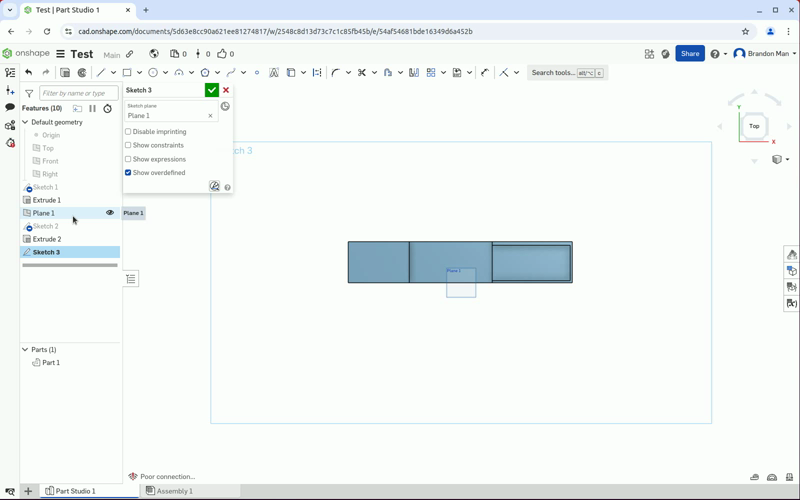
mouse_move(73, 352)
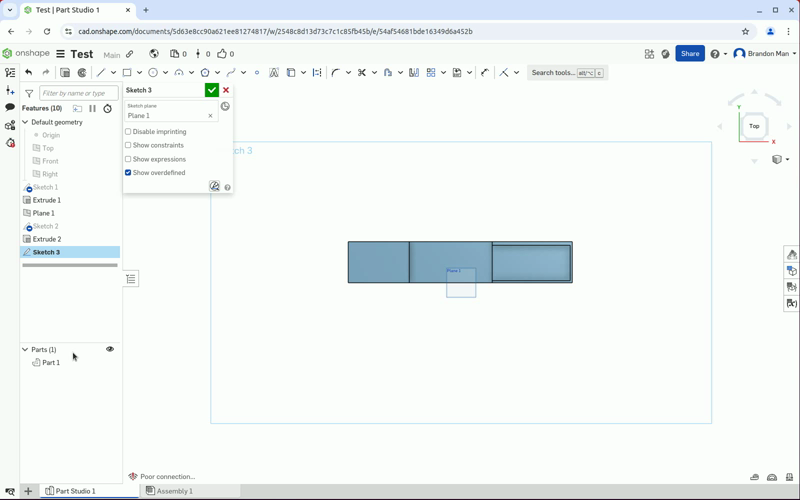
key(y)
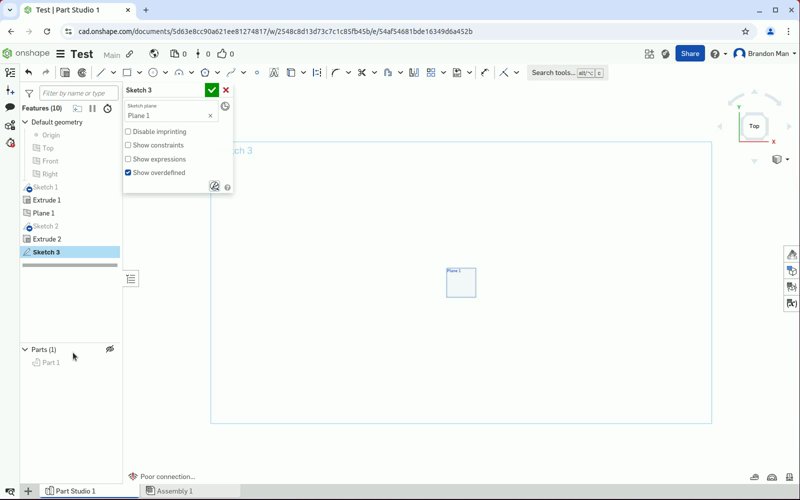
key(l)
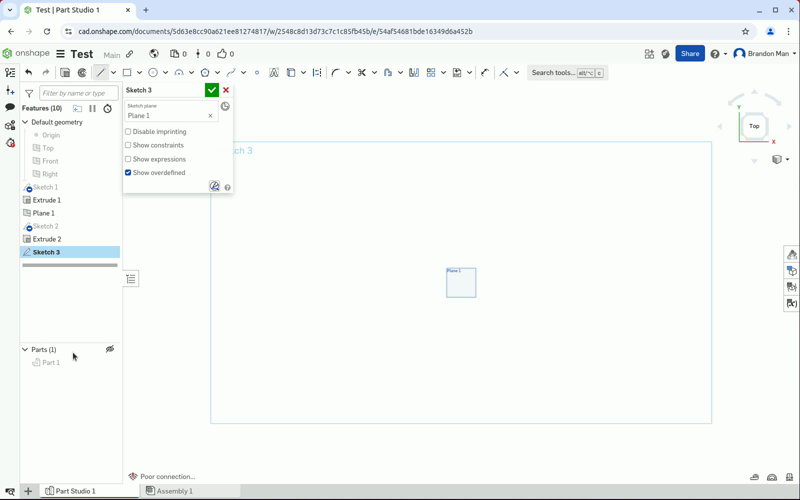
key_down(shift)
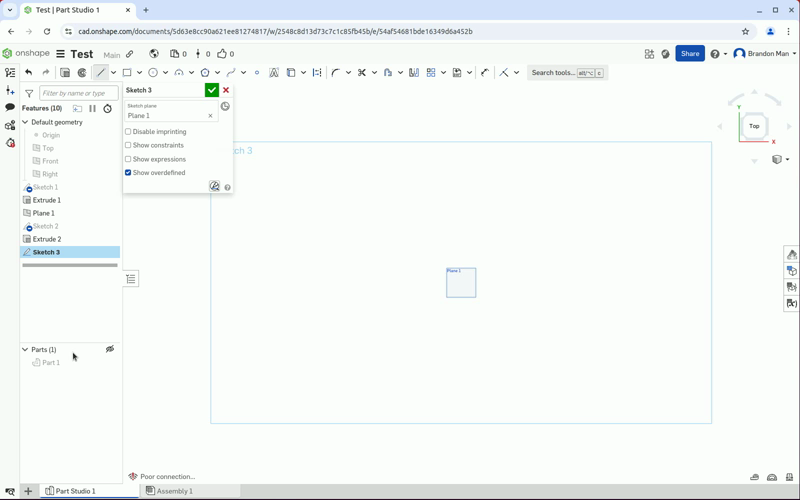
mouse_move(350, 280)
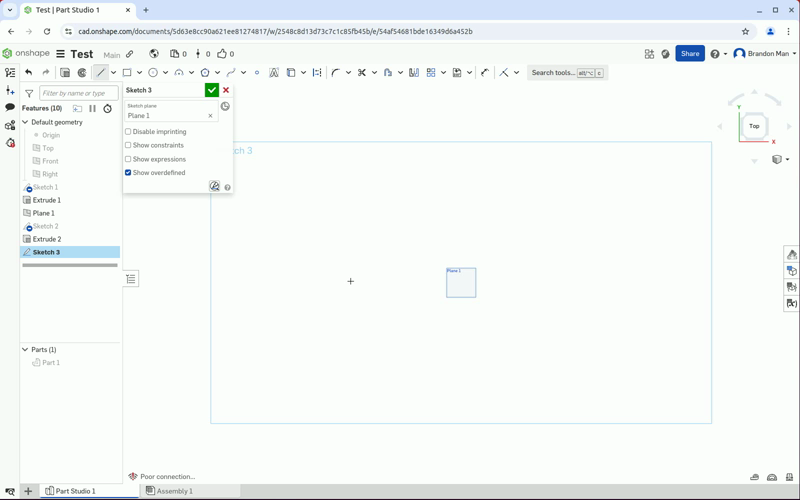
click(350, 280)
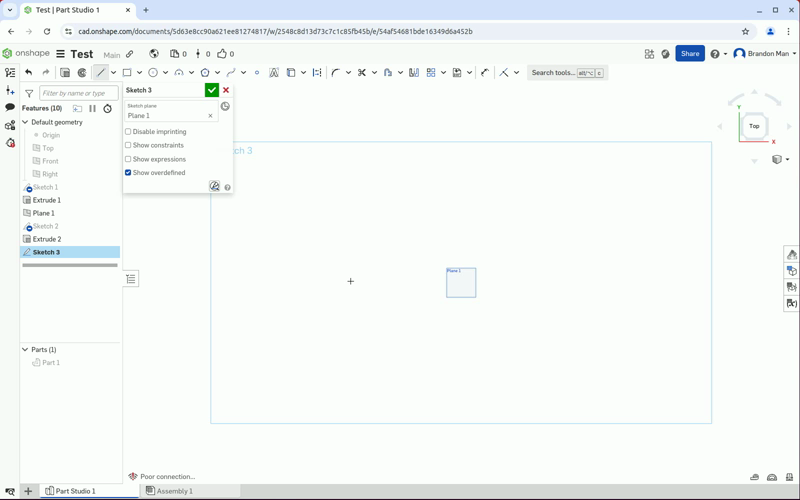
key_up(shift)
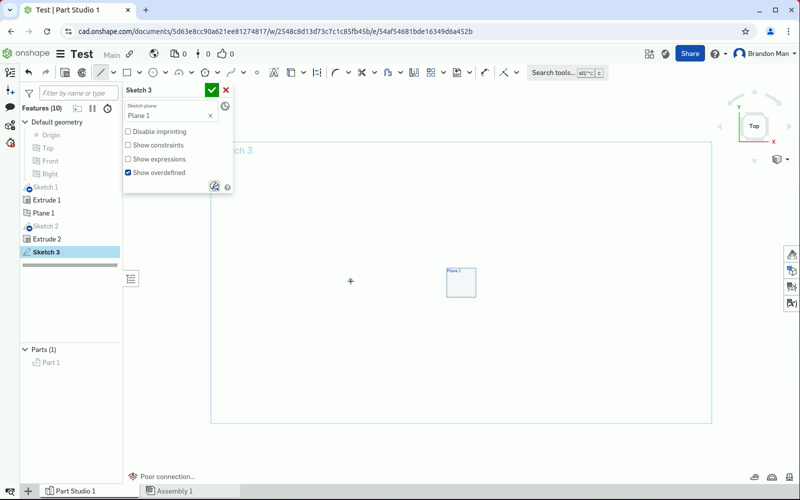
key_down(shift)
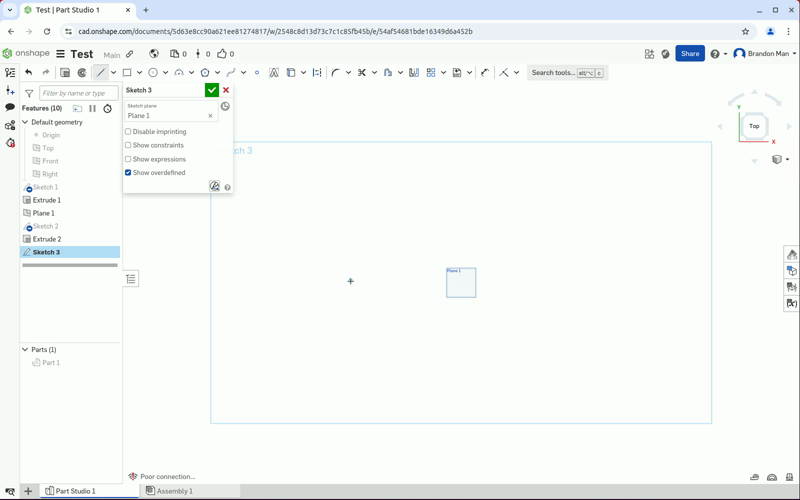
mouse_move(410, 280)
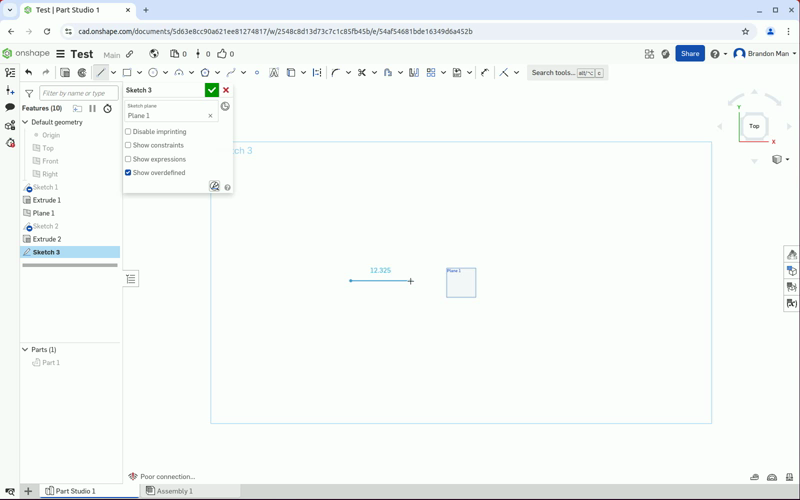
click(410, 280)
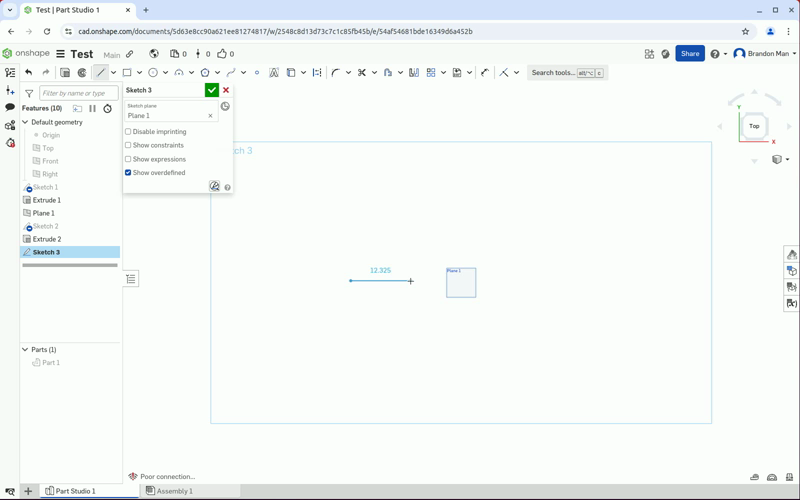
key_up(shift)
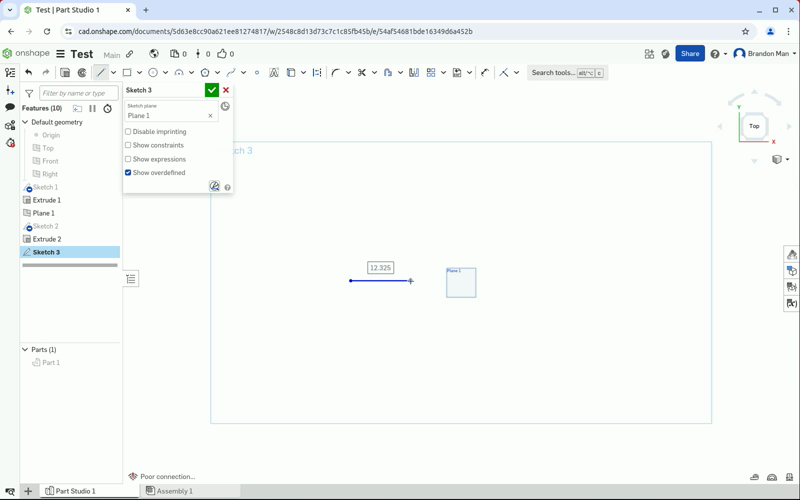
key_down(shift)
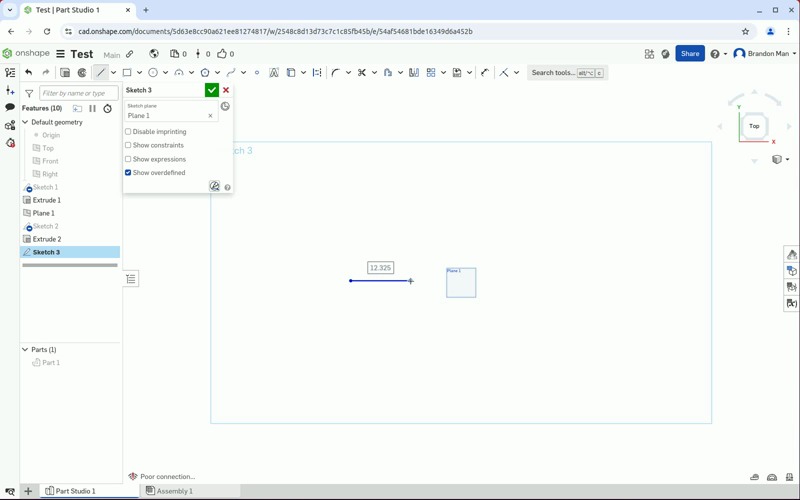
mouse_move(440, 280)
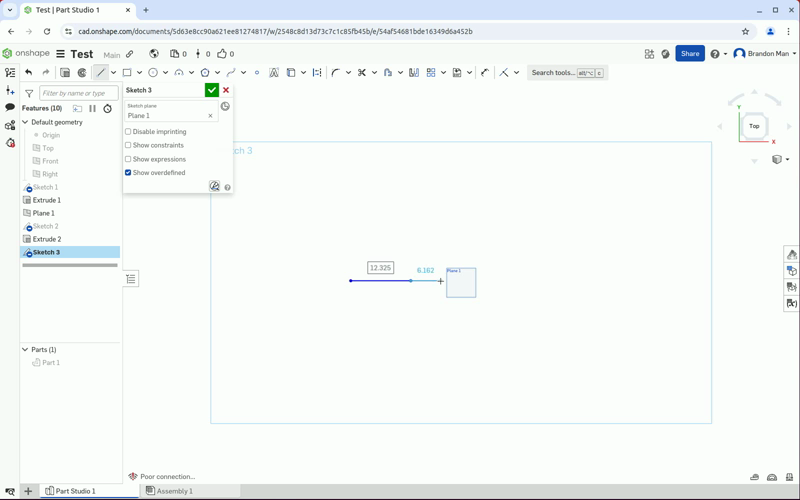
mouse_move(410, 244)
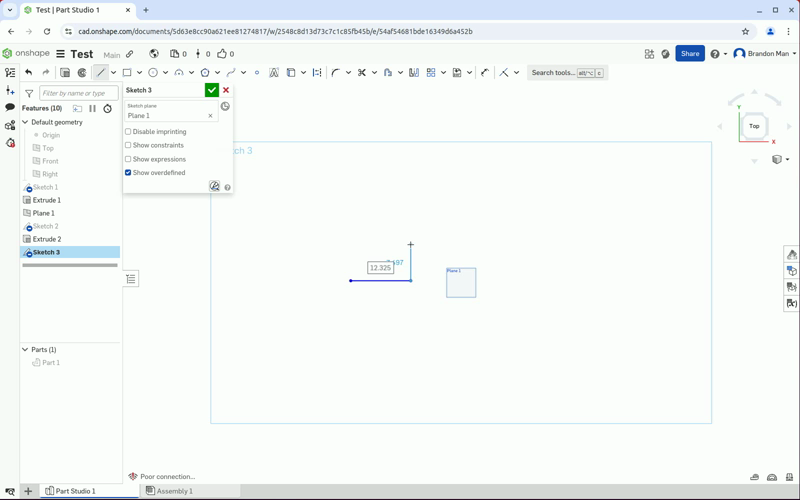
click(410, 244)
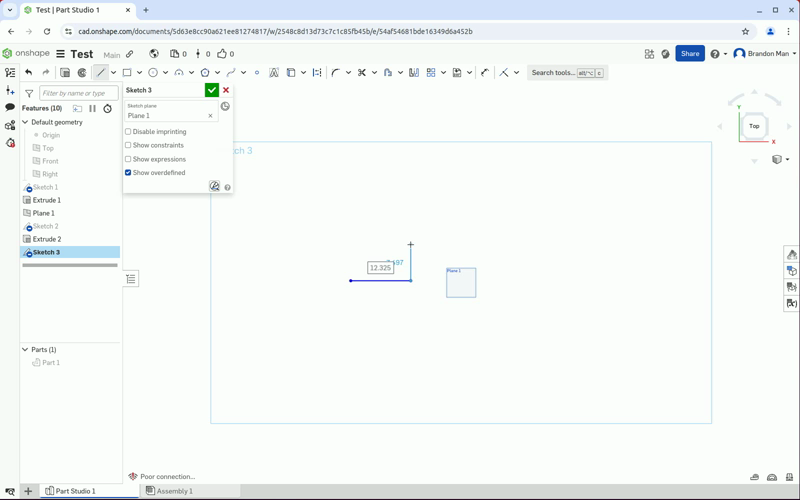
key_up(shift)
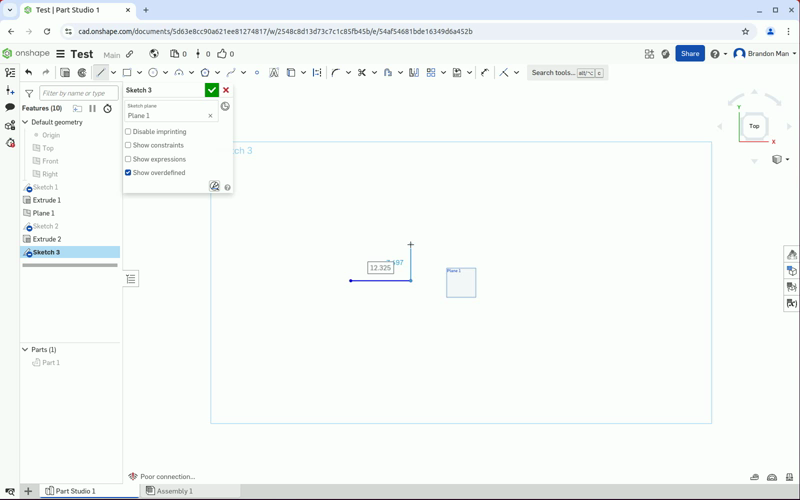
key_down(shift)
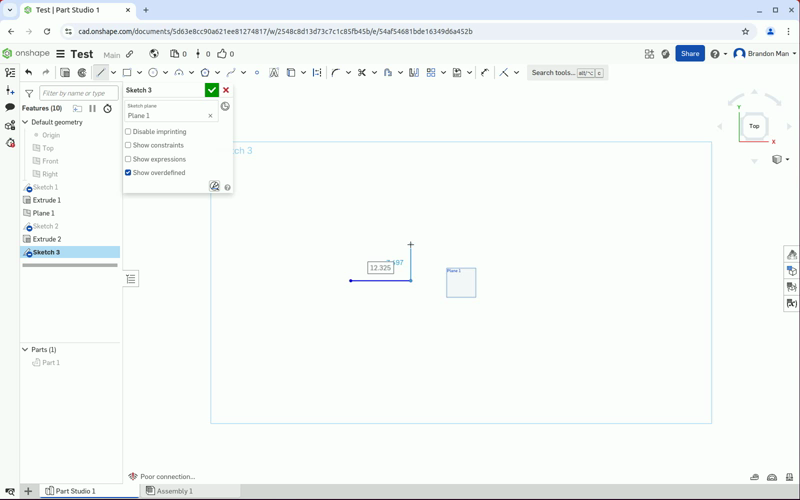
mouse_move(350, 244)
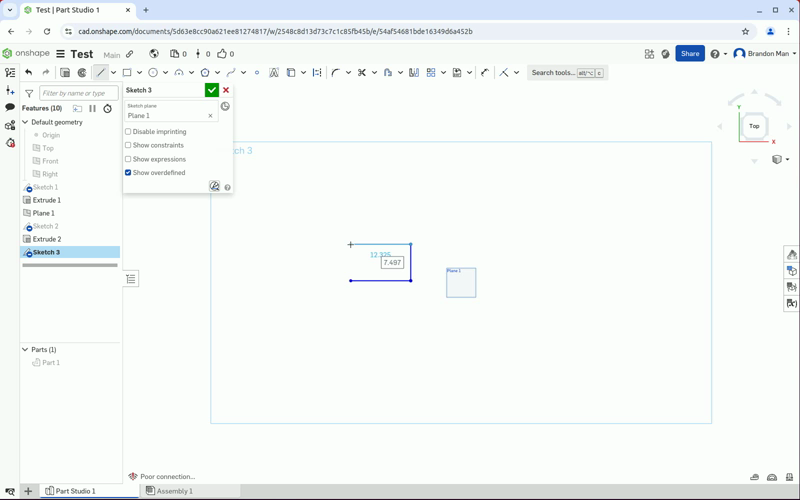
click(350, 244)
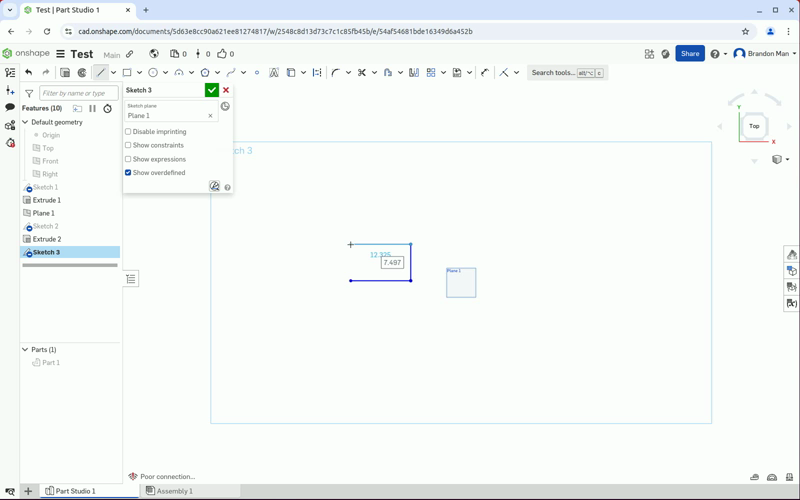
key_up(shift)
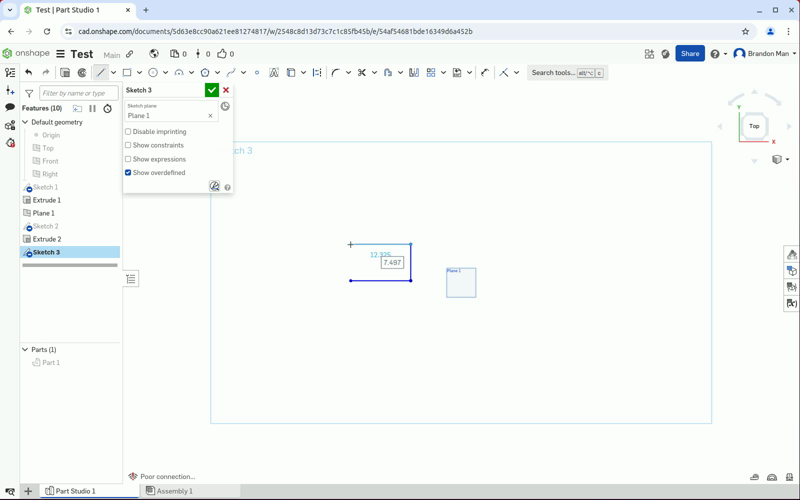
mouse_move(380, 244)
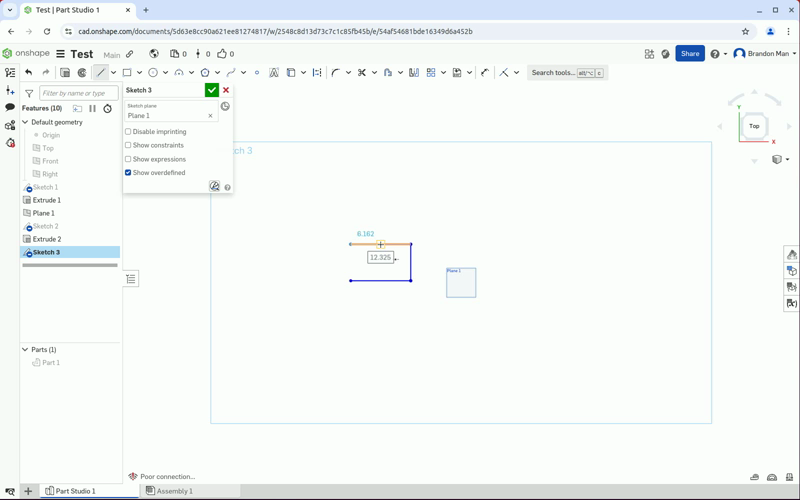
key_down(shift)
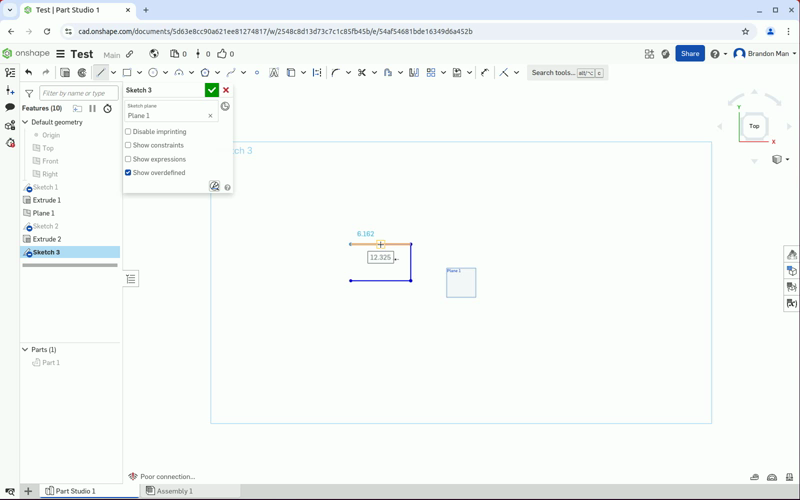
mouse_move(350, 280)
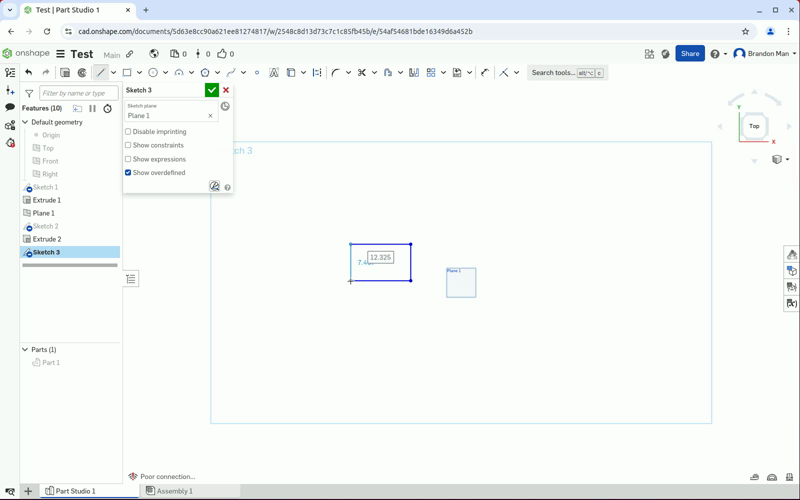
key_up(shift)
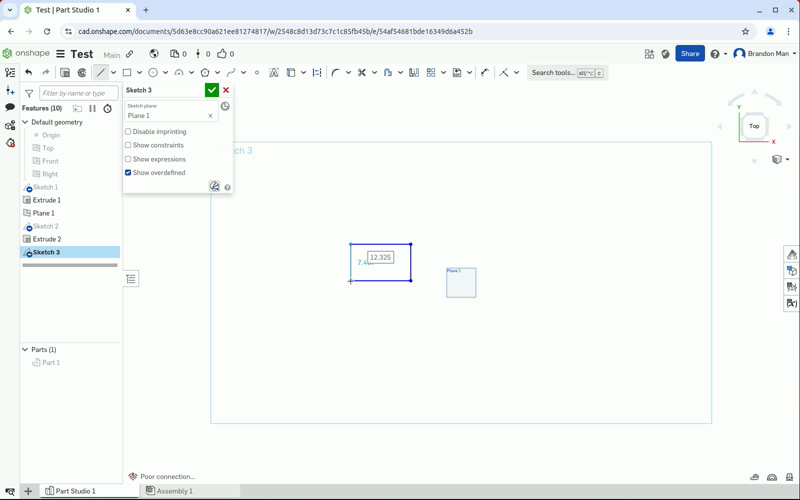
click(350, 280)
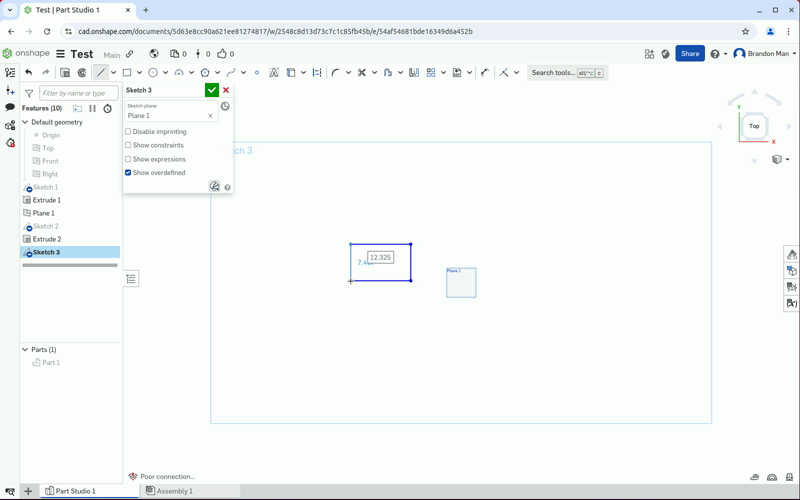
key(esc)
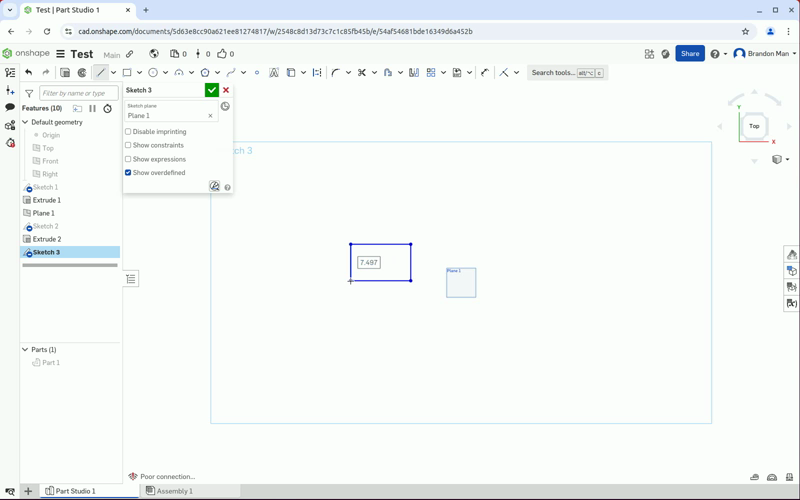
mouse_move(396, 266)
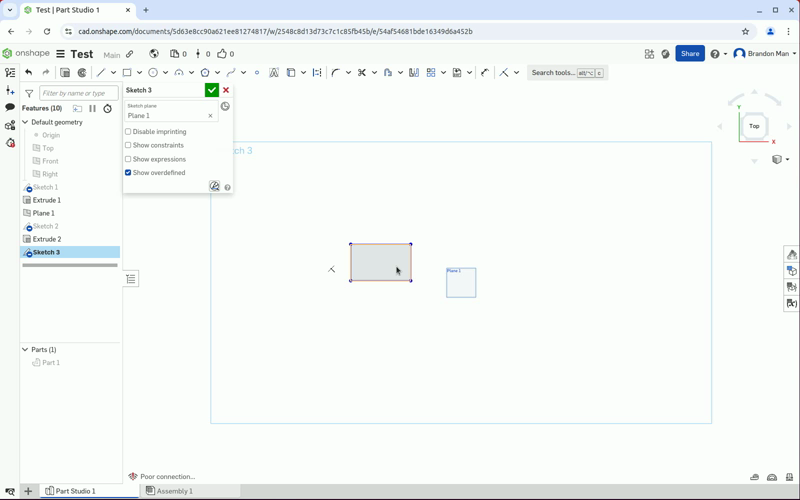
click(396, 266)
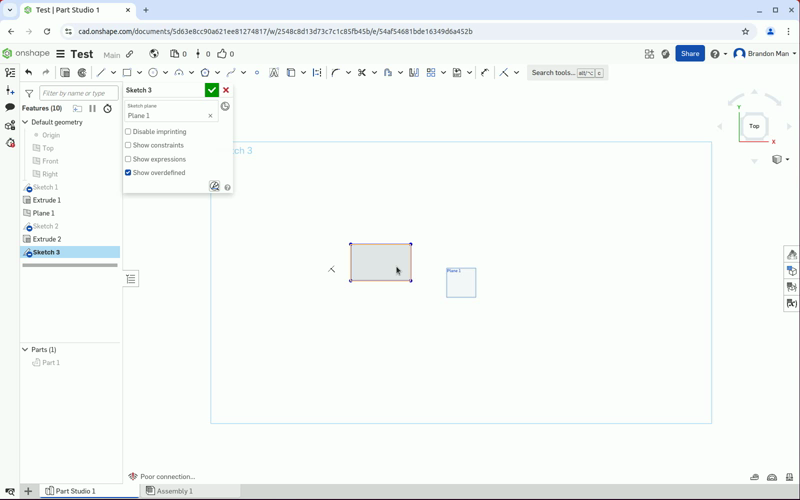
mouse_move(73, 352)
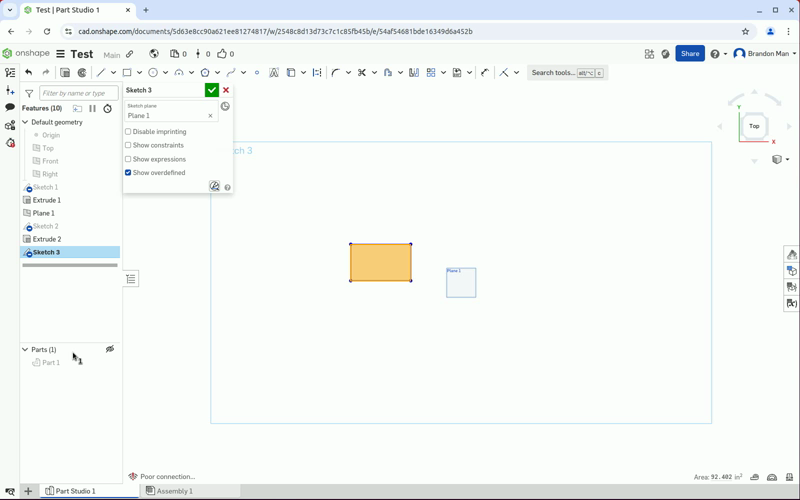
key(shift+y)
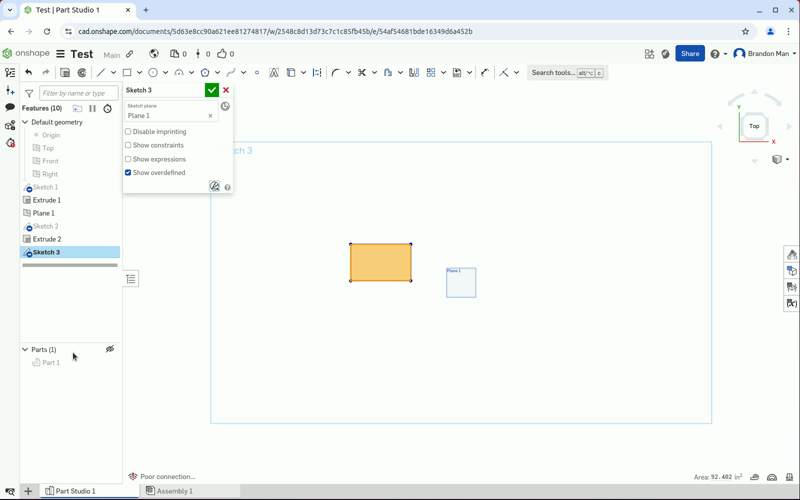
key(shift+e)
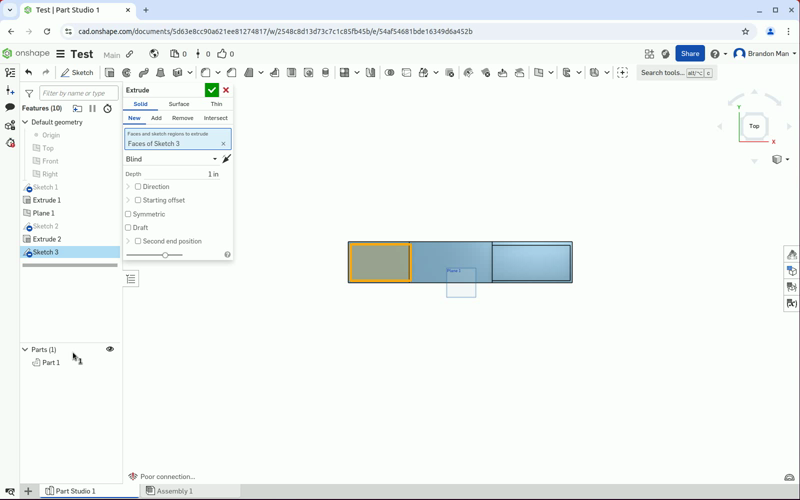
mouse_move(143, 106)
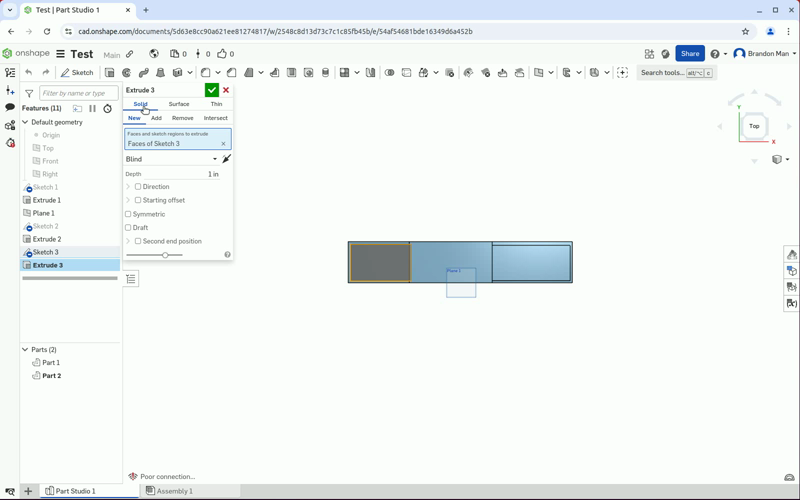
click(143, 106)
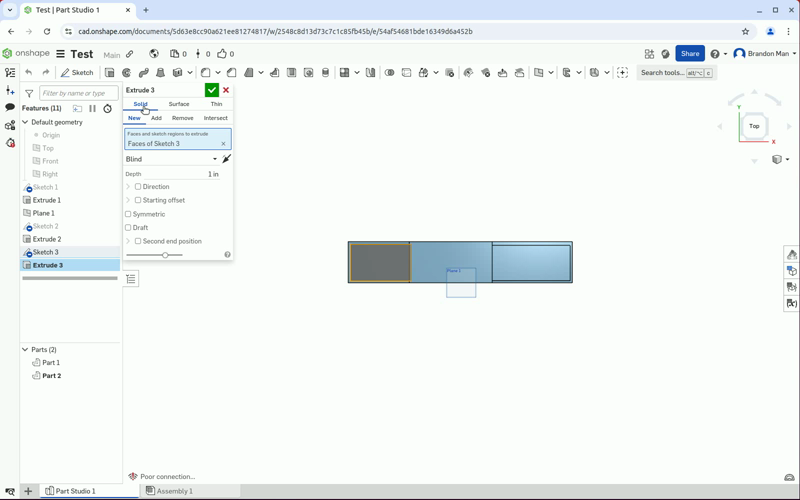
mouse_move(186, 120)
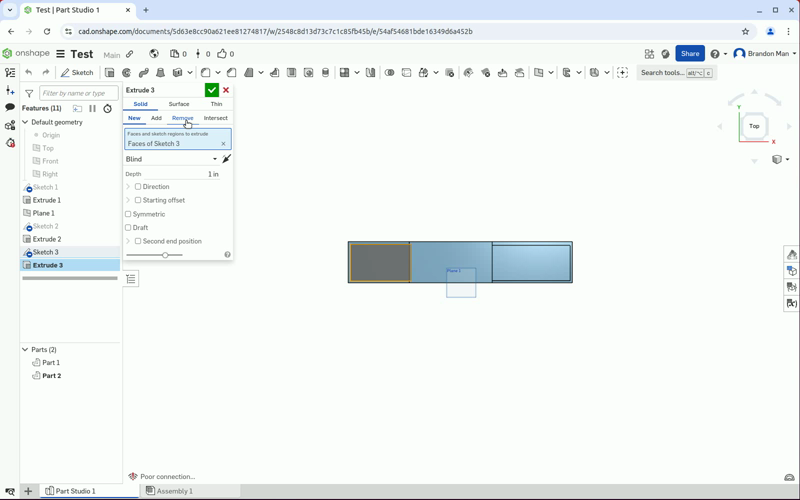
click(186, 120)
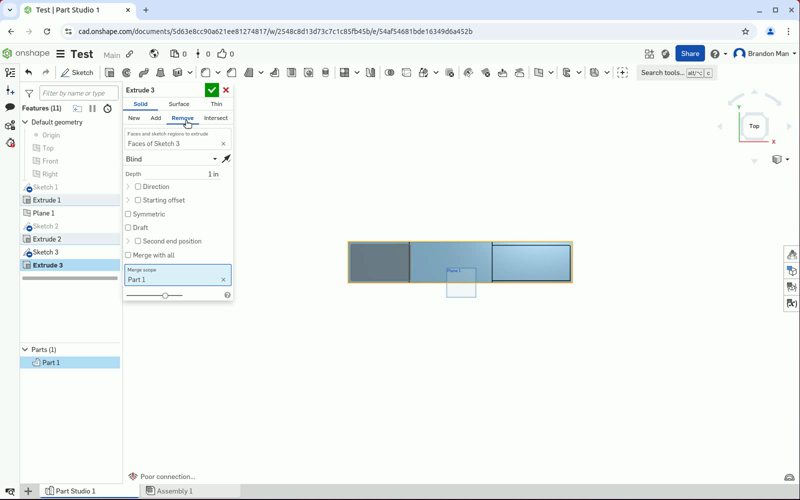
key(tab, 4)
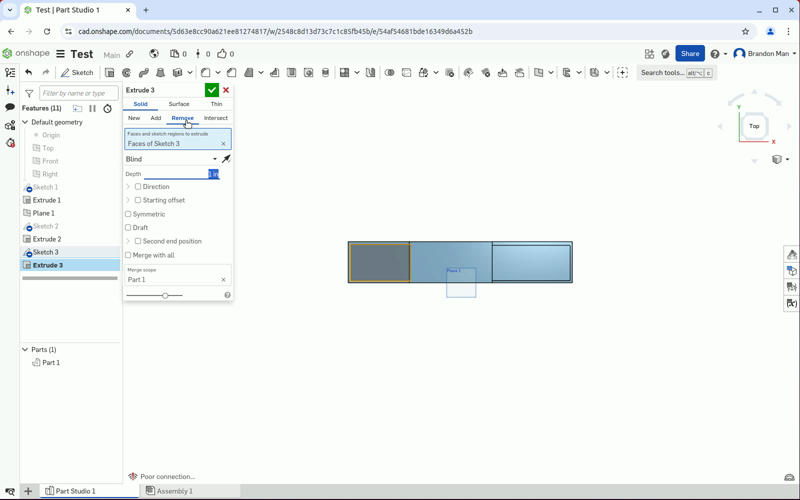
text(2.166)
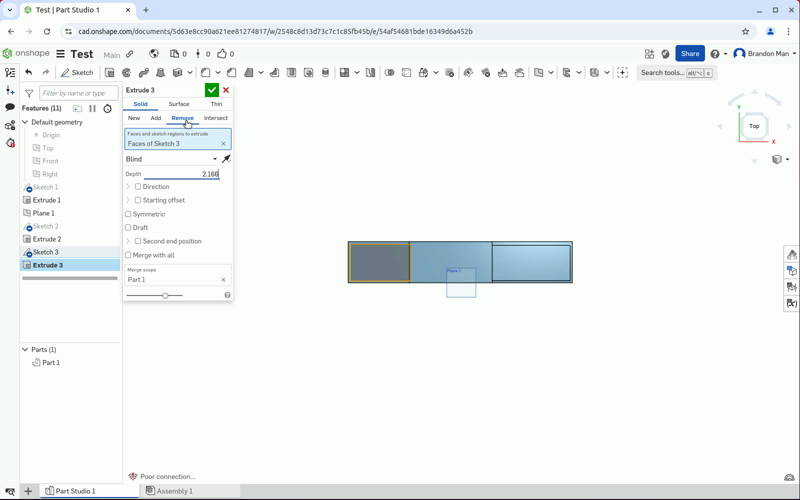
key(tab, 6)
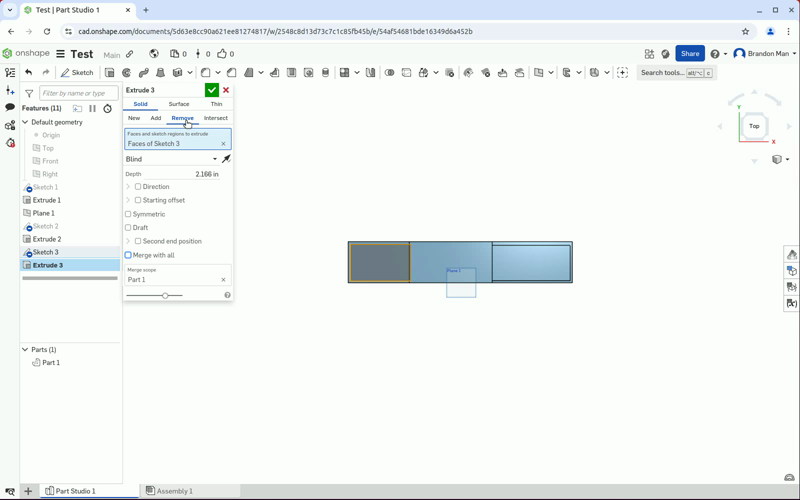
key(space)
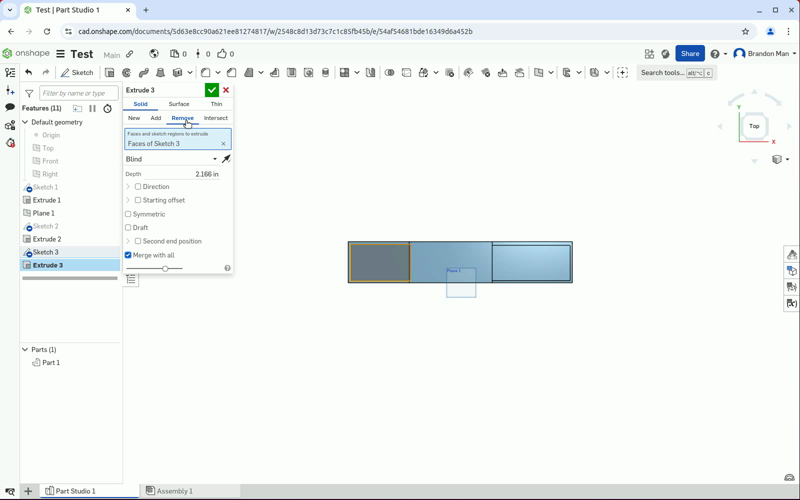
key(enter)
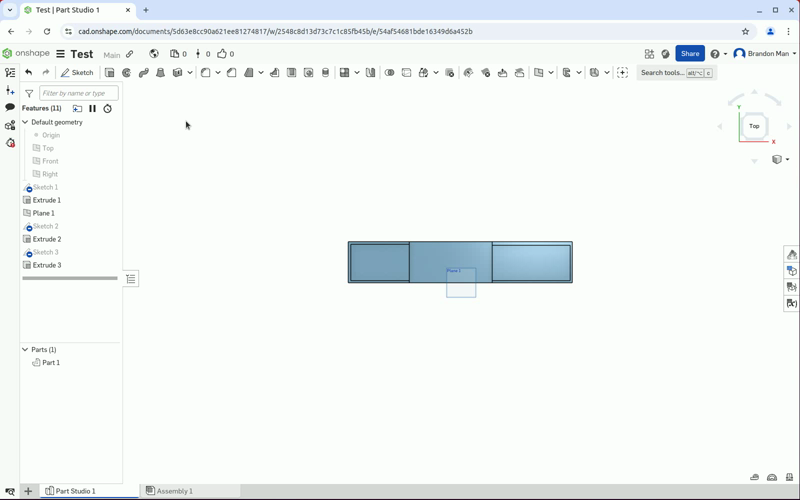
key(shift+h)
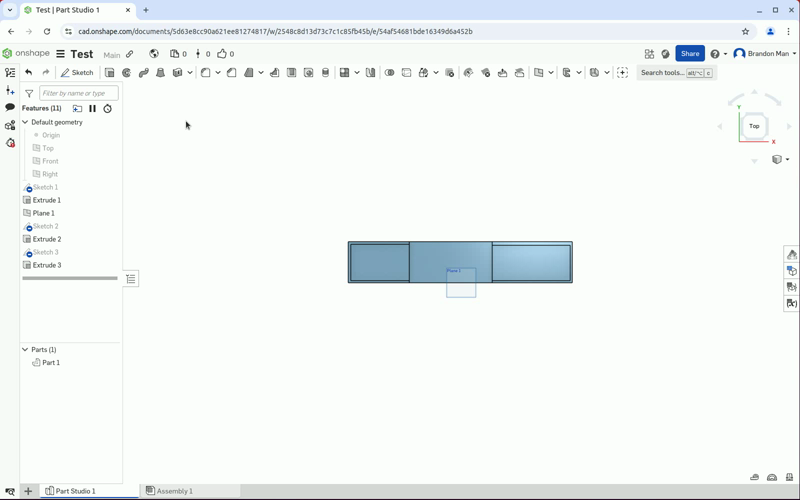
key(shift+h)
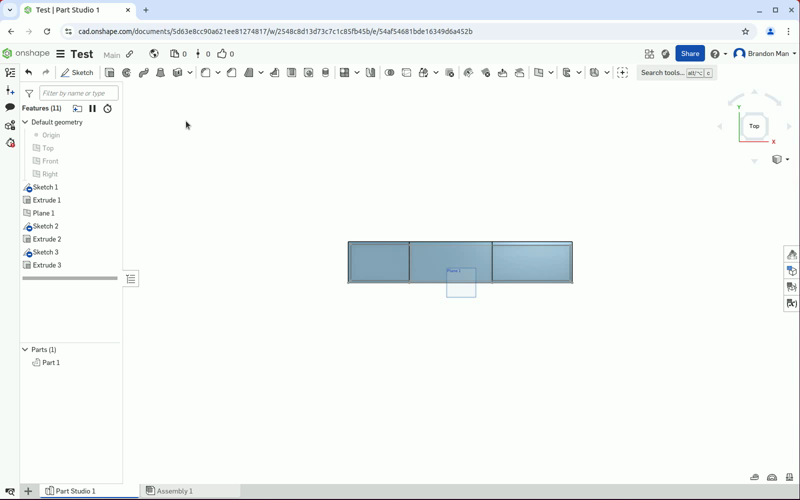
key(shift+7)
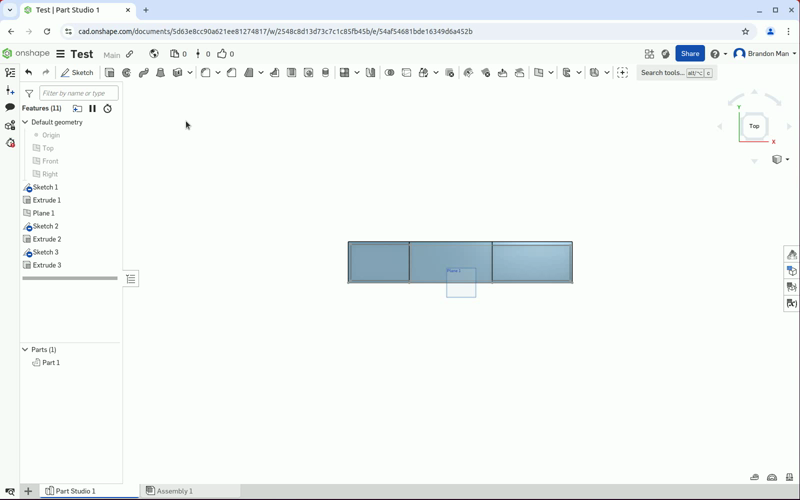
key(up, 3)
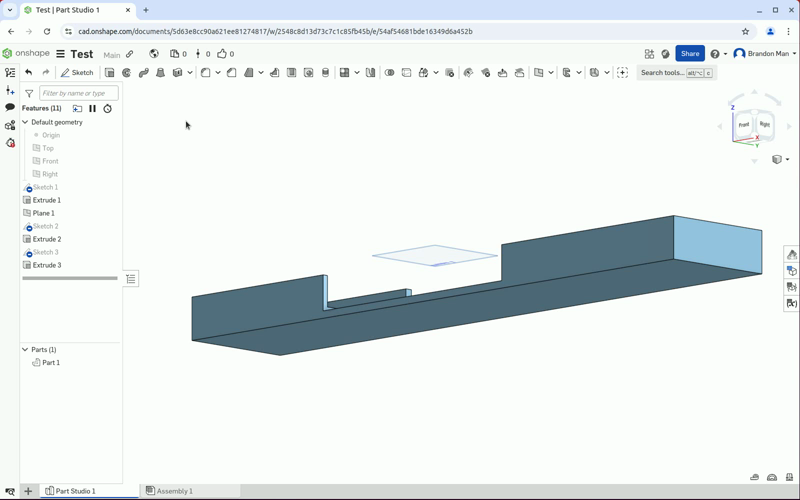
key(left, 3)
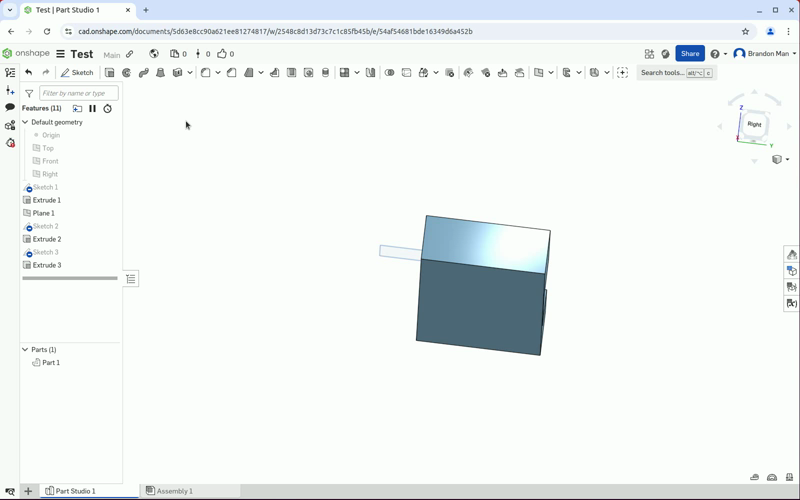
key(right, 3)
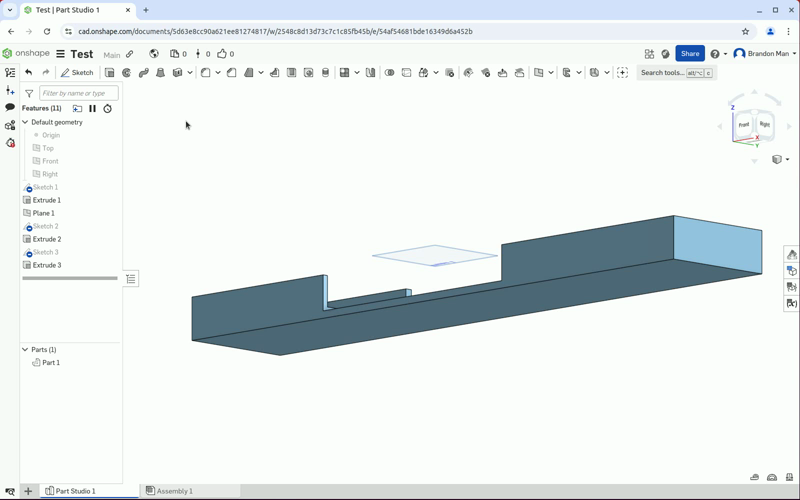
key(down, 3)
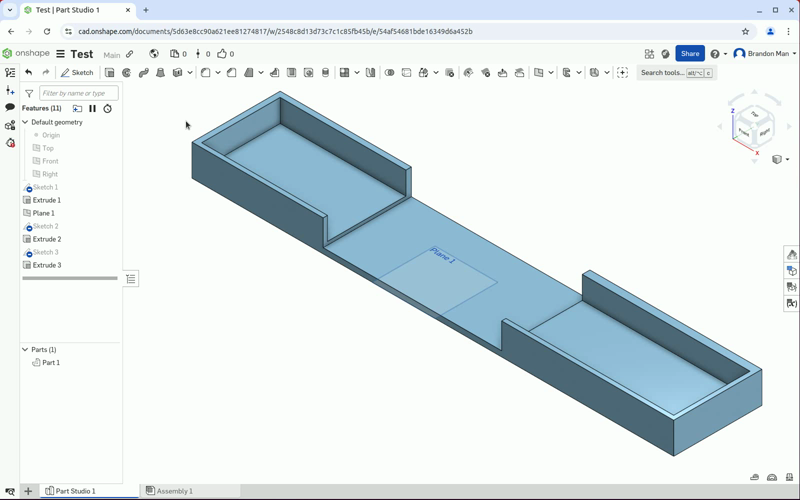
mouse_move(73, 189)
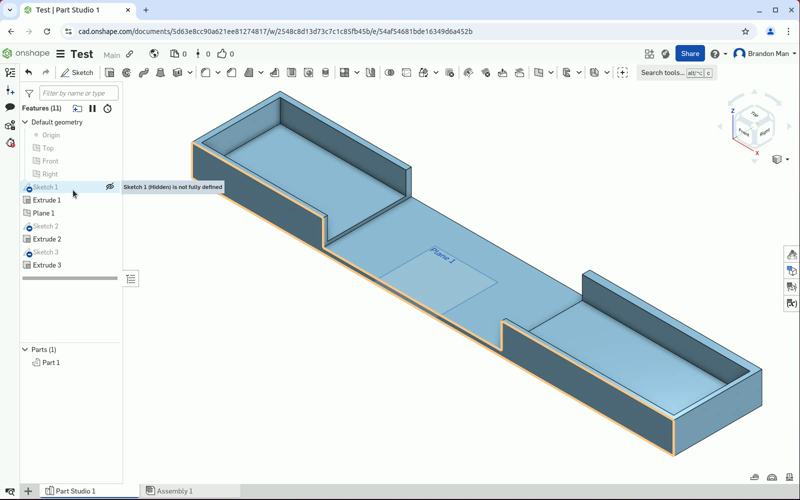
click(73, 189)